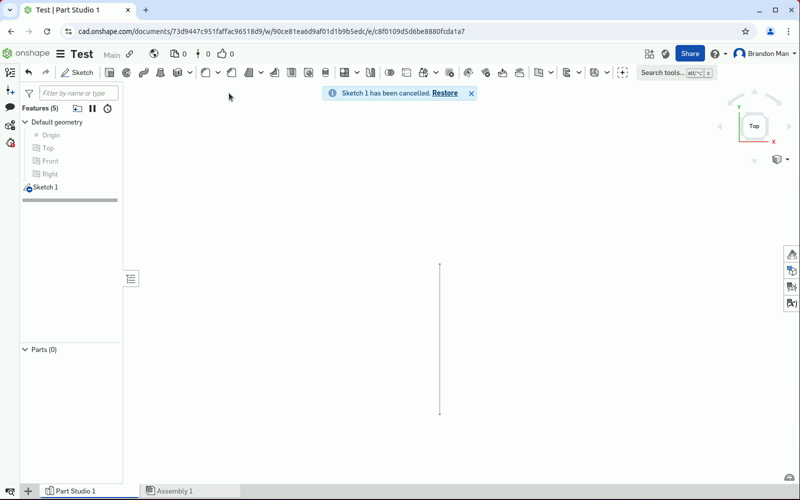
key(shift+h)
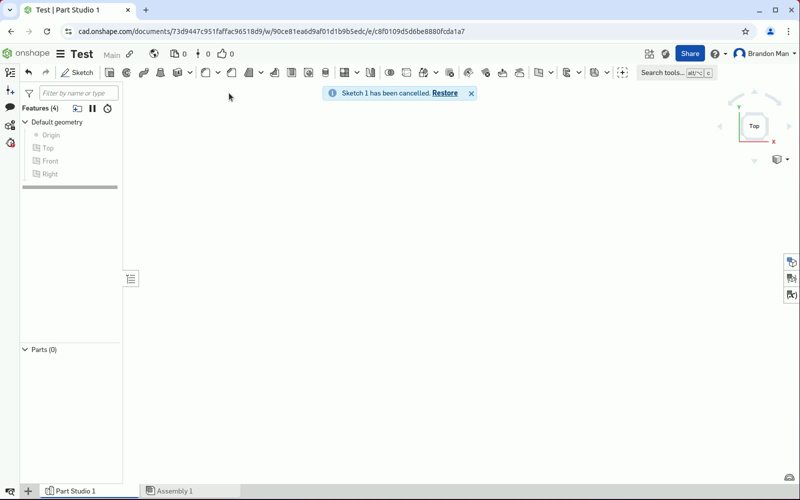
mouse_move(73, 352)
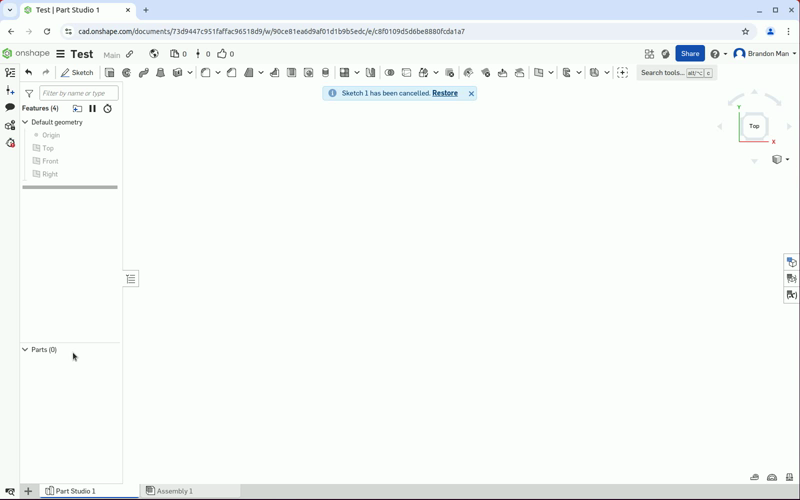
key(y)
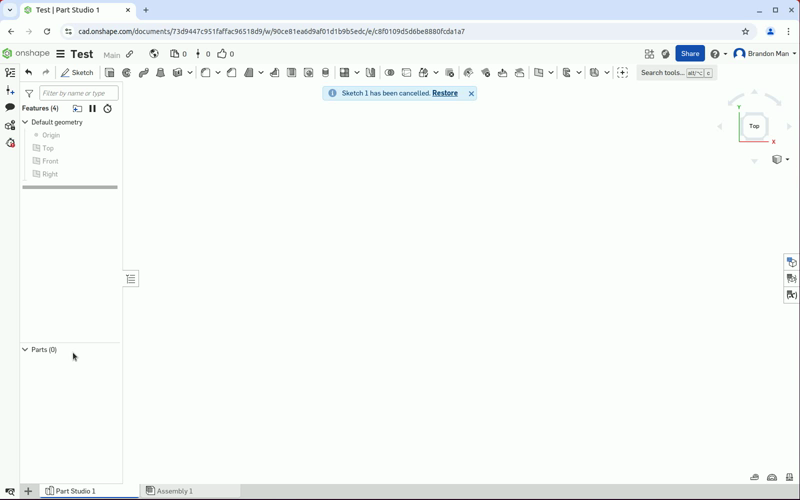
key(shift+p)
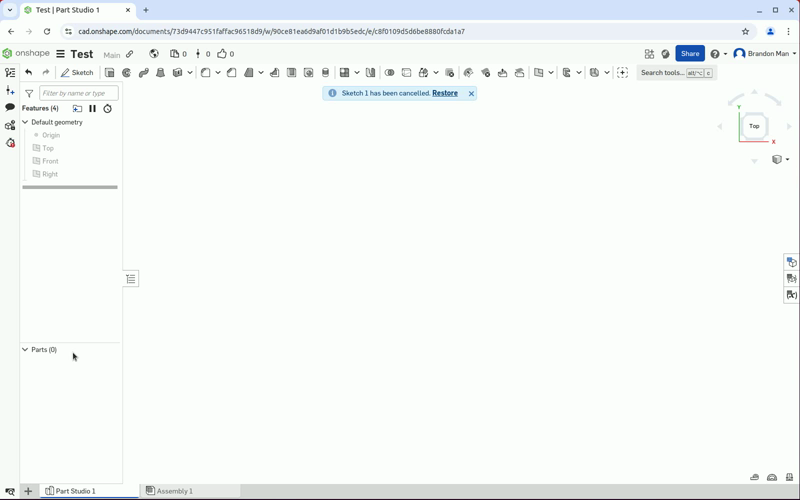
key(space)
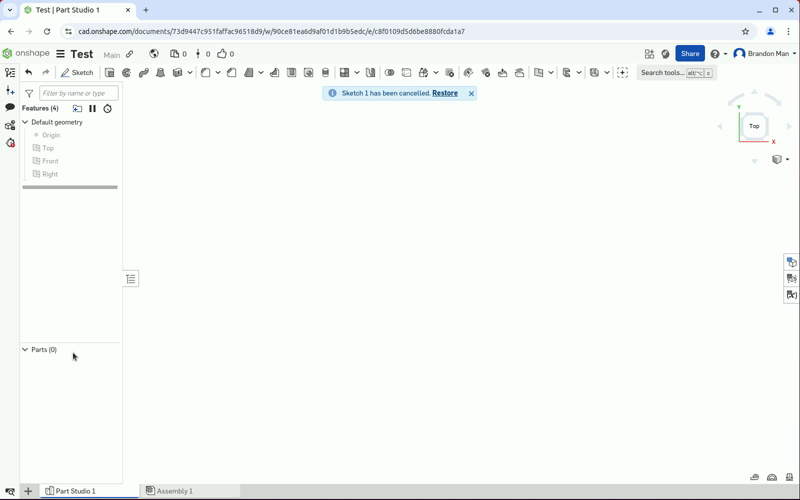
key_down(shift)
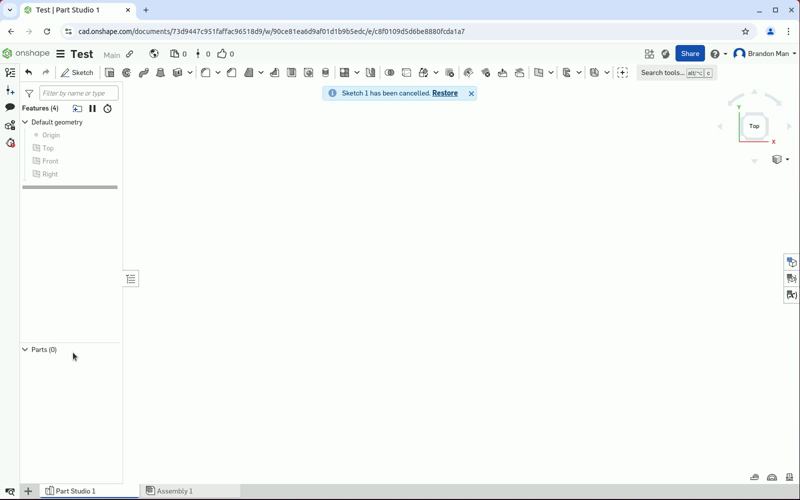
key(up)
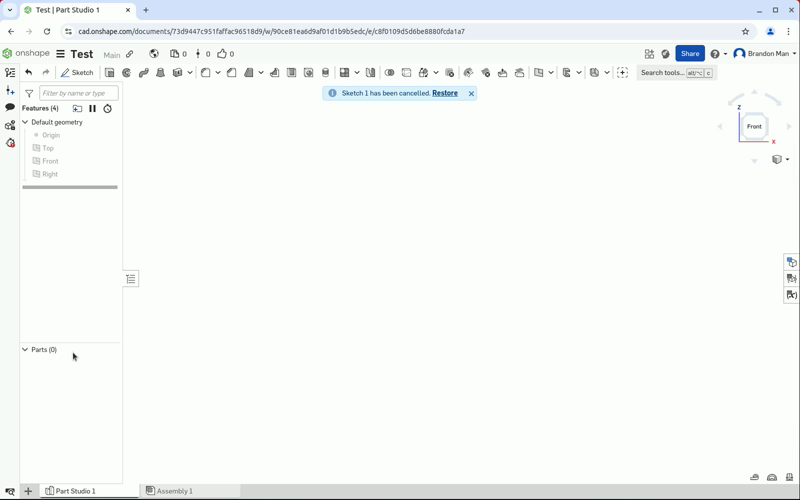
key_up(shift)
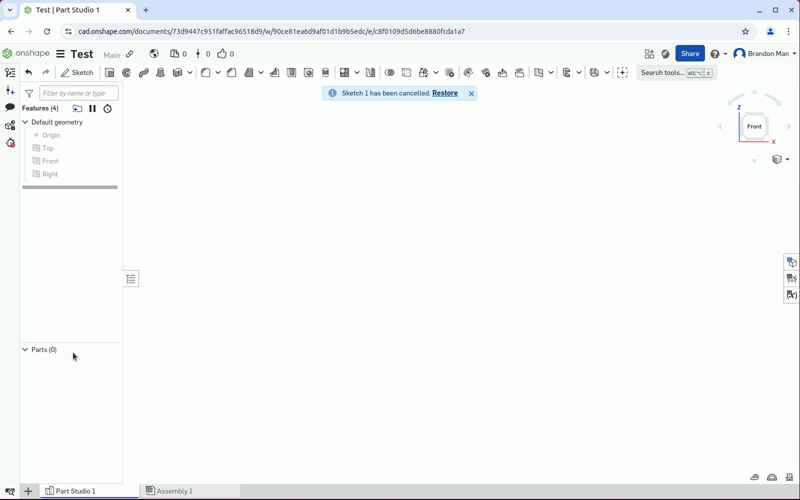
mouse_move(73, 352)
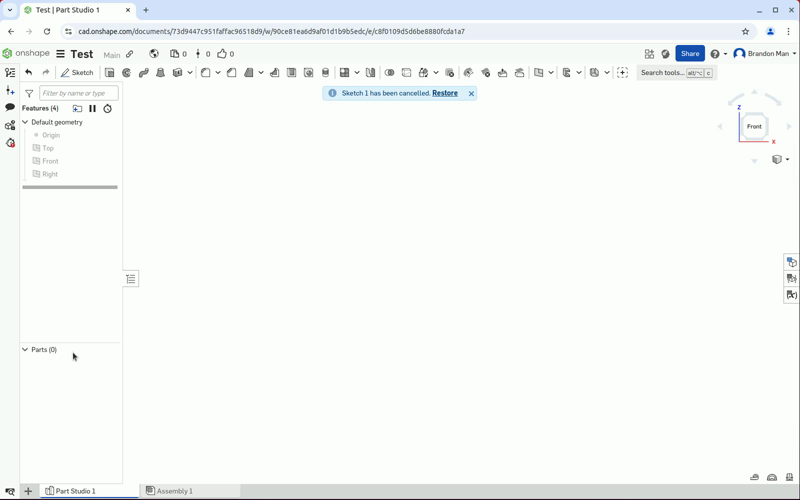
key(shift+y)
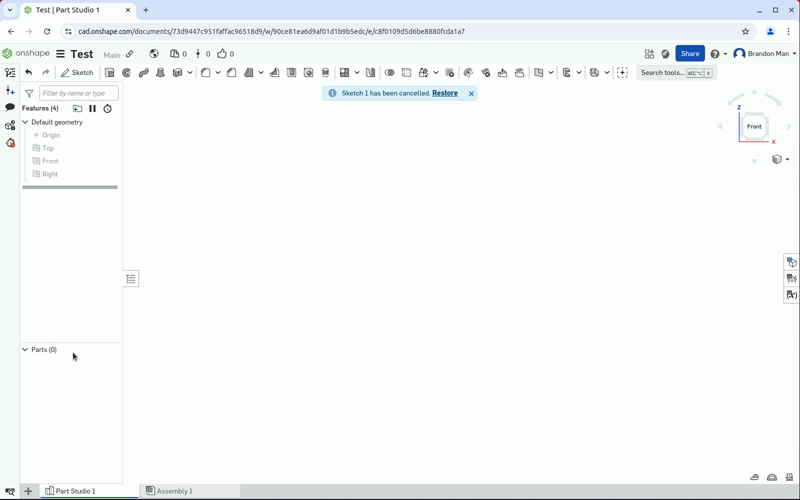
key(shift+s)
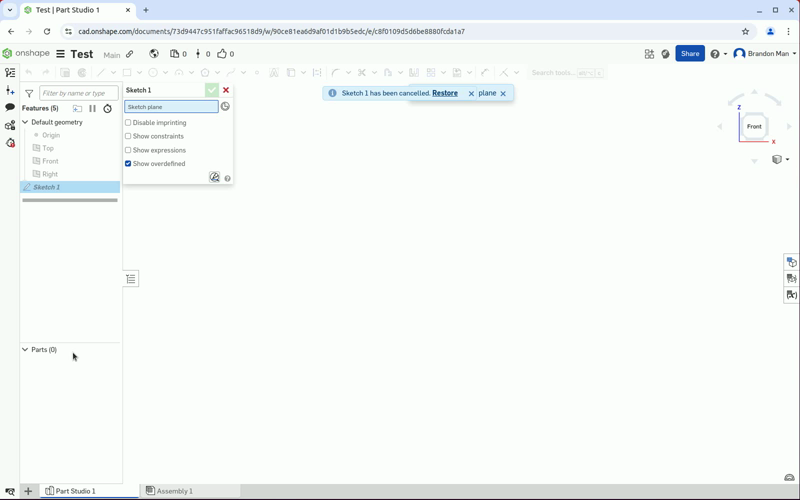
mouse_move(73, 163)
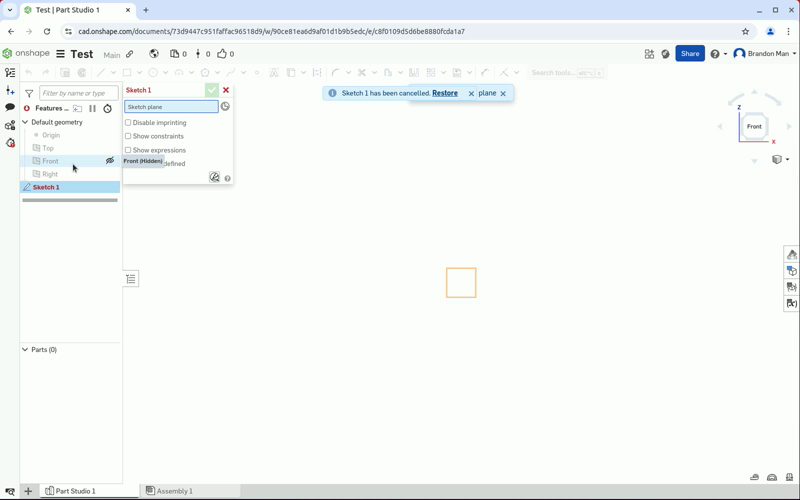
click(73, 163)
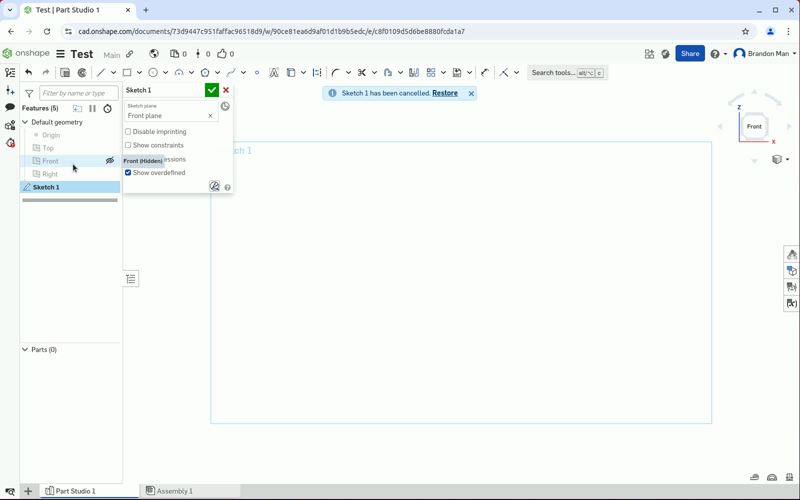
mouse_move(73, 352)
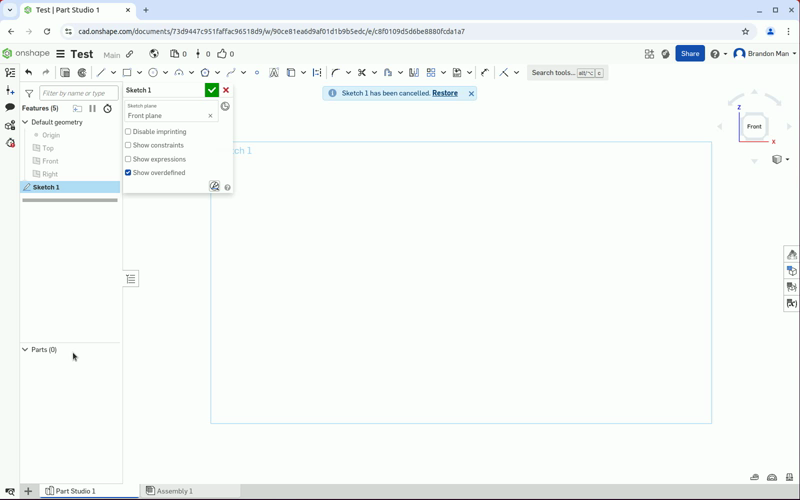
key(y)
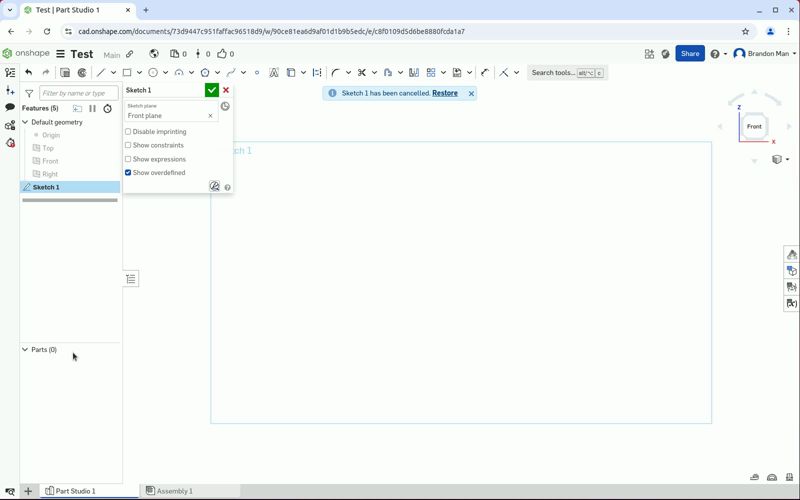
key(l)
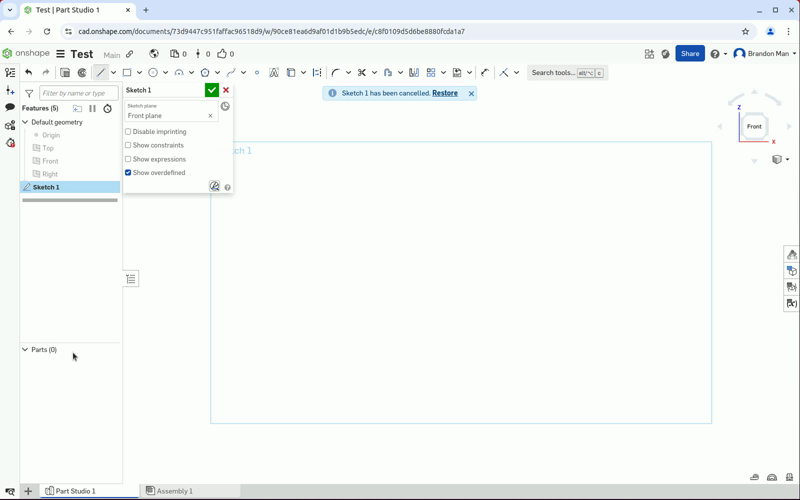
key_down(shift)
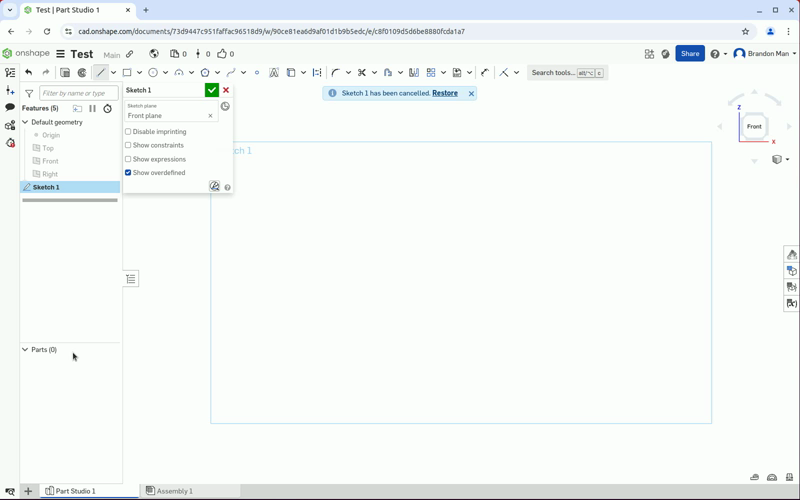
mouse_move(460, 282)
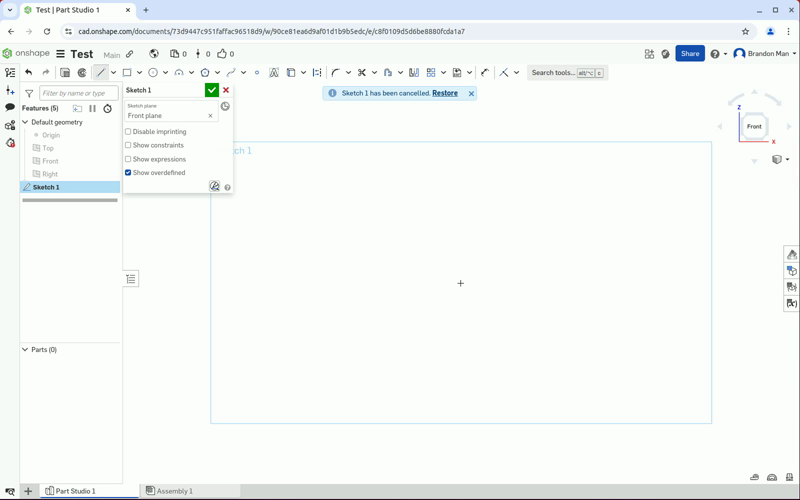
click(460, 282)
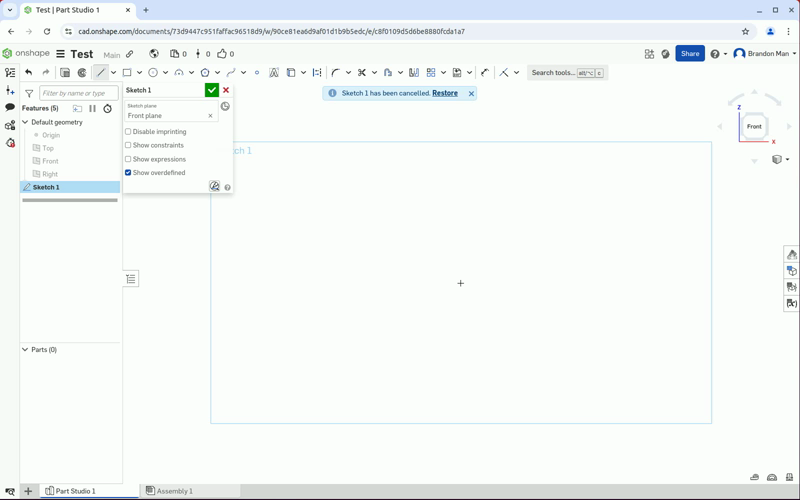
key_up(shift)
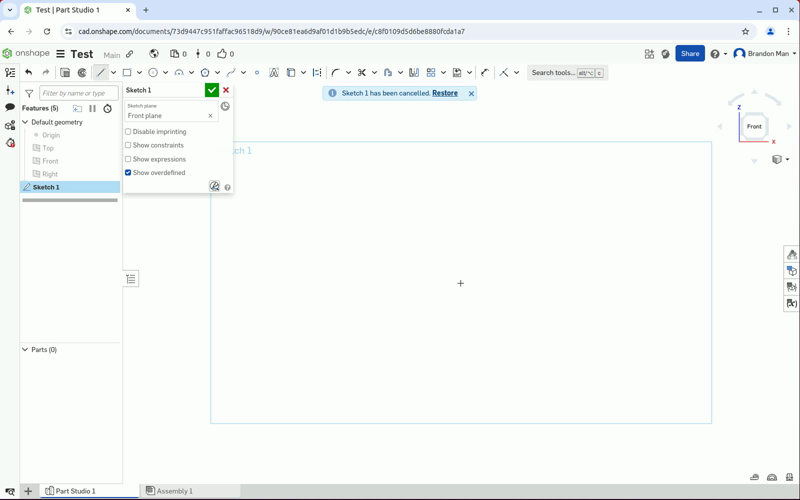
key_down(shift)
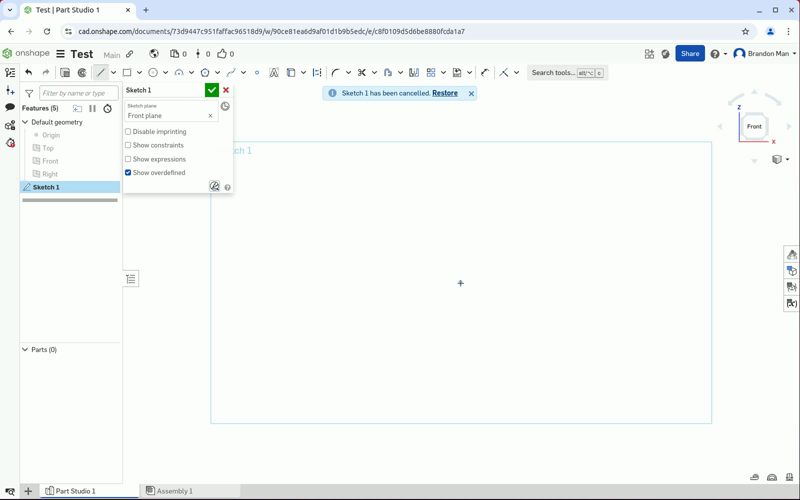
mouse_move(490, 282)
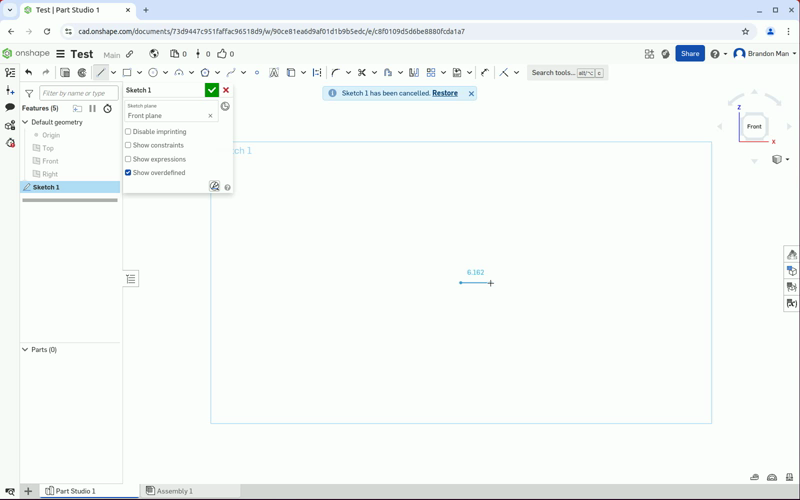
mouse_move(489, 282)
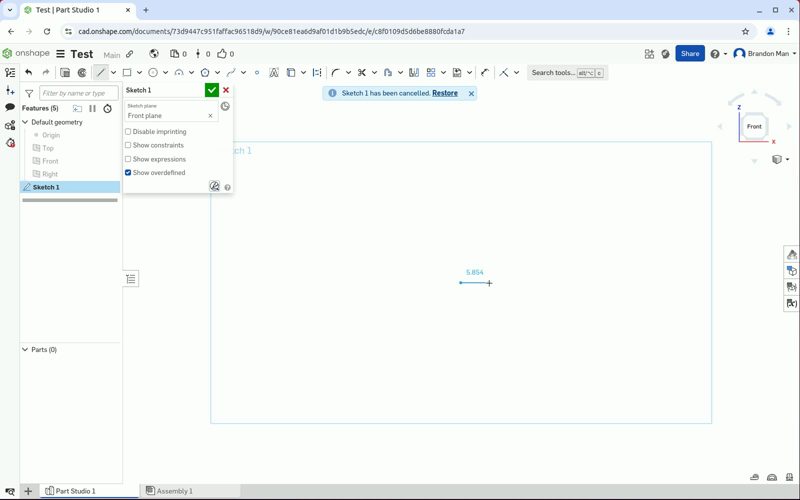
click(489, 282)
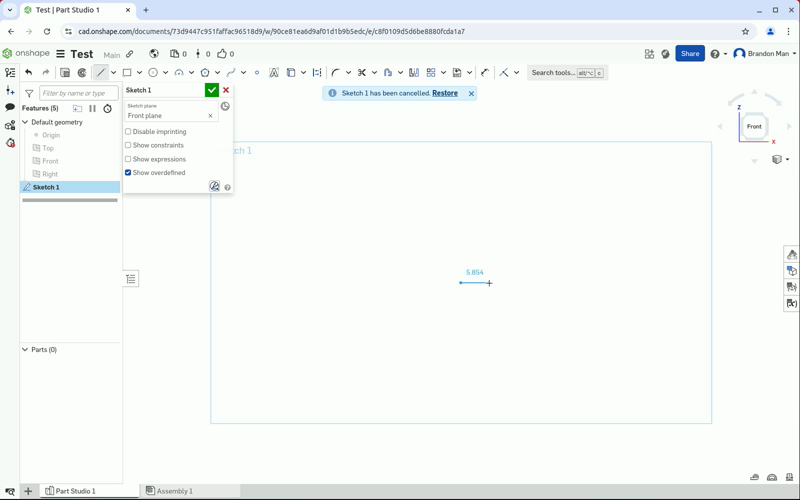
key_up(shift)
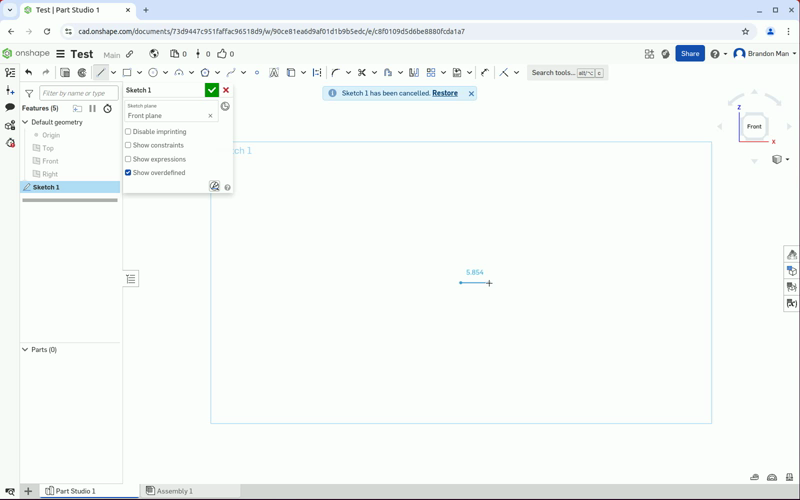
key_down(shift)
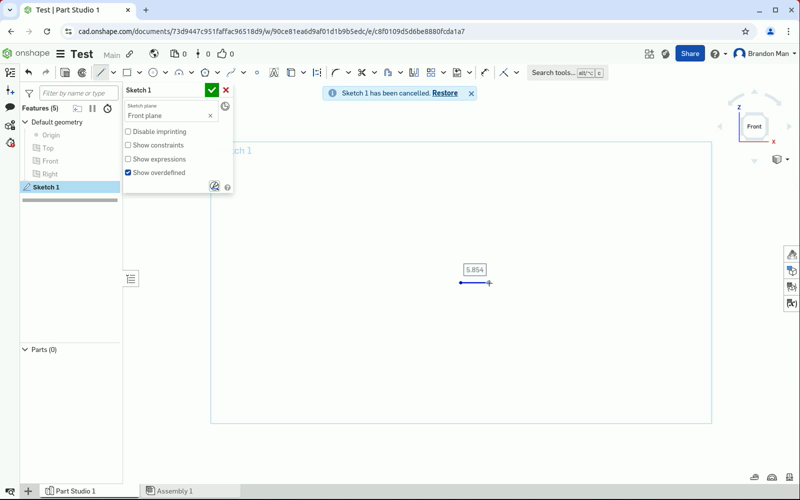
mouse_move(489, 170)
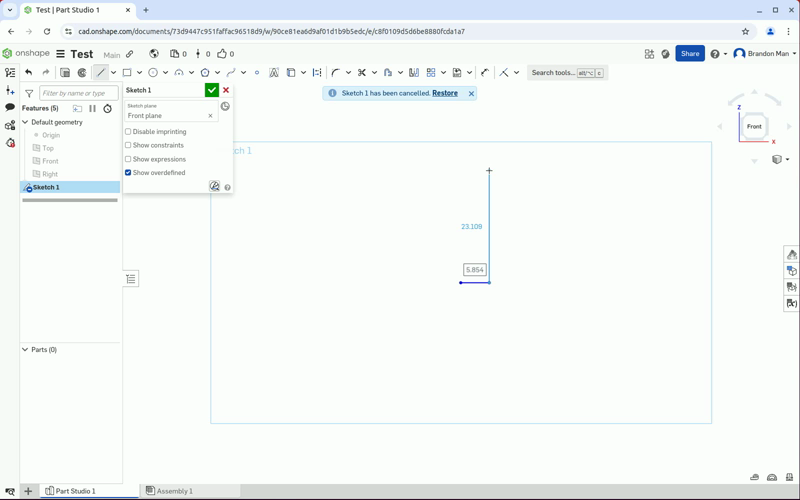
click(489, 170)
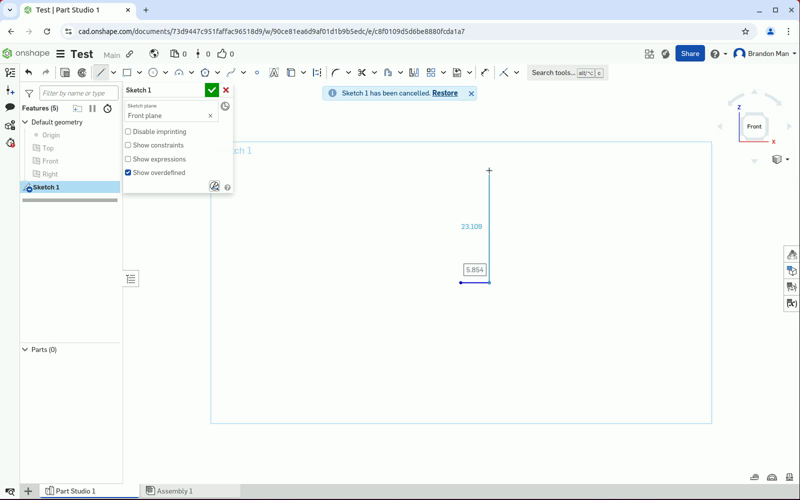
key_up(shift)
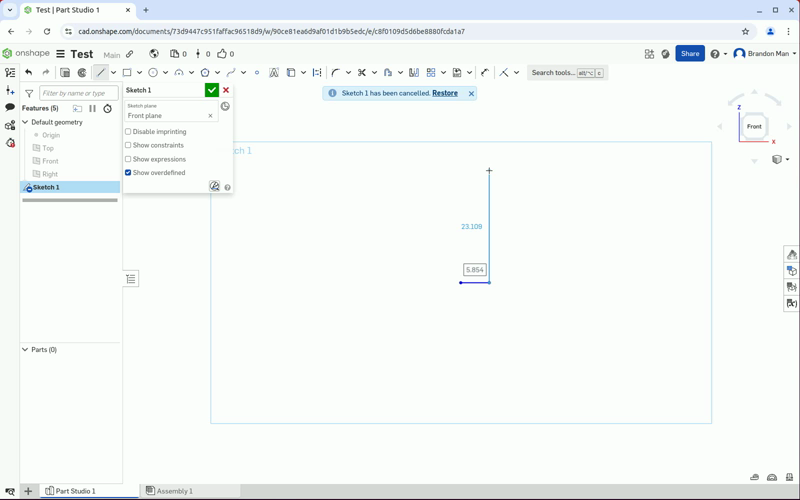
key_down(shift)
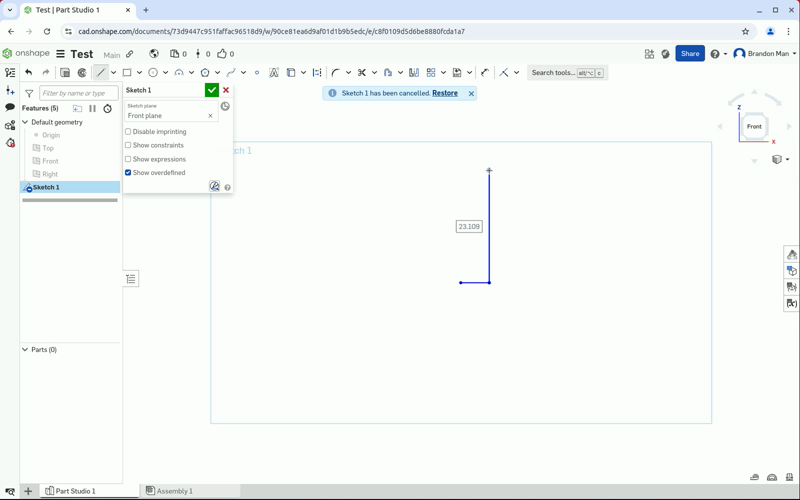
mouse_move(519, 170)
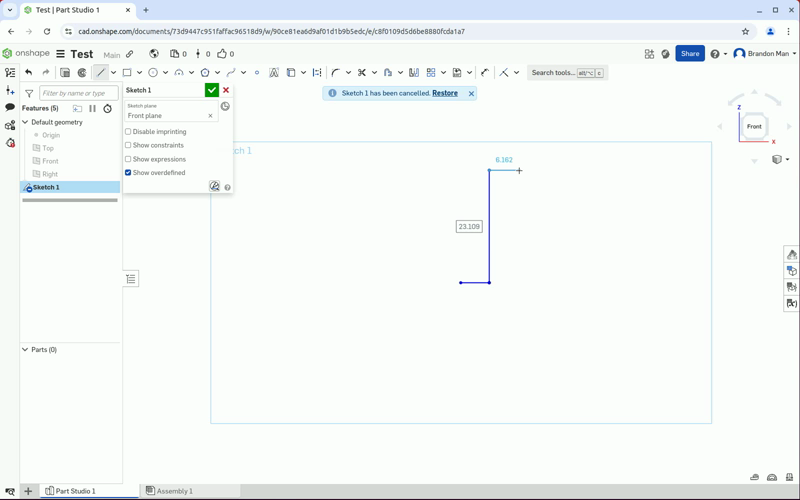
mouse_move(460, 170)
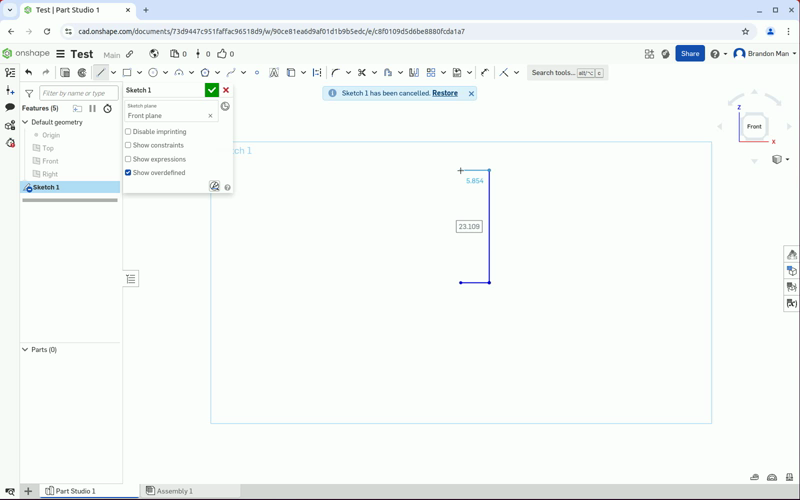
click(460, 170)
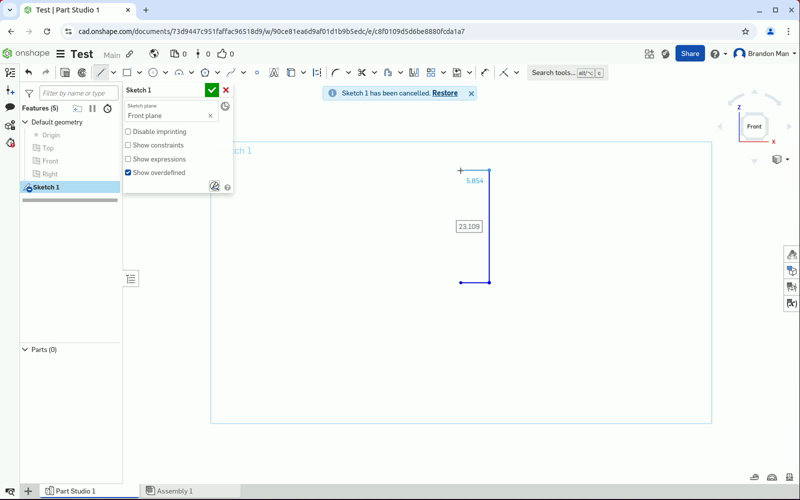
key_up(shift)
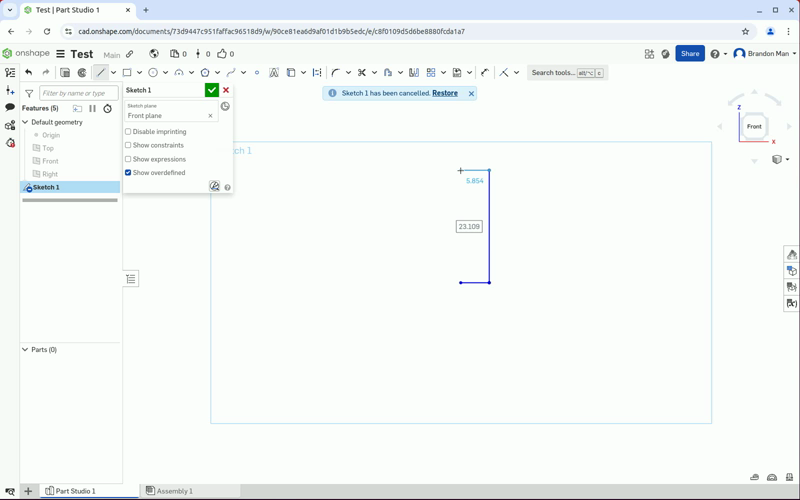
key_down(shift)
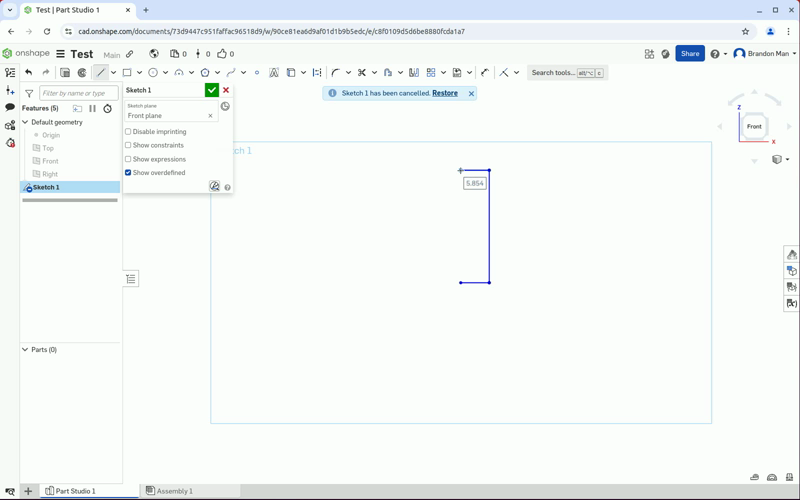
mouse_move(460, 282)
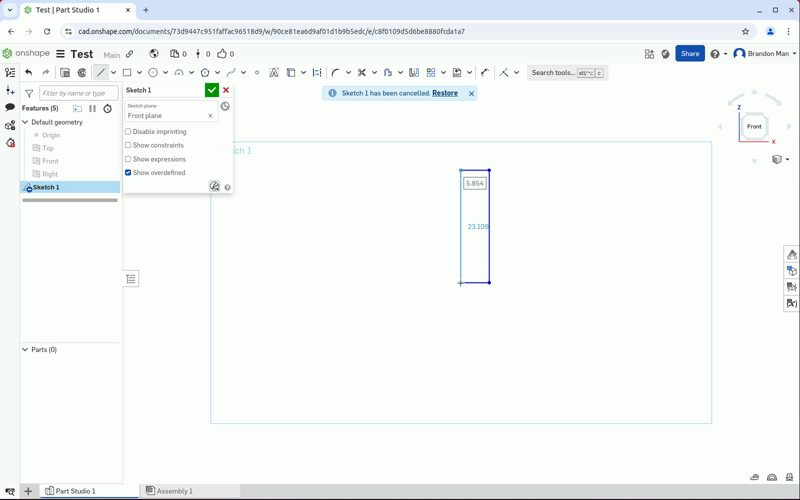
key_up(shift)
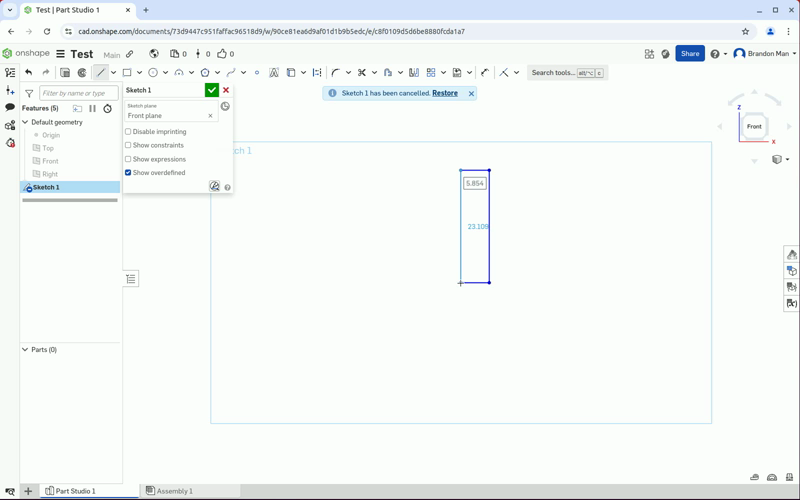
click(460, 282)
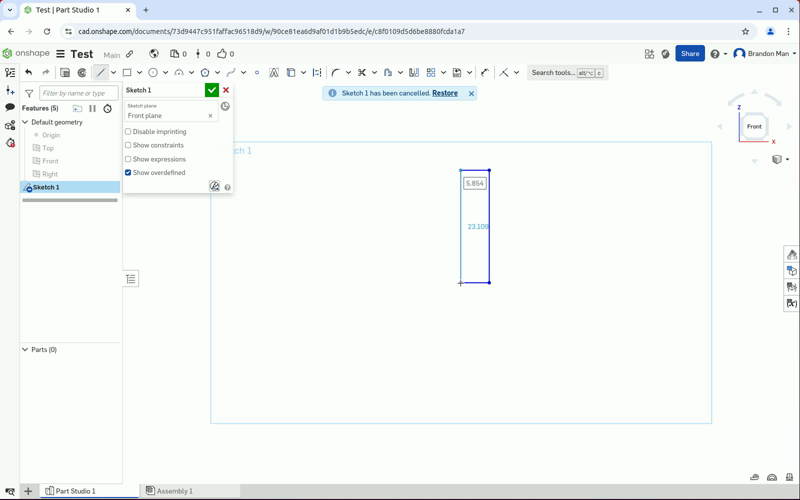
key(esc)
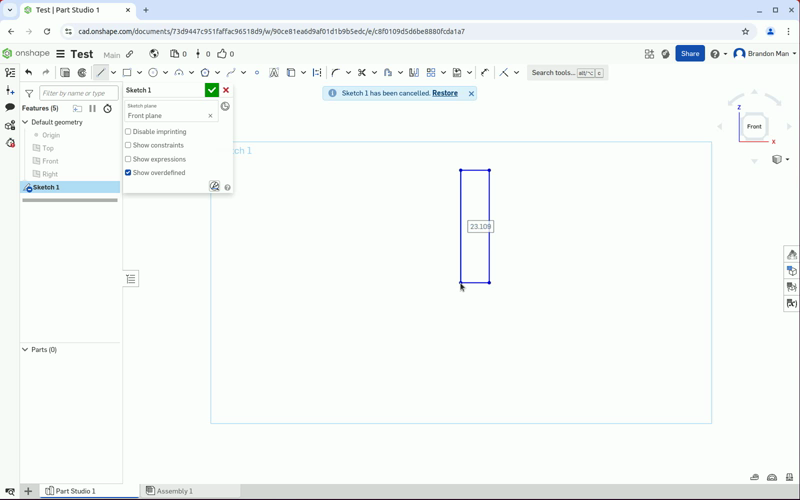
mouse_move(471, 180)
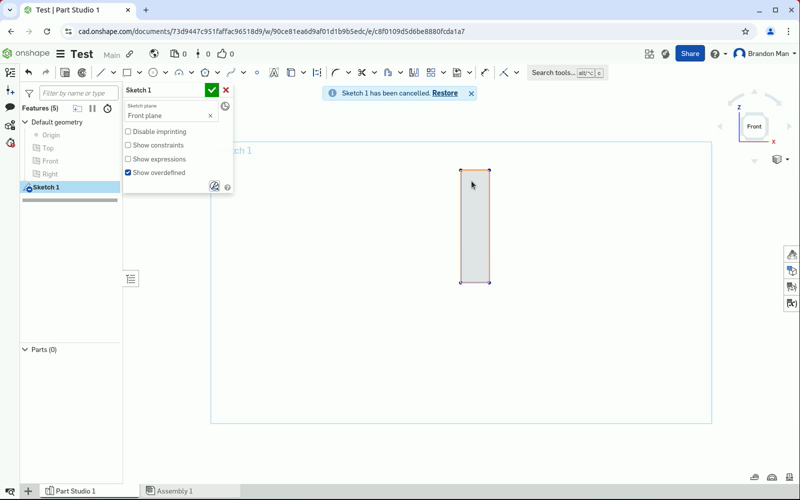
click(471, 180)
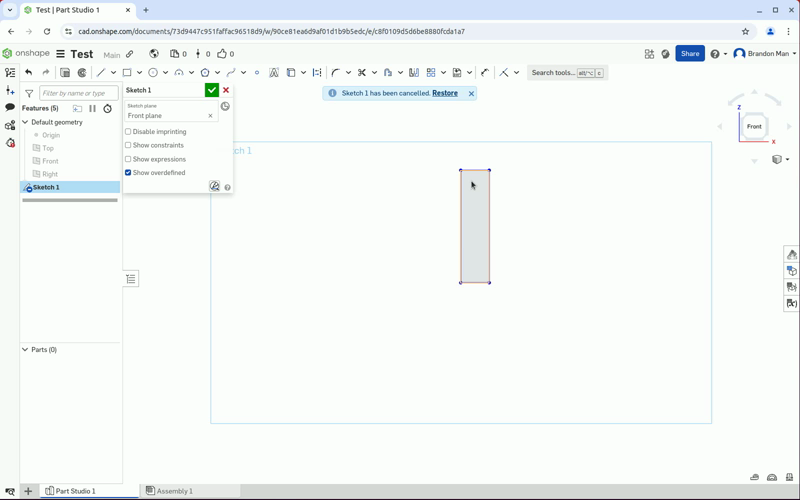
mouse_move(73, 352)
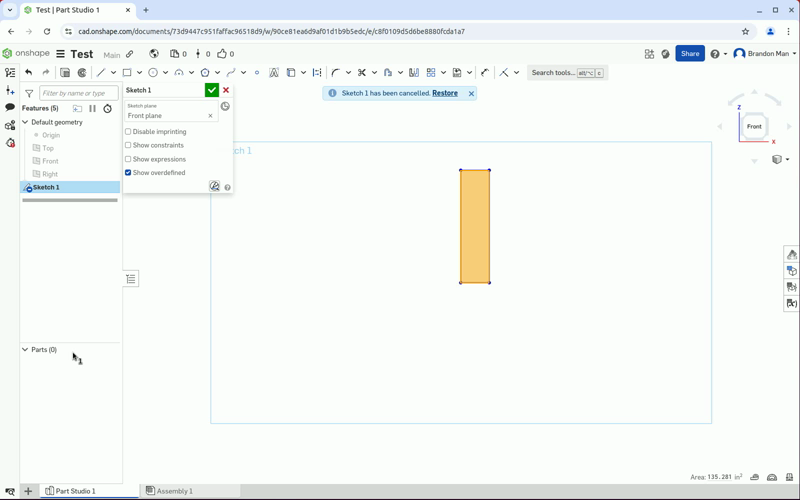
key(shift+y)
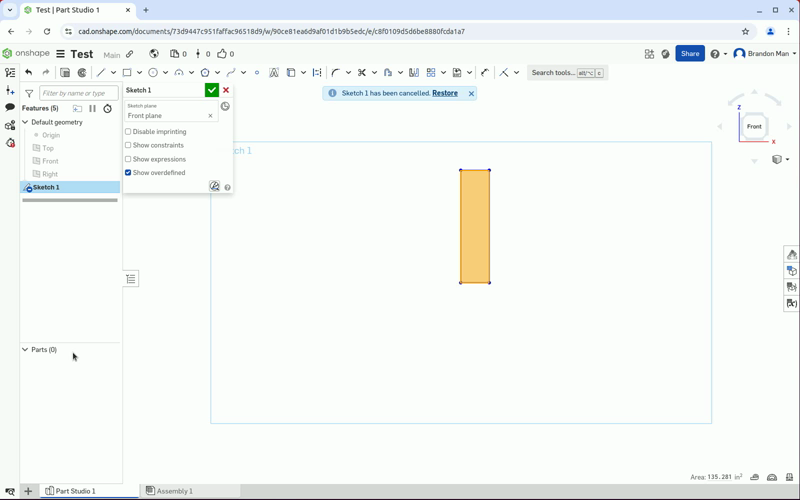
key(shift+e)
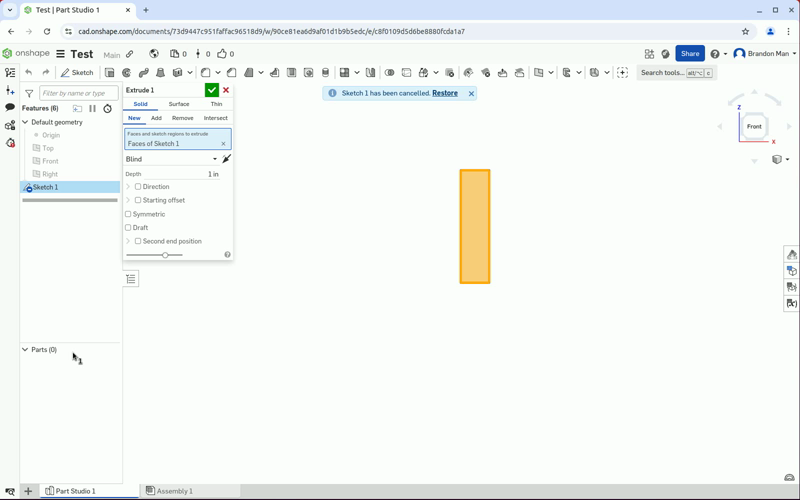
mouse_move(143, 106)
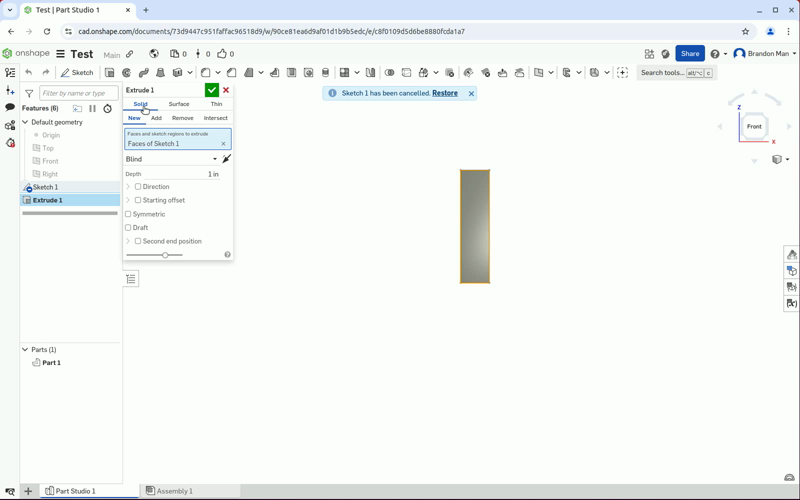
click(143, 106)
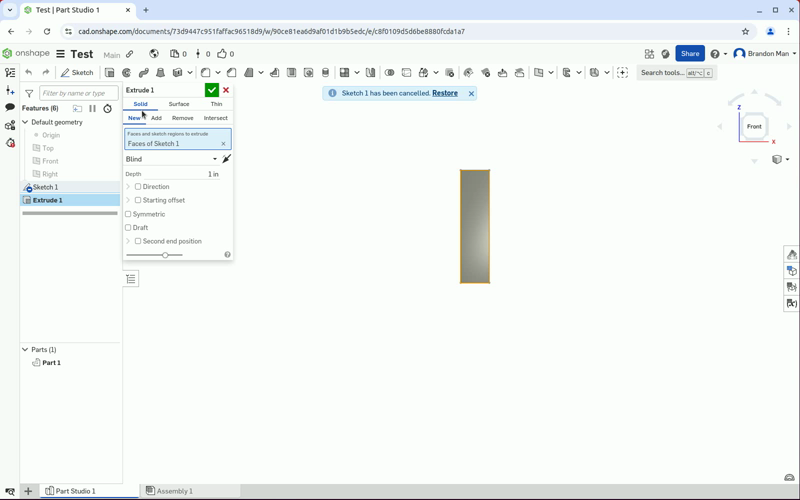
mouse_move(137, 120)
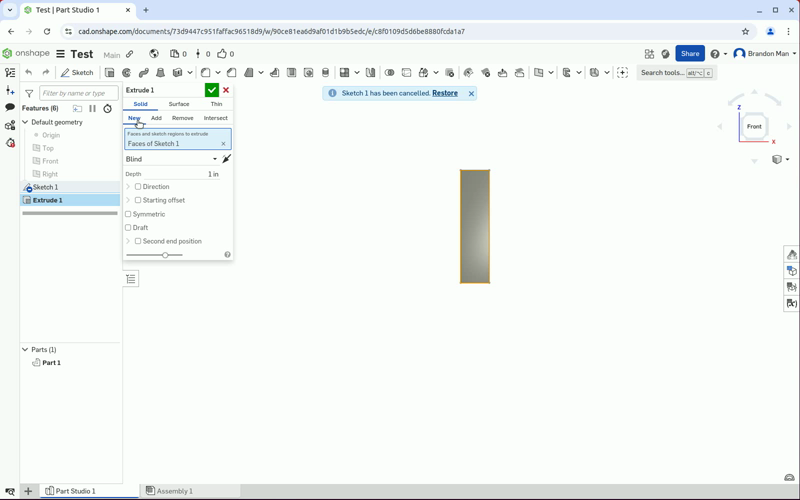
click(137, 120)
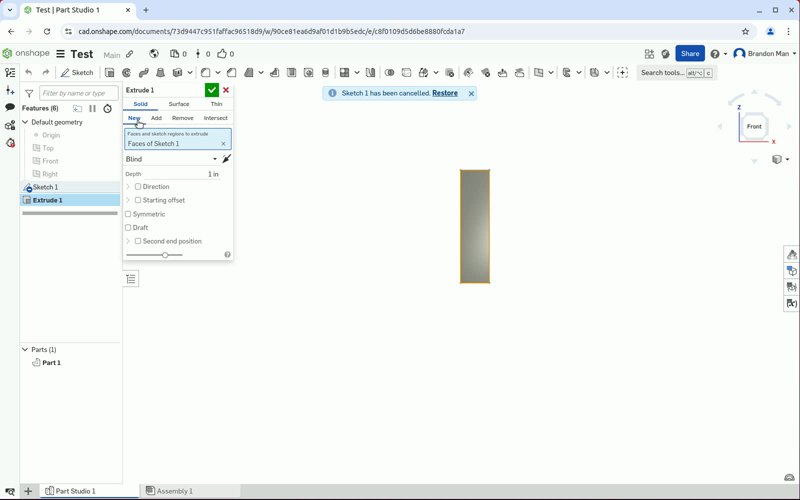
key(tab, 4)
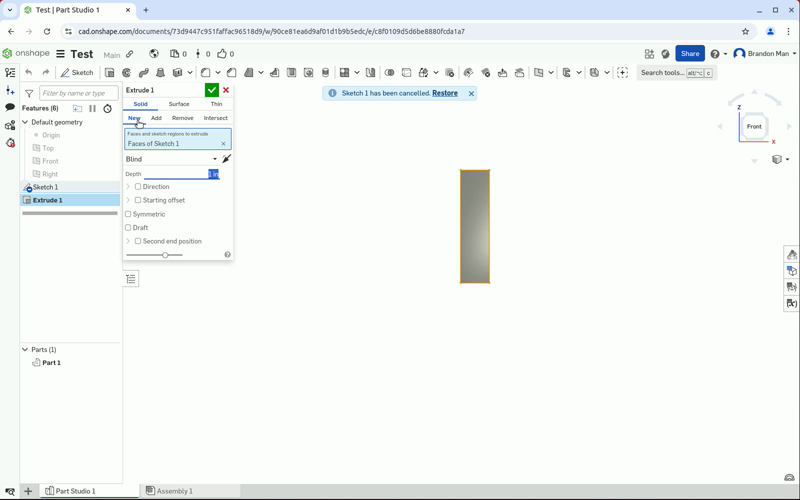
text(23.108)
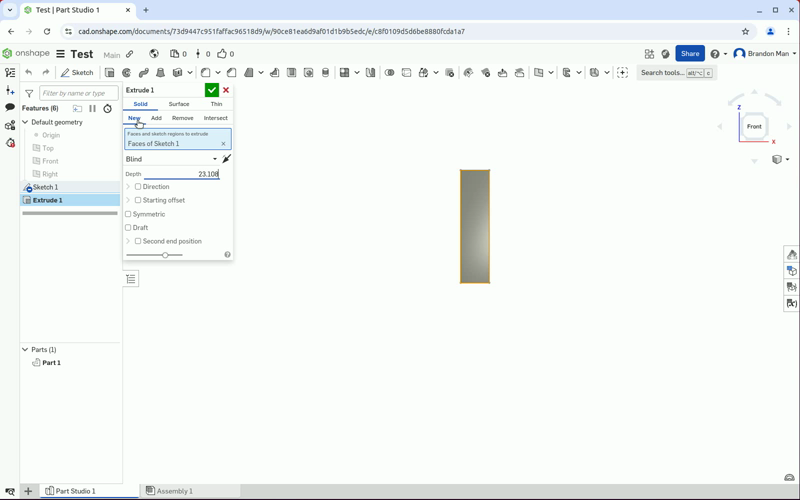
key(tab, 3)
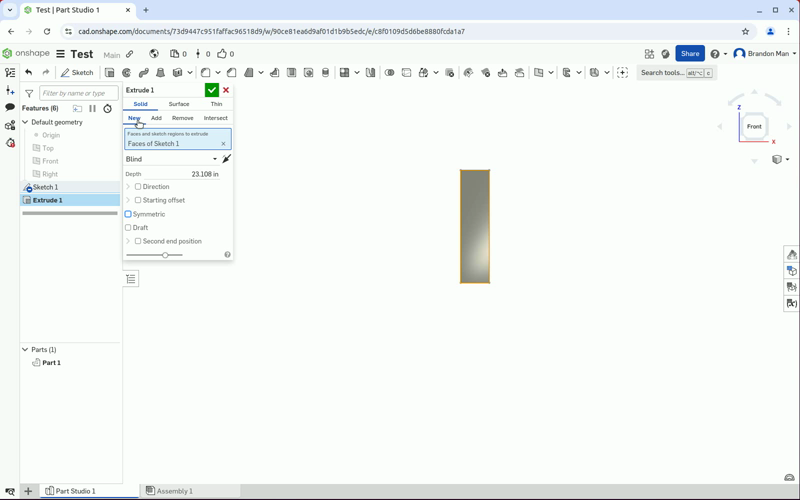
key(space)
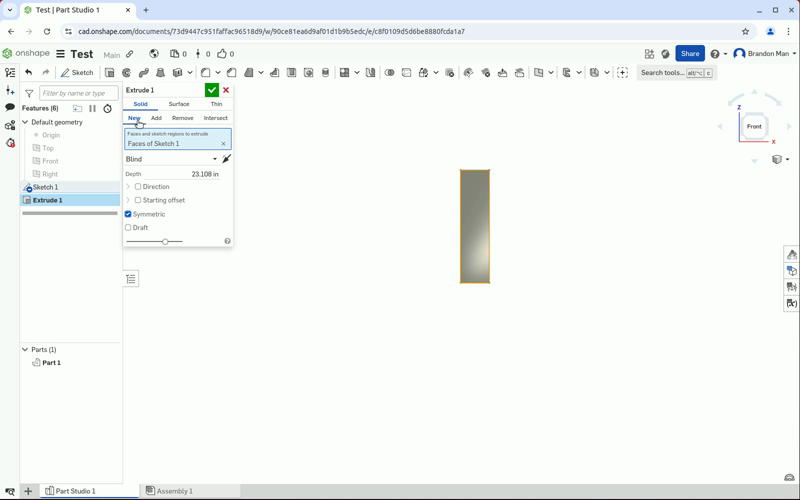
key(enter)
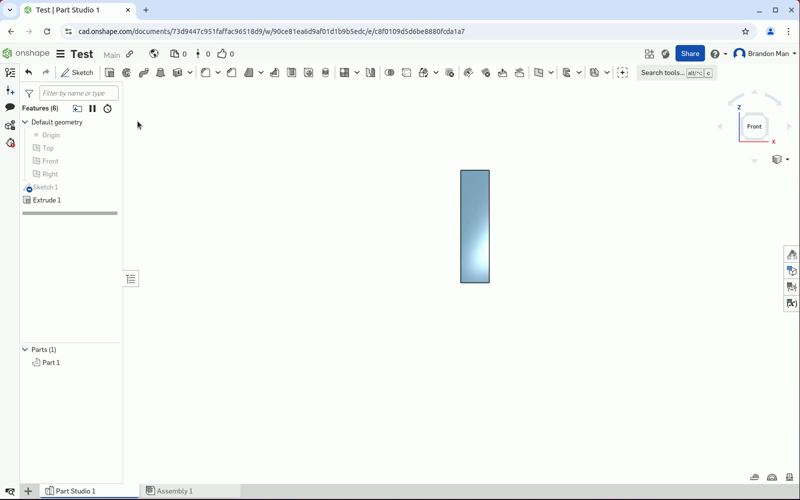
key(shift+h)
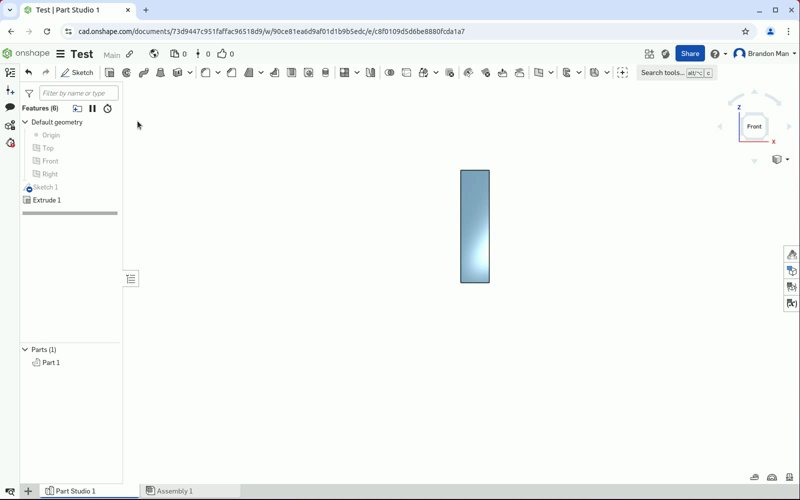
key(shift+h)
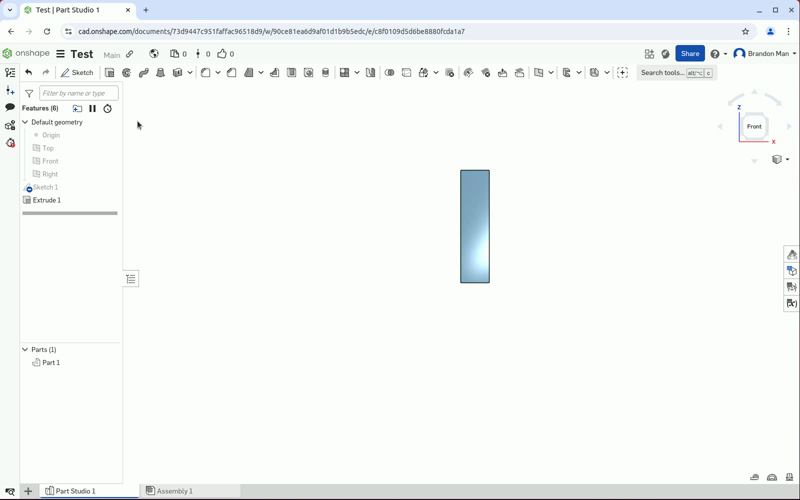
mouse_move(73, 189)
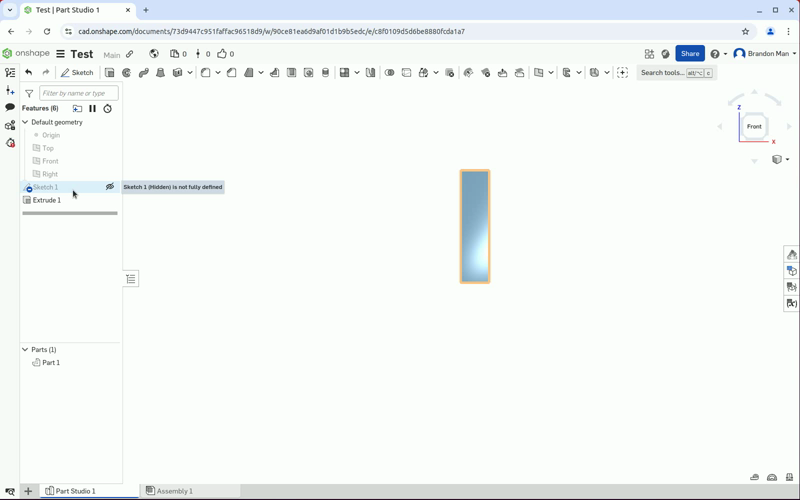
click(73, 189)
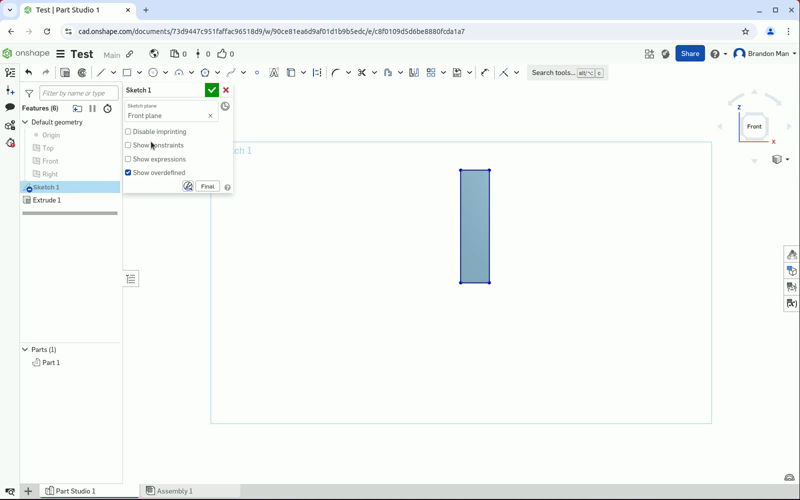
mouse_move(229, 92)
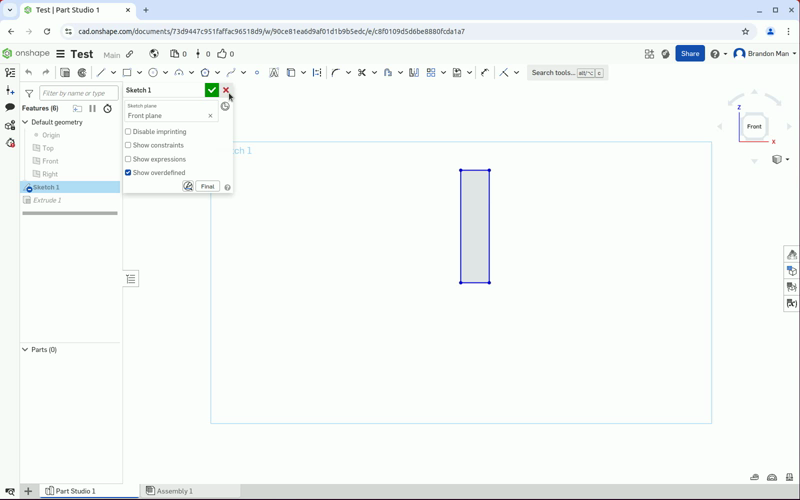
click(229, 92)
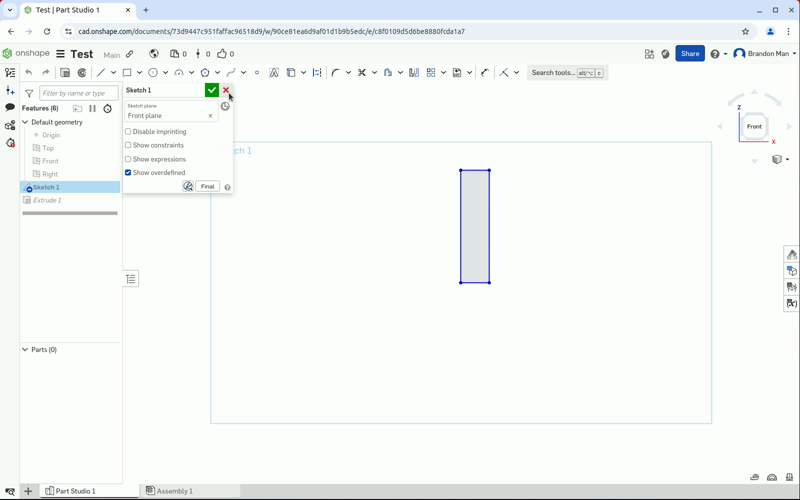
key(shift+s)
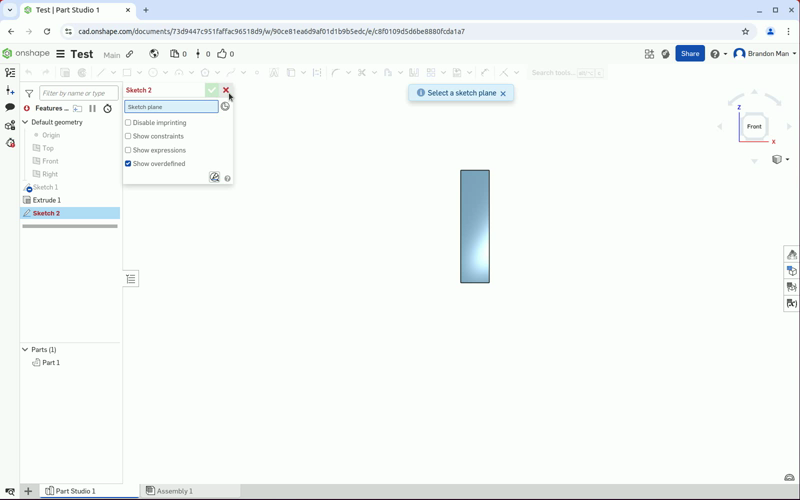
mouse_move(73, 163)
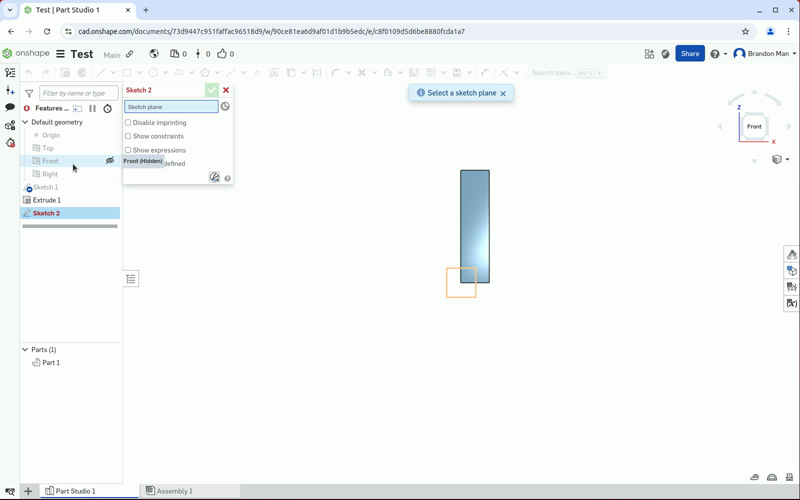
click(73, 163)
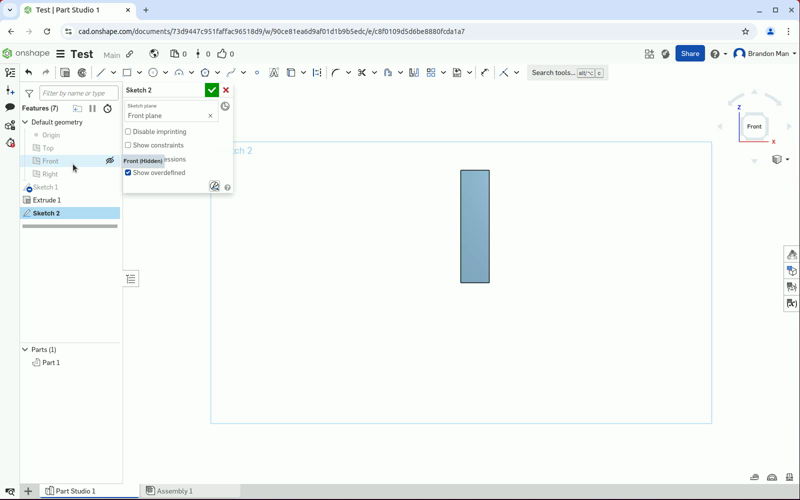
mouse_move(73, 352)
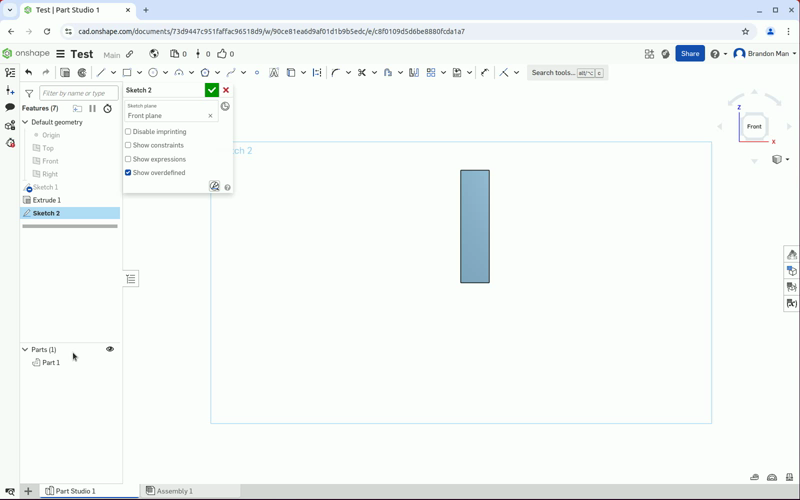
key(y)
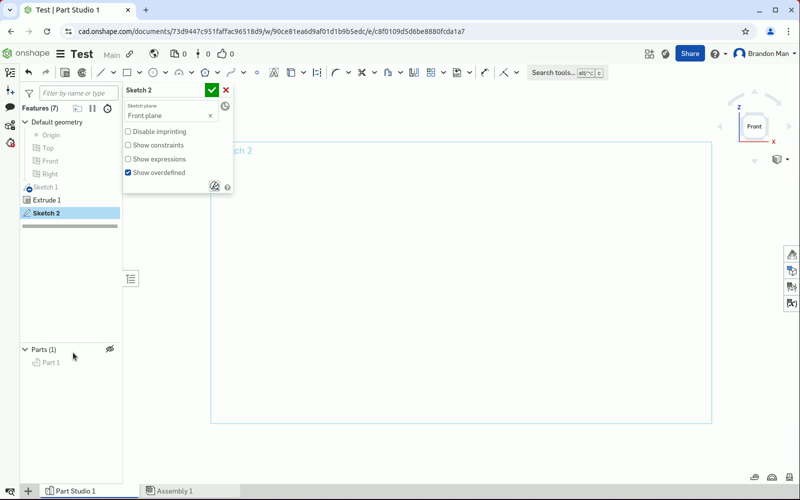
key(l)
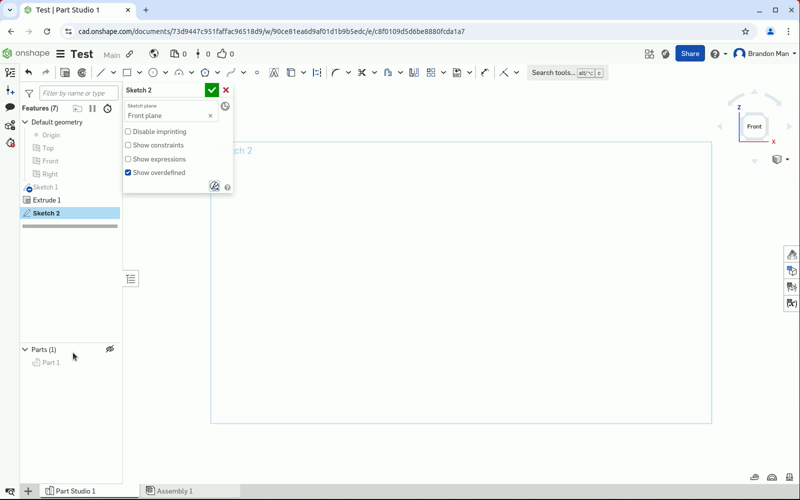
key_down(shift)
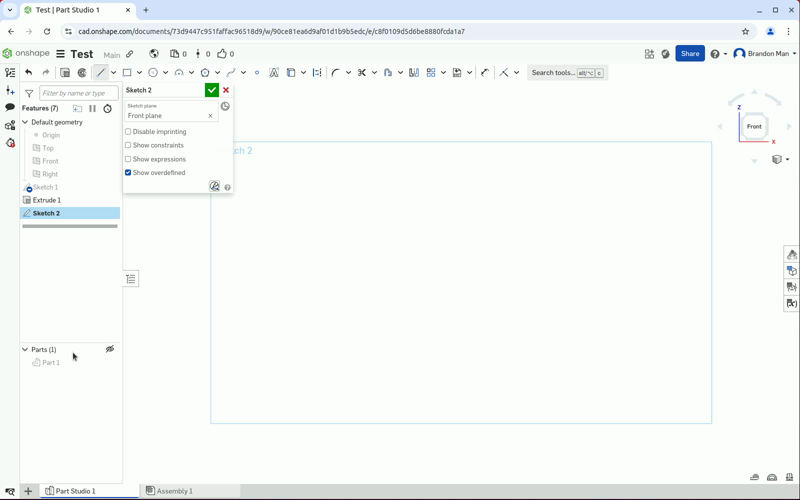
mouse_move(489, 282)
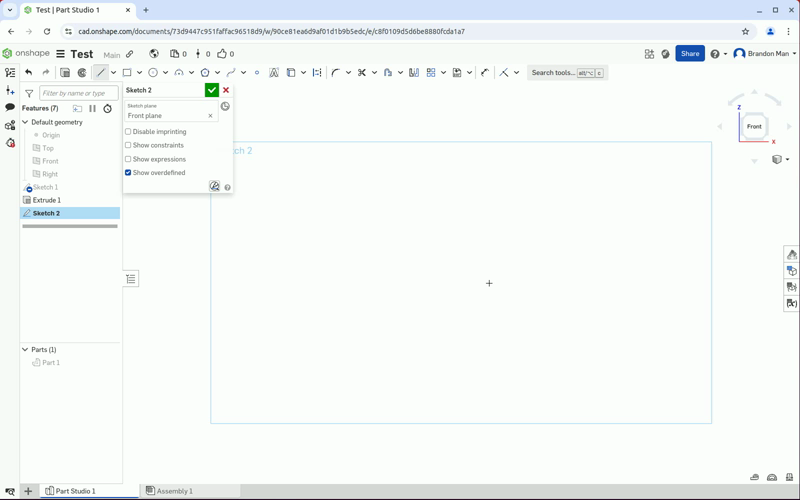
click(489, 282)
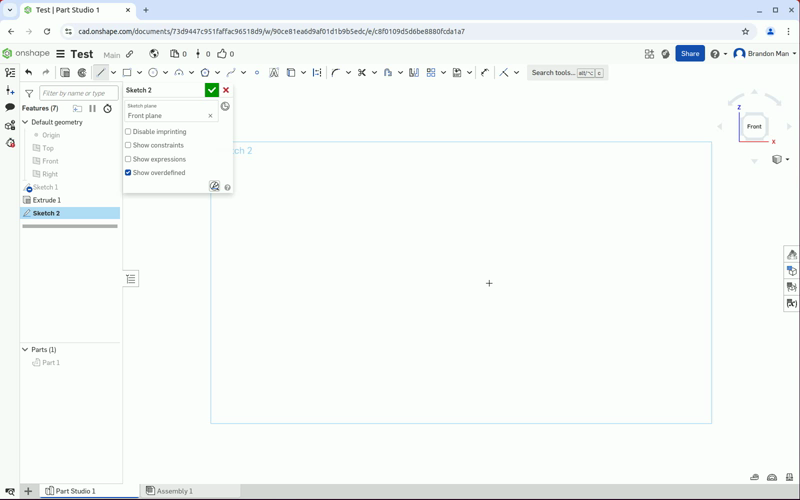
key_up(shift)
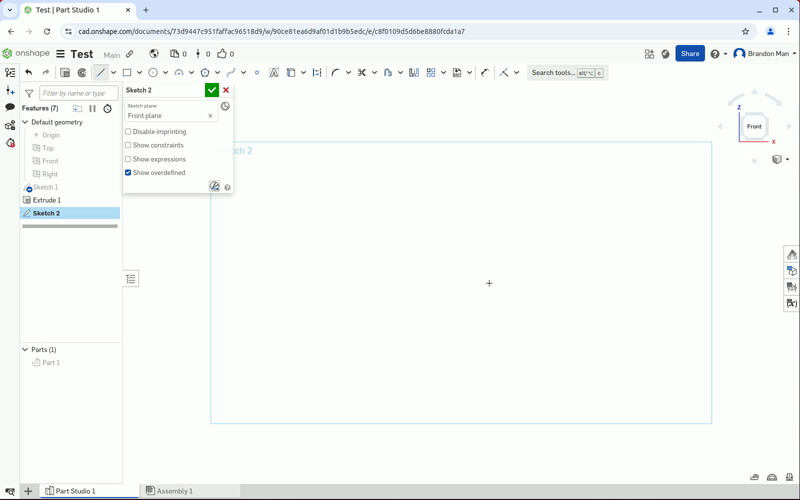
key_down(shift)
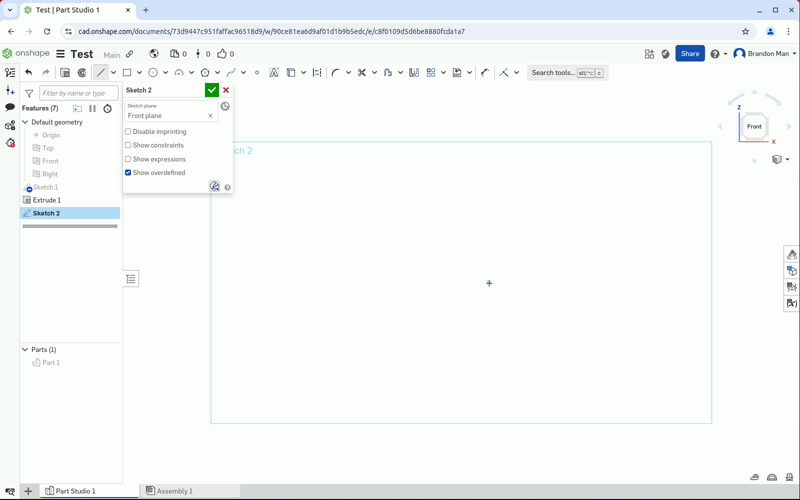
mouse_move(519, 282)
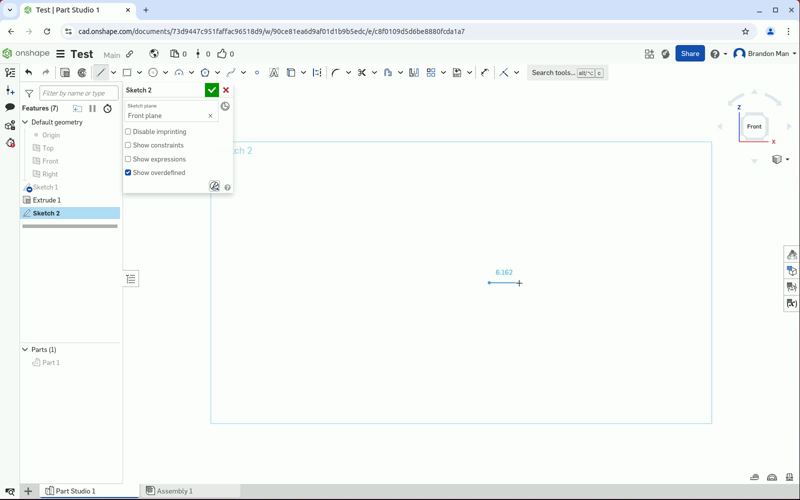
mouse_move(545, 282)
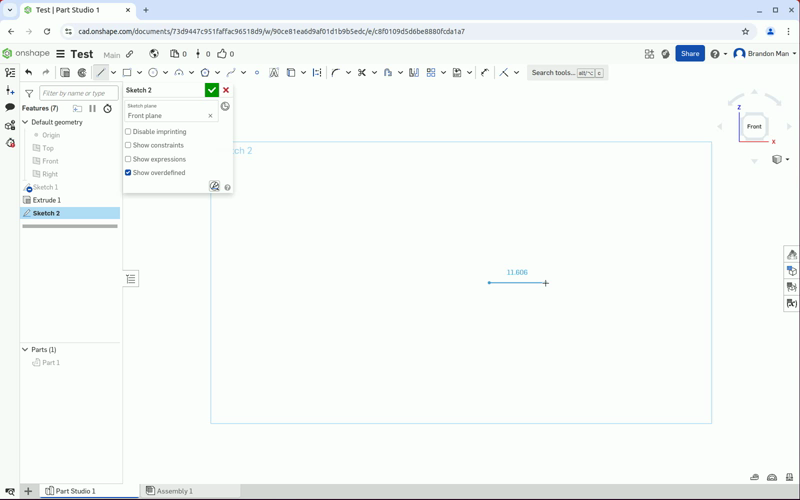
click(545, 282)
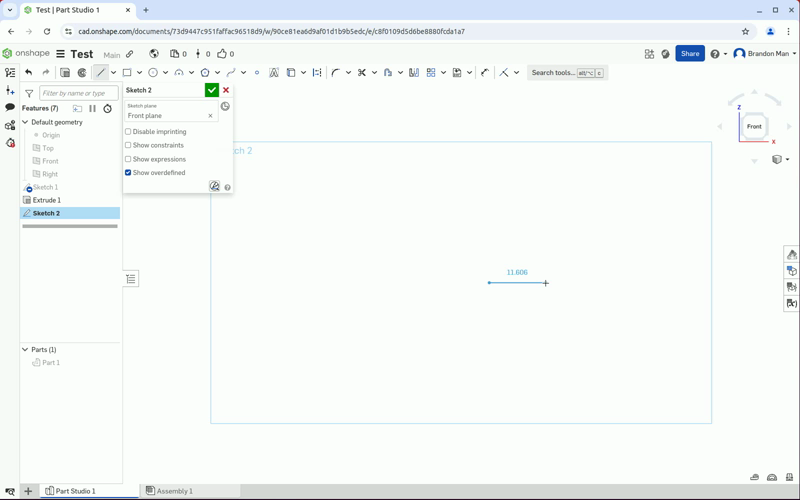
key_up(shift)
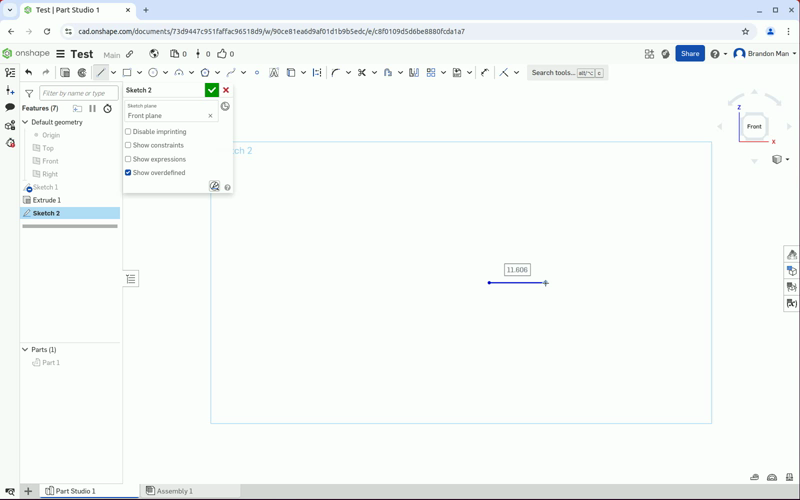
key_down(shift)
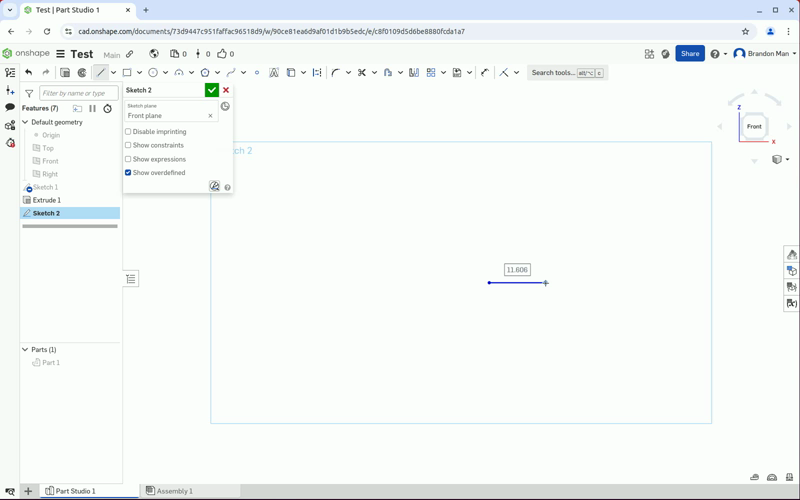
mouse_move(545, 219)
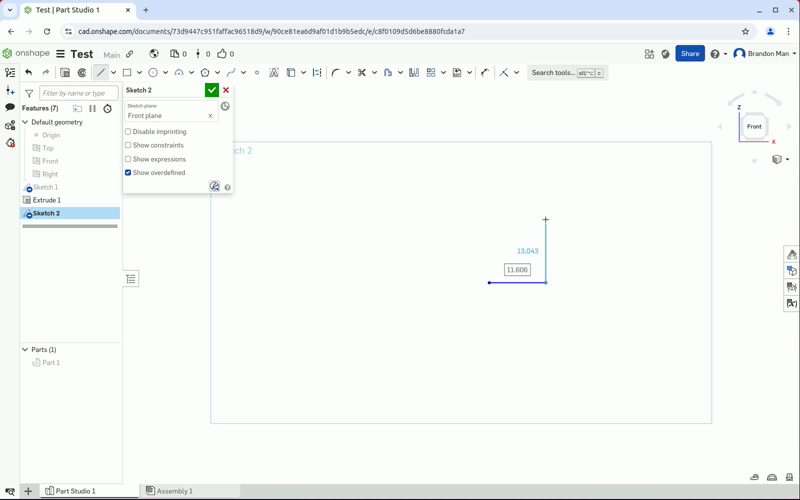
click(545, 219)
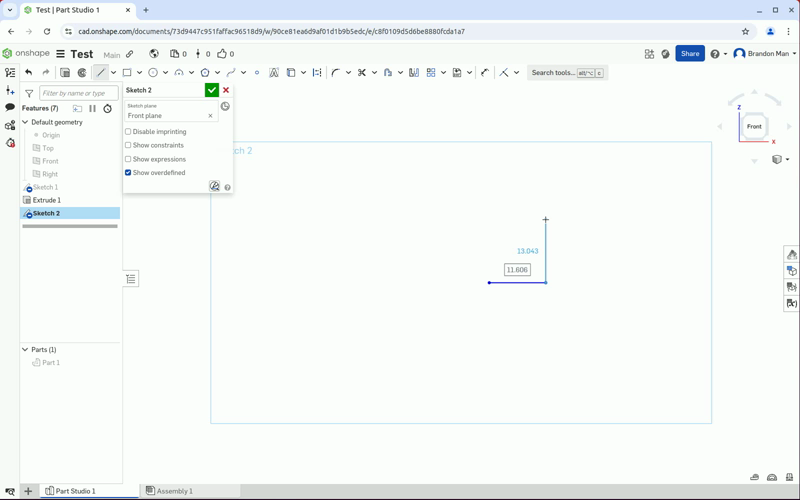
key_up(shift)
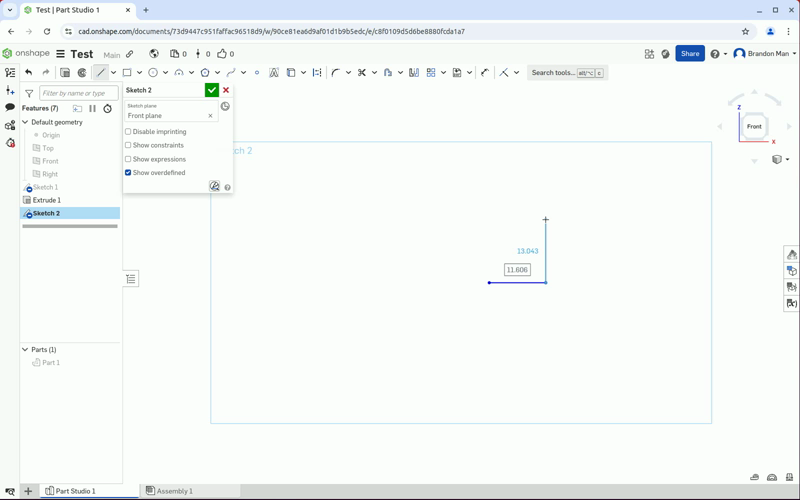
key_down(shift)
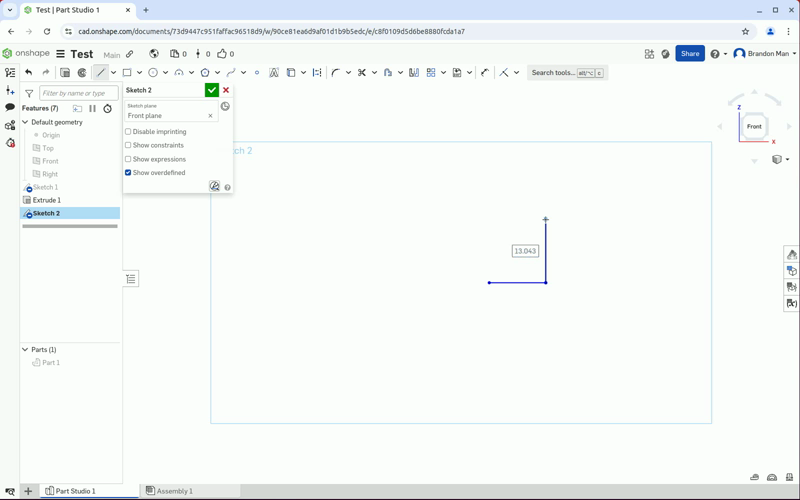
mouse_move(489, 170)
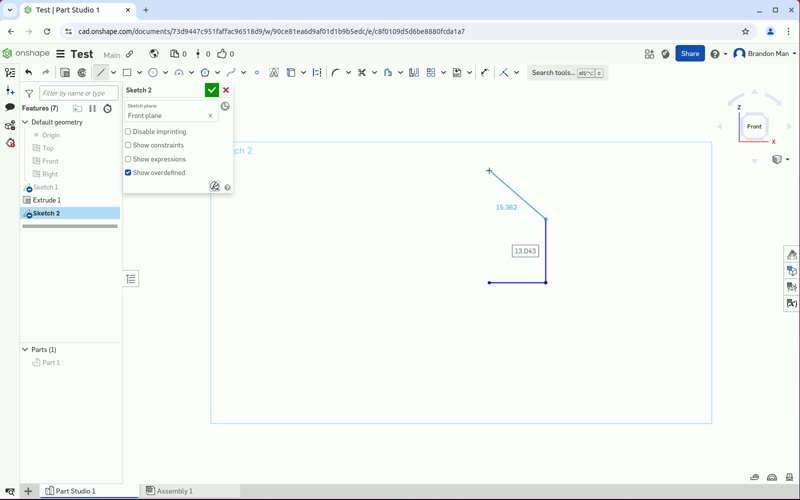
click(489, 170)
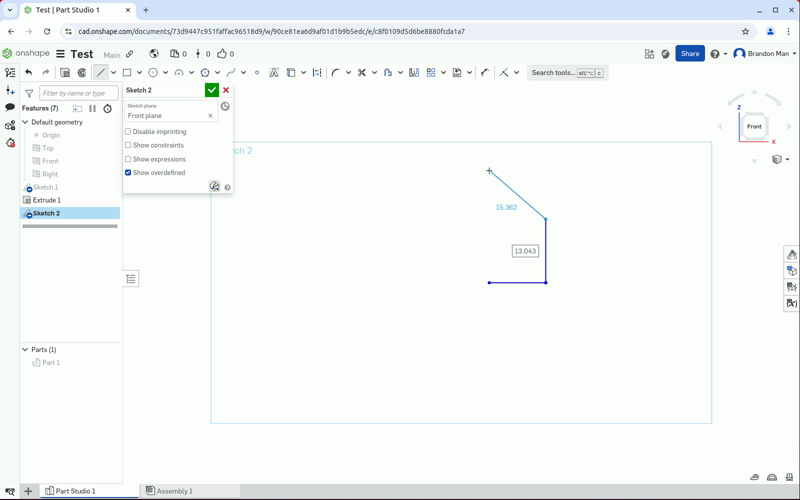
key_up(shift)
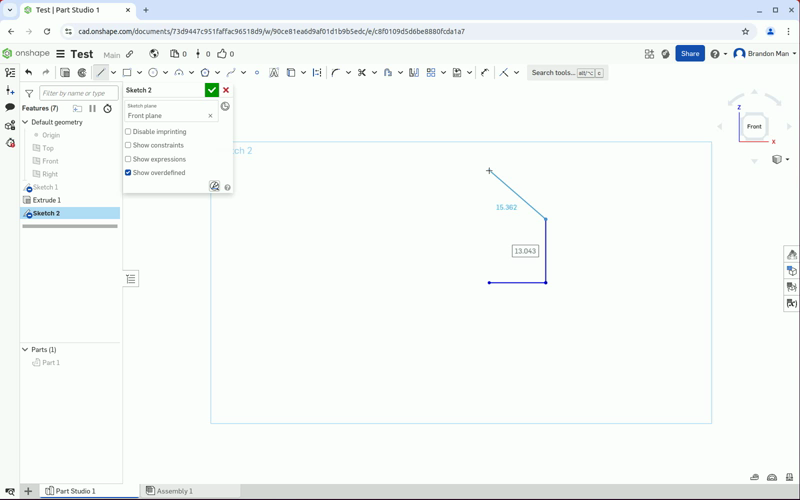
key_down(shift)
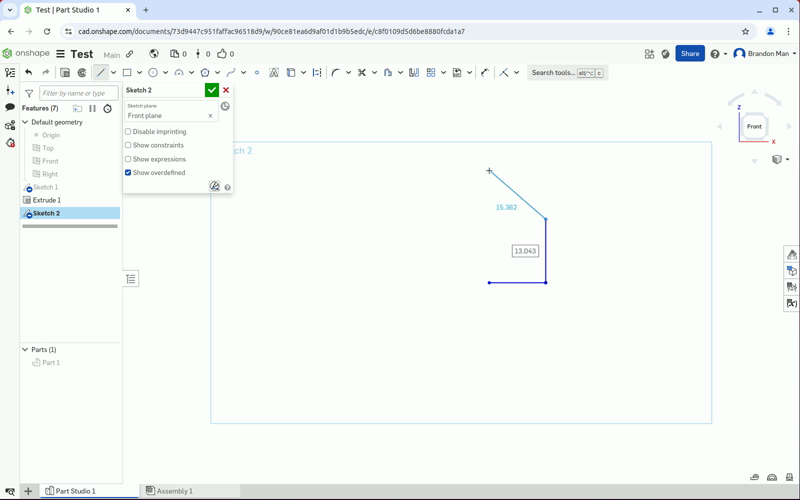
mouse_move(489, 282)
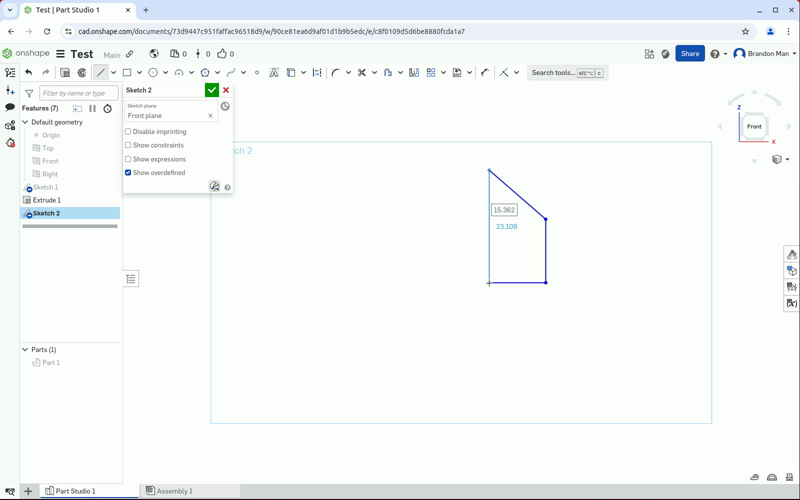
key_up(shift)
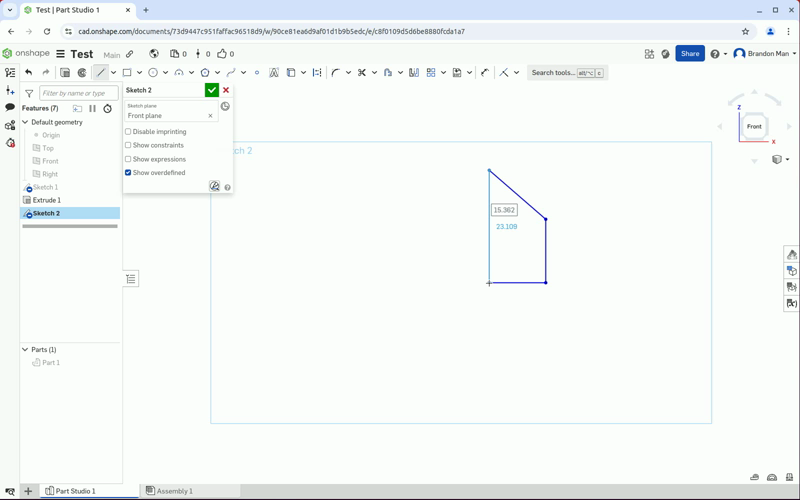
click(489, 282)
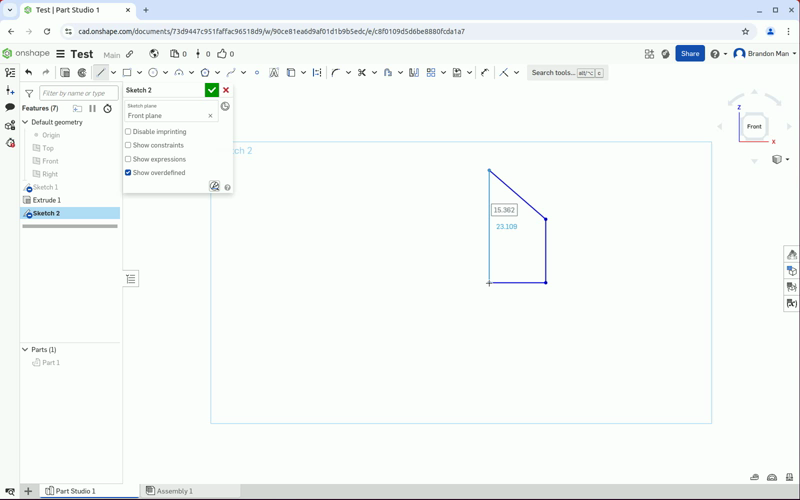
key(esc)
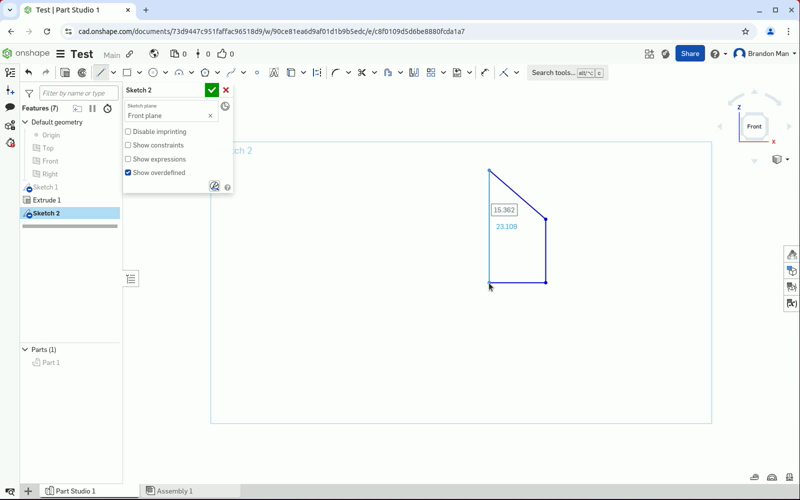
mouse_move(536, 225)
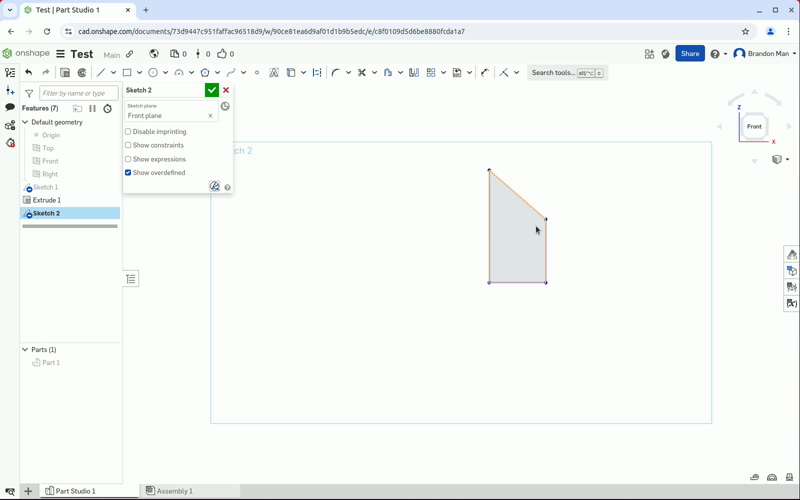
click(536, 225)
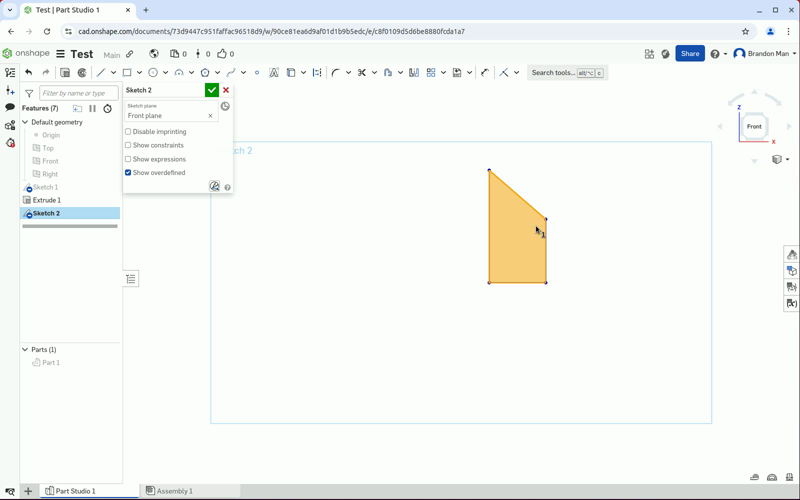
mouse_move(73, 352)
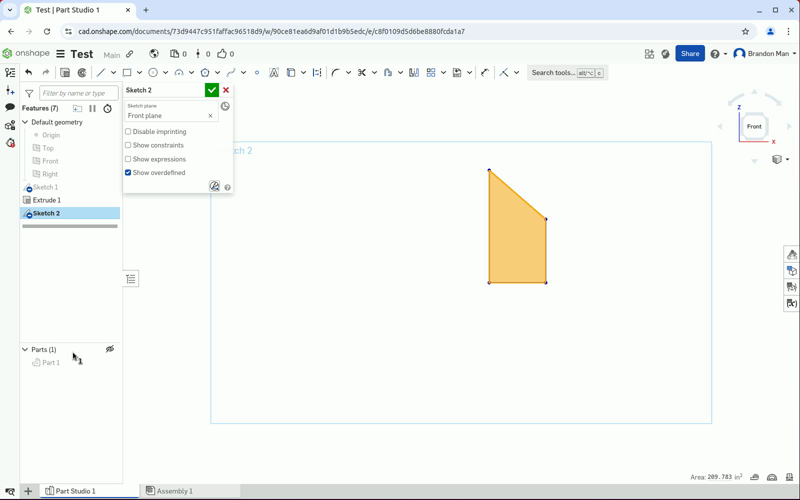
key(shift+y)
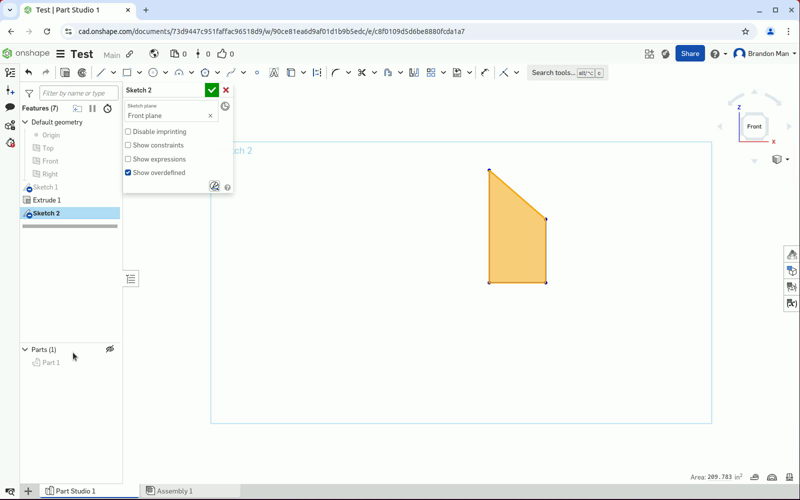
key(shift+e)
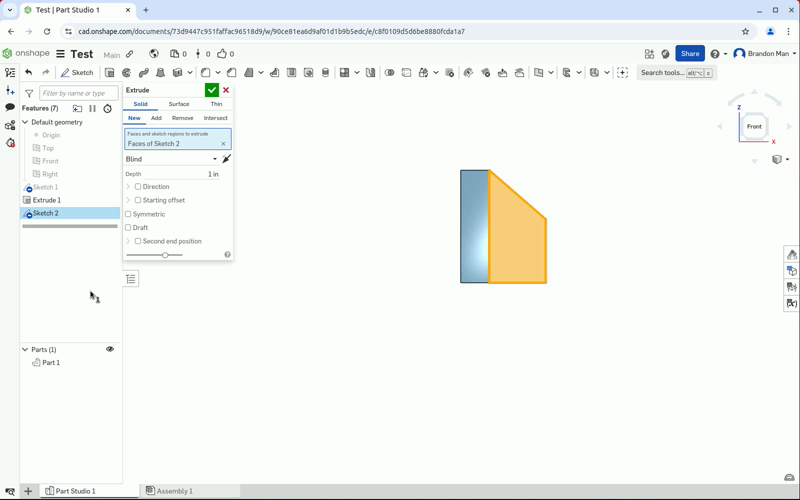
mouse_move(143, 106)
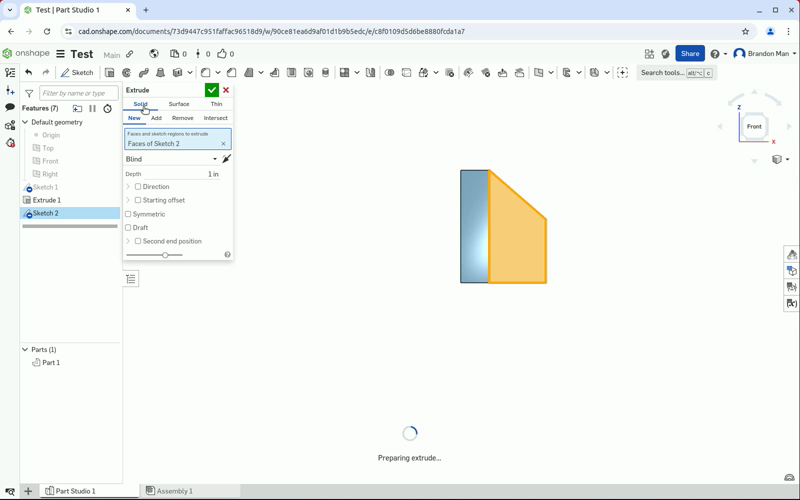
click(143, 106)
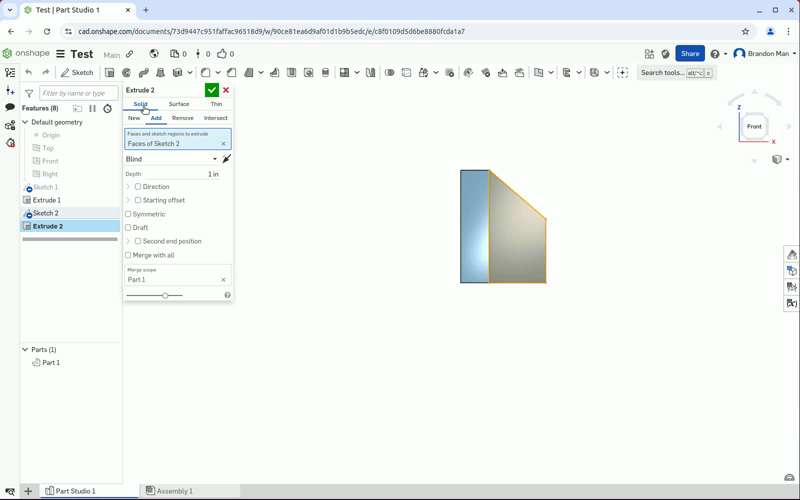
mouse_move(137, 120)
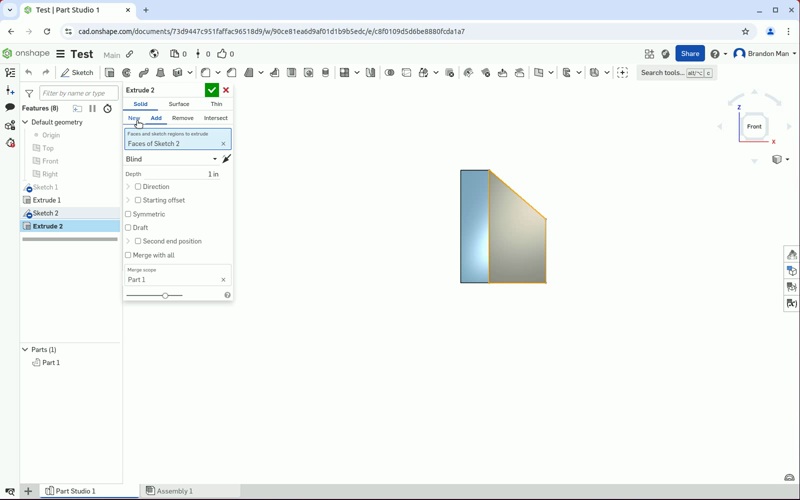
click(137, 120)
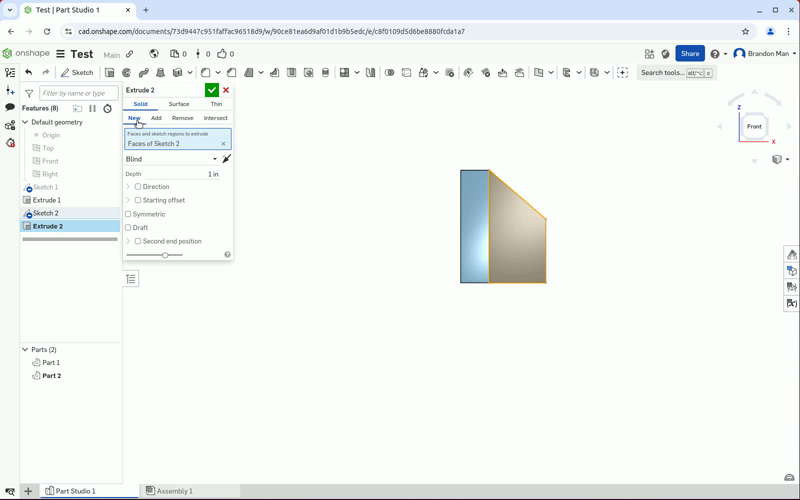
key(tab, 4)
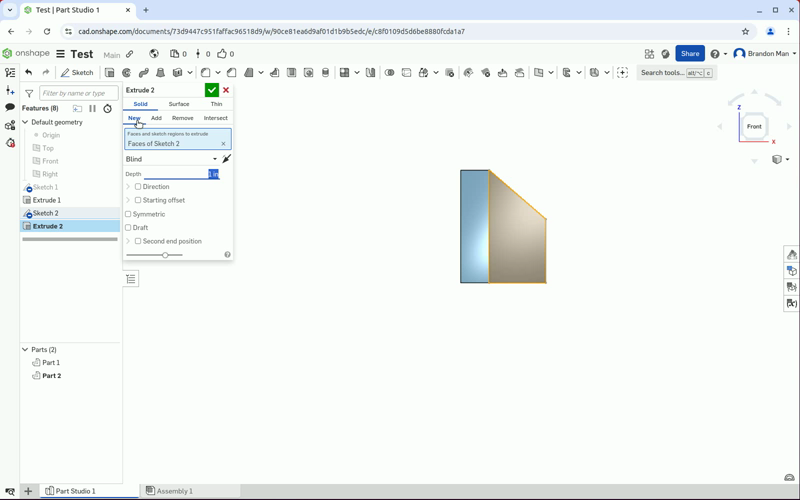
text(23.108)
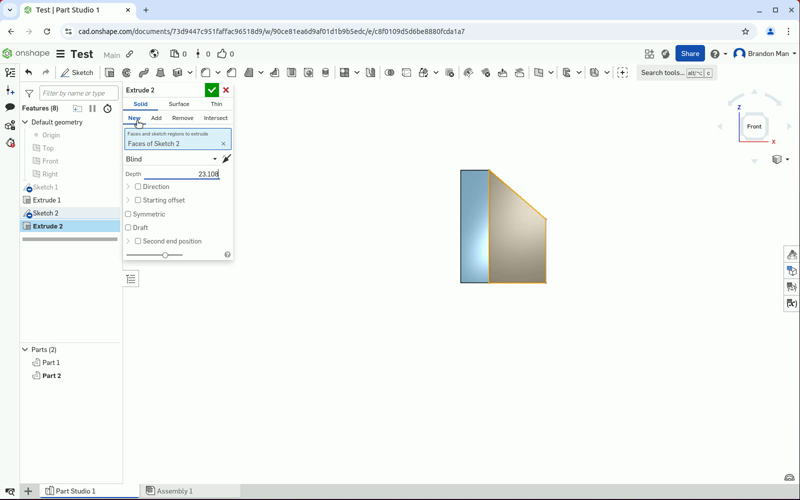
key(tab, 3)
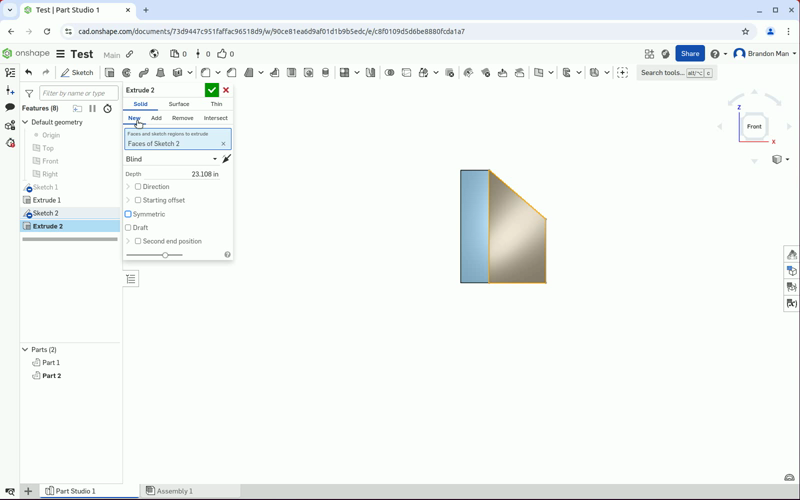
key(space)
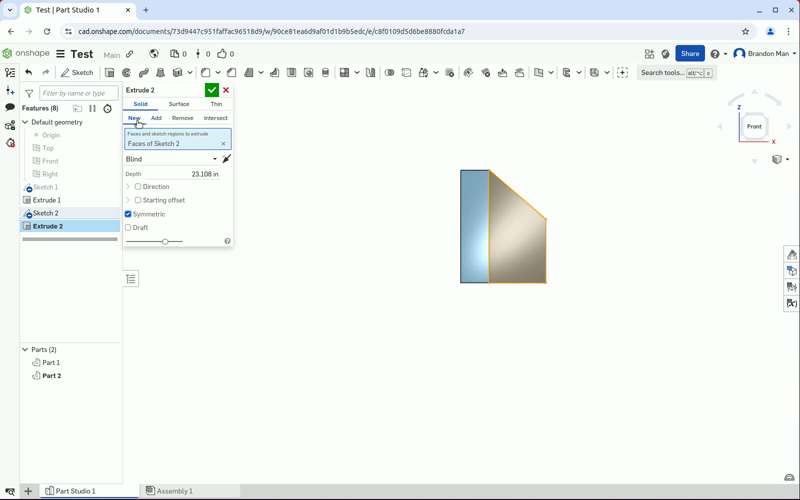
key(enter)
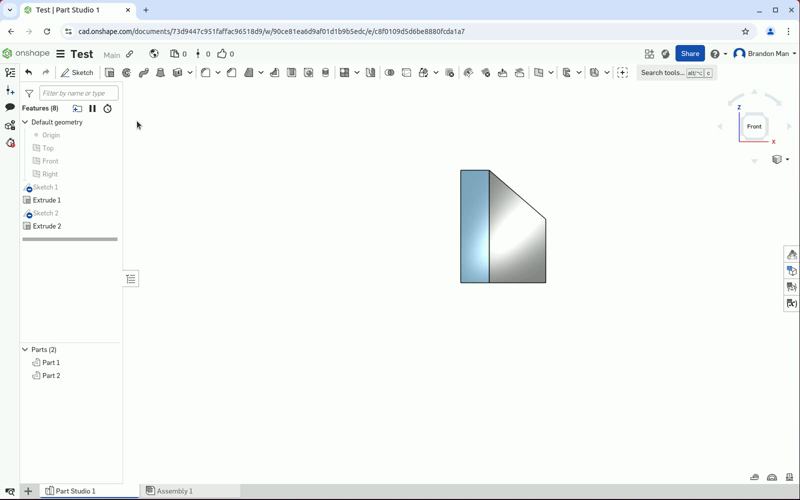
key(shift+h)
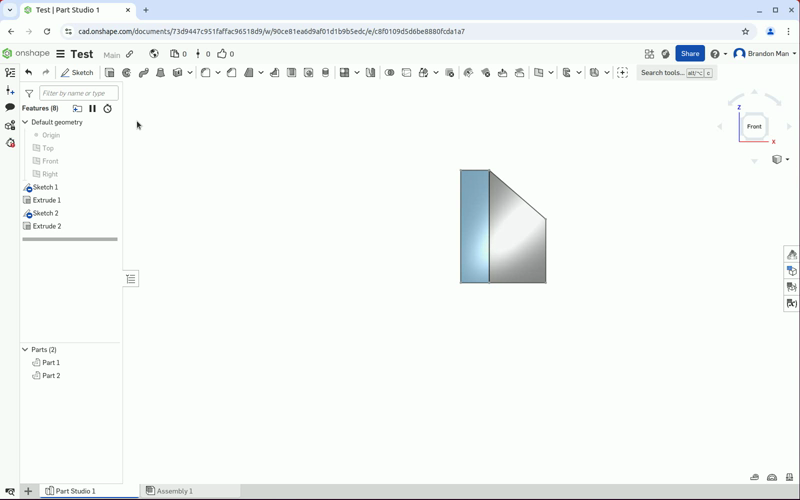
key(shift+h)
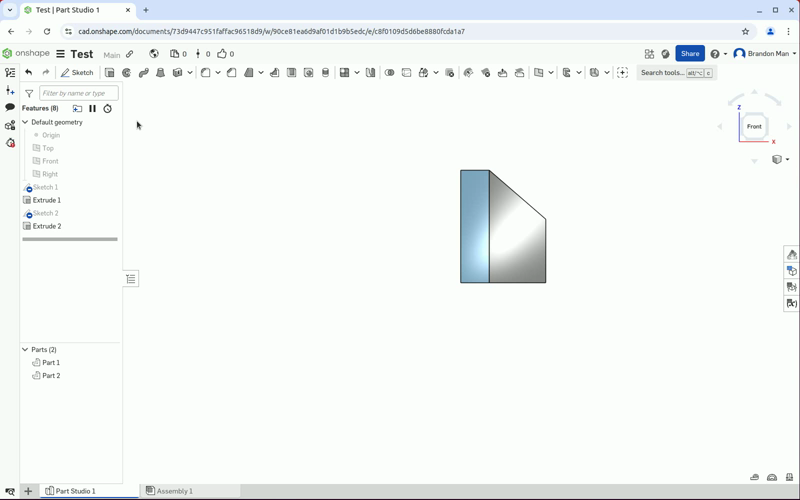
mouse_move(73, 189)
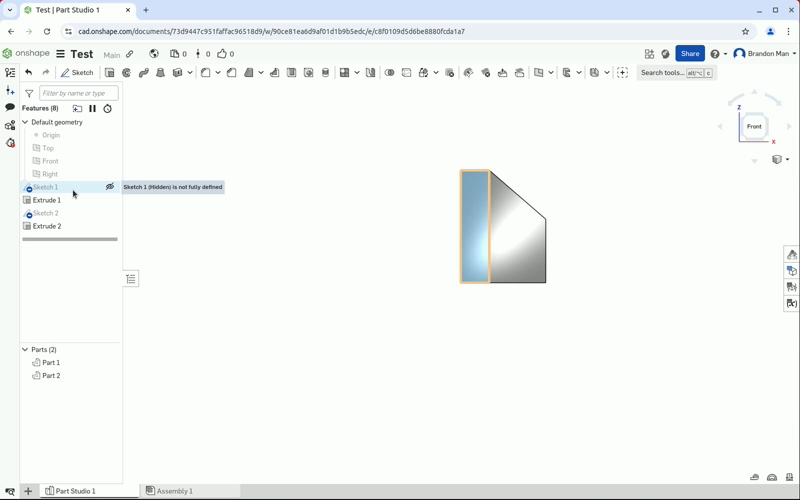
click(73, 189)
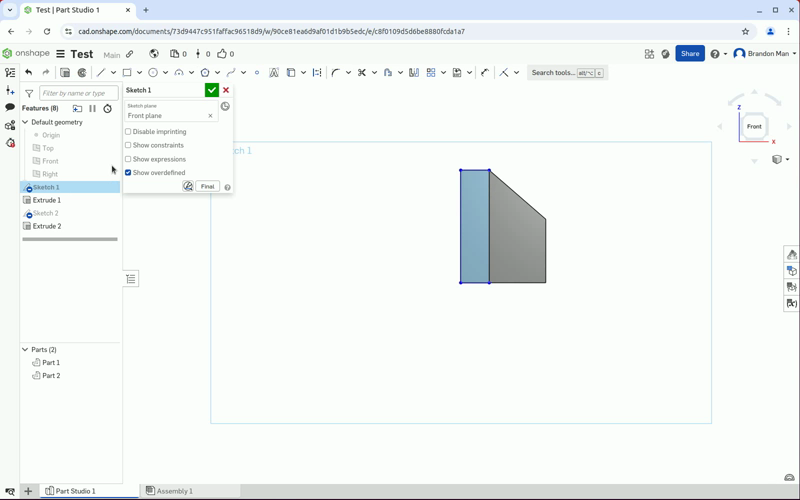
mouse_move(229, 92)
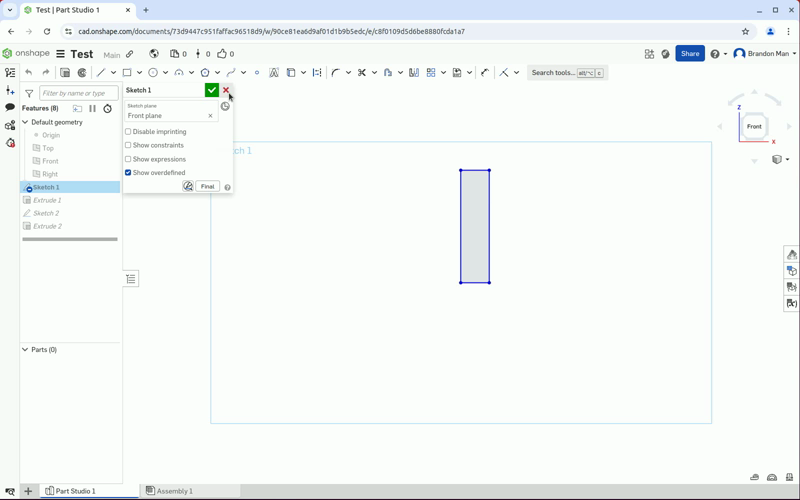
click(229, 92)
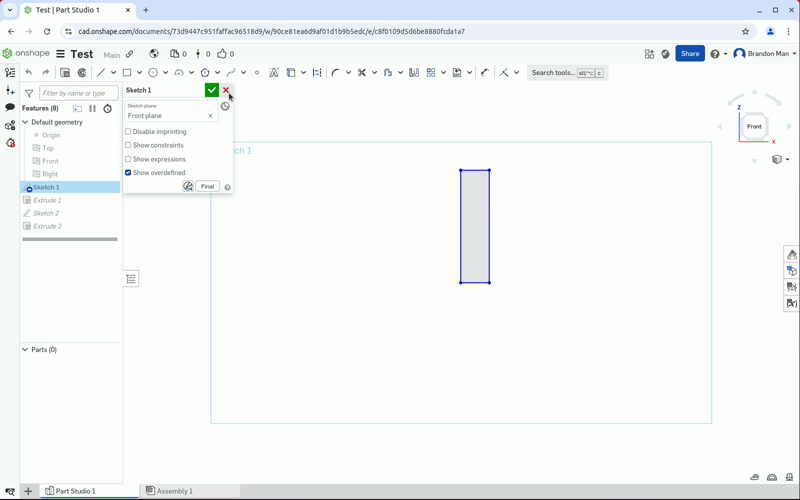
key(shift+s)
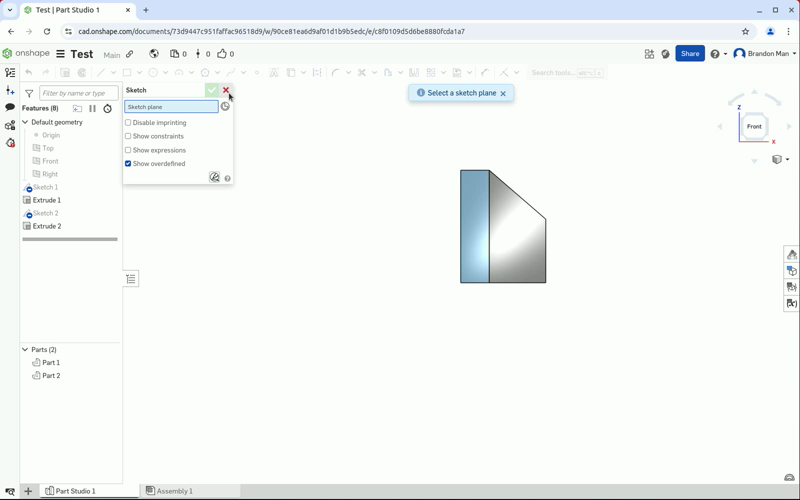
mouse_move(73, 163)
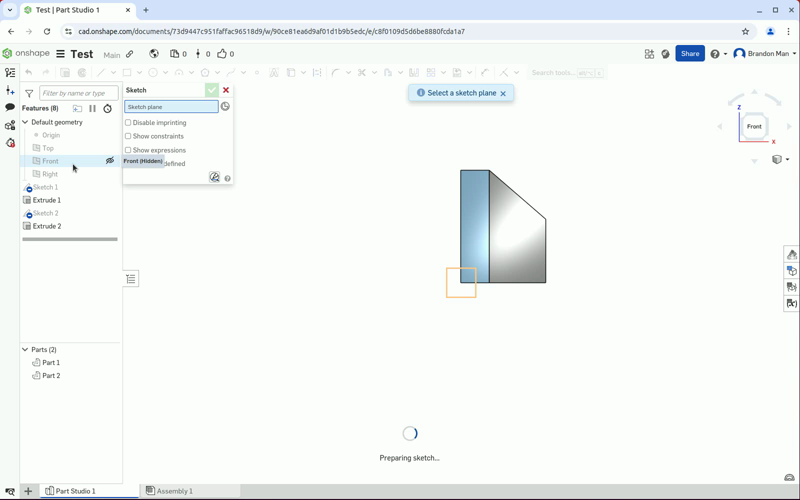
click(73, 163)
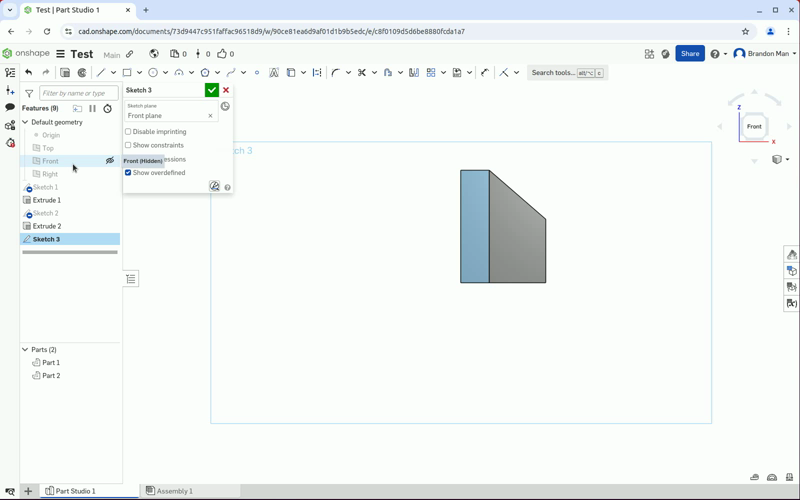
mouse_move(73, 352)
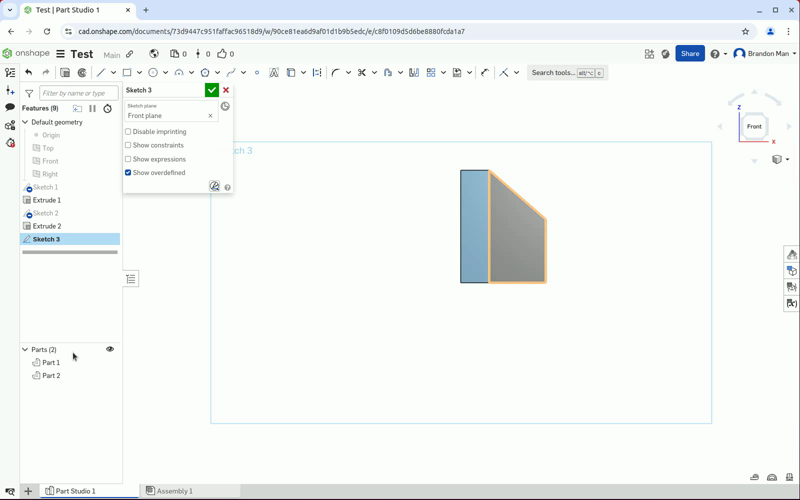
key(y)
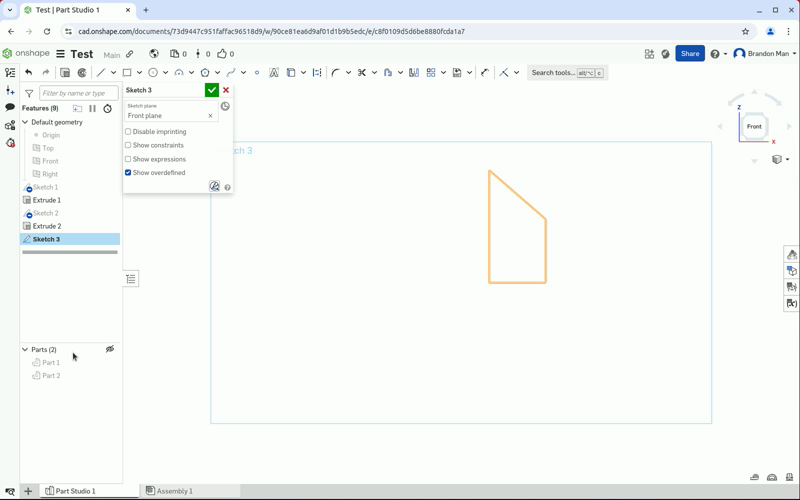
key(l)
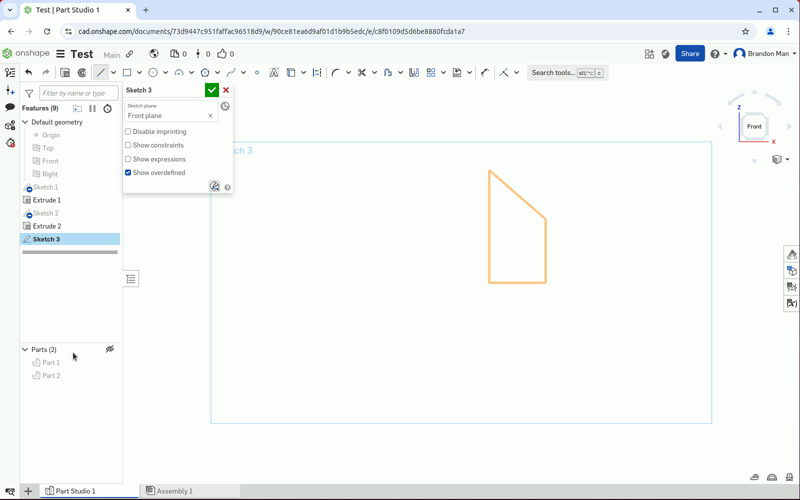
key_down(shift)
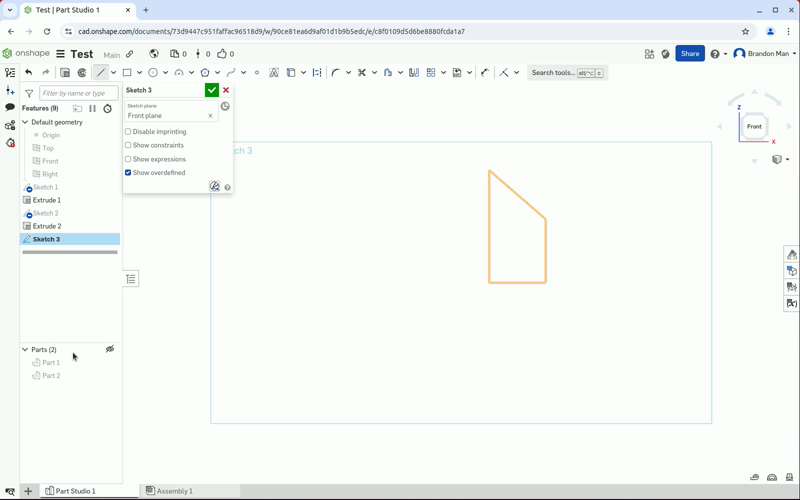
mouse_move(432, 282)
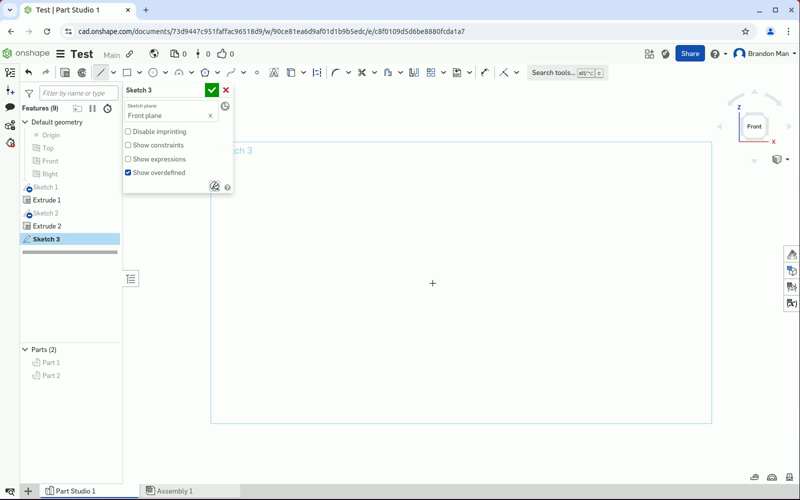
click(432, 282)
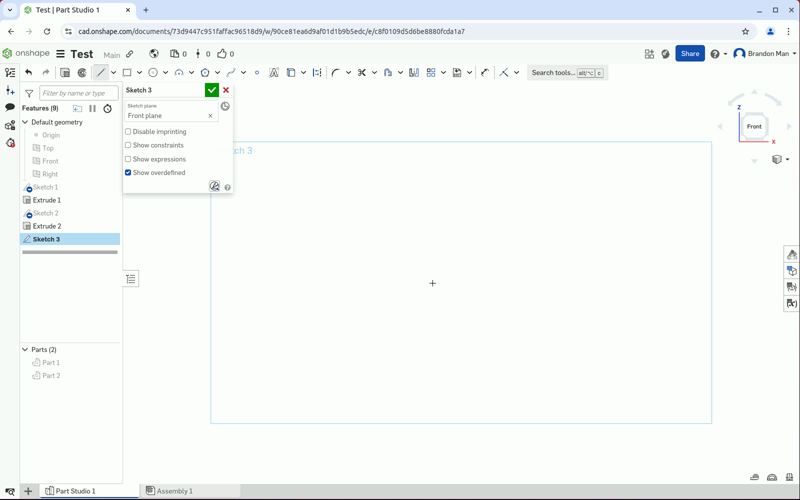
key_up(shift)
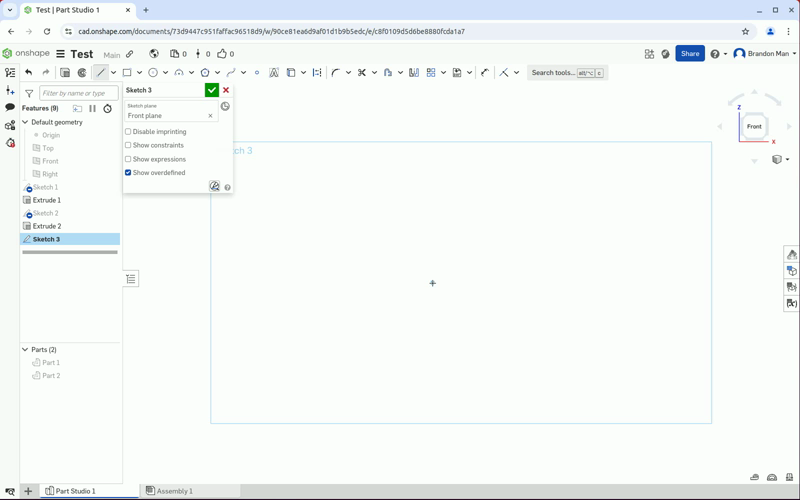
key_down(shift)
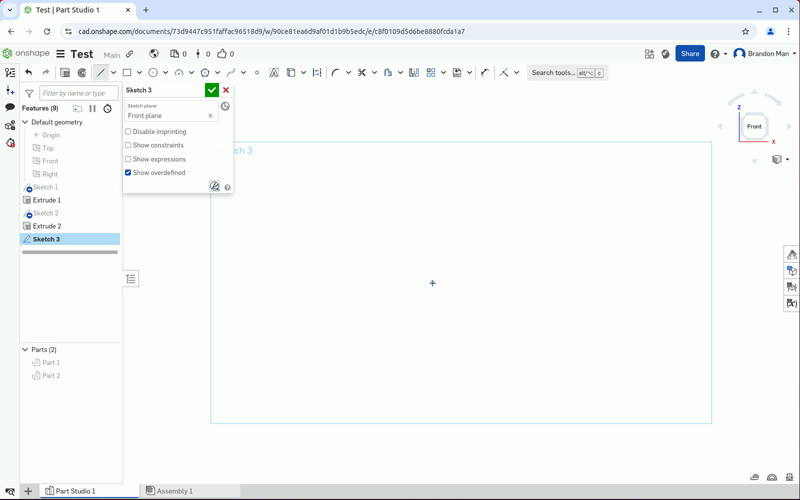
mouse_move(462, 282)
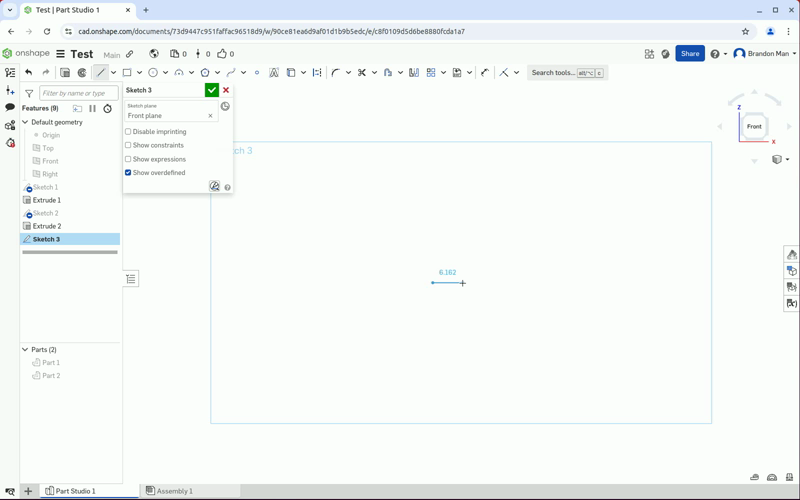
mouse_move(461, 282)
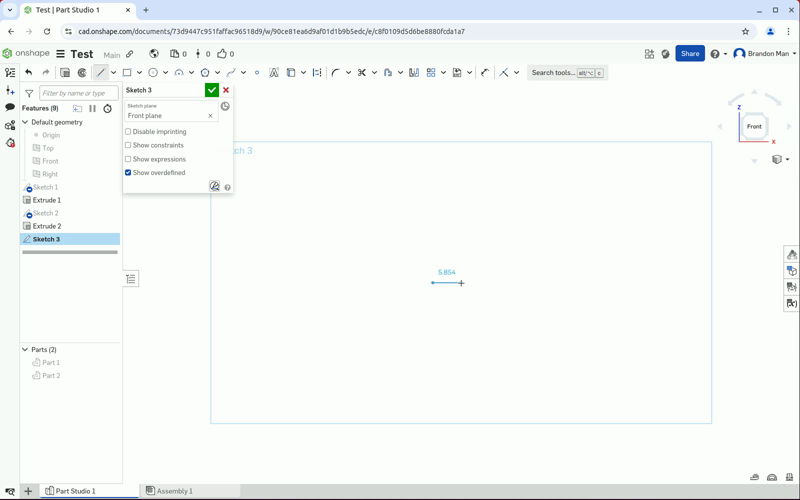
click(461, 282)
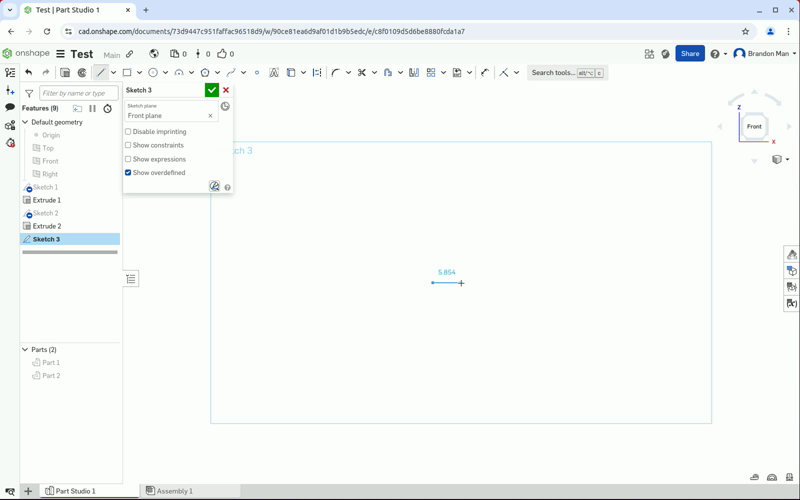
key_up(shift)
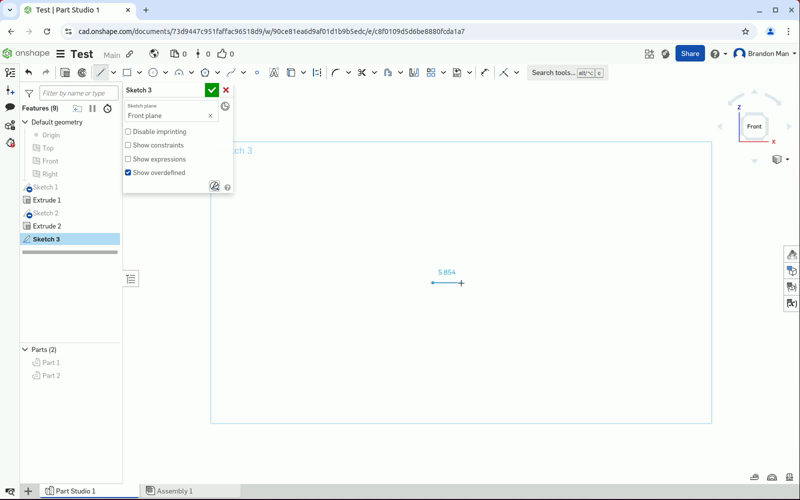
key_down(shift)
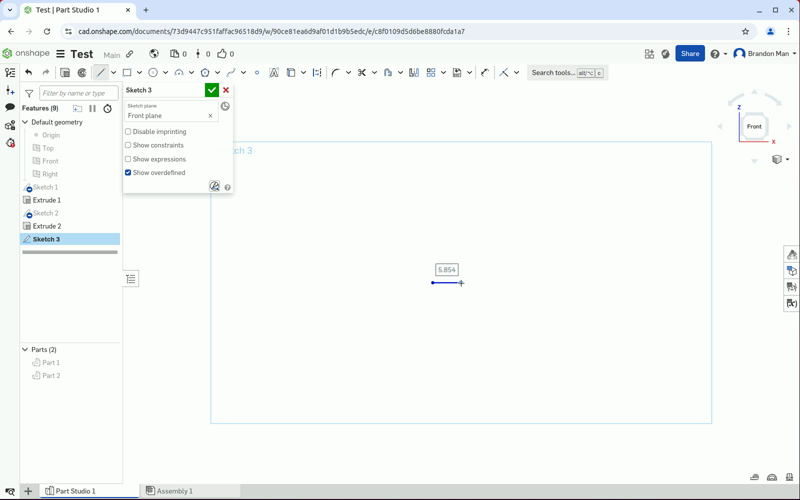
mouse_move(461, 170)
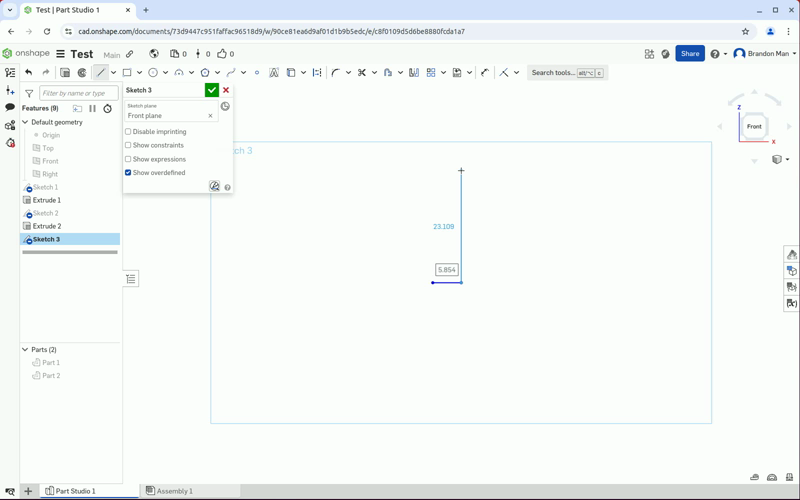
click(461, 170)
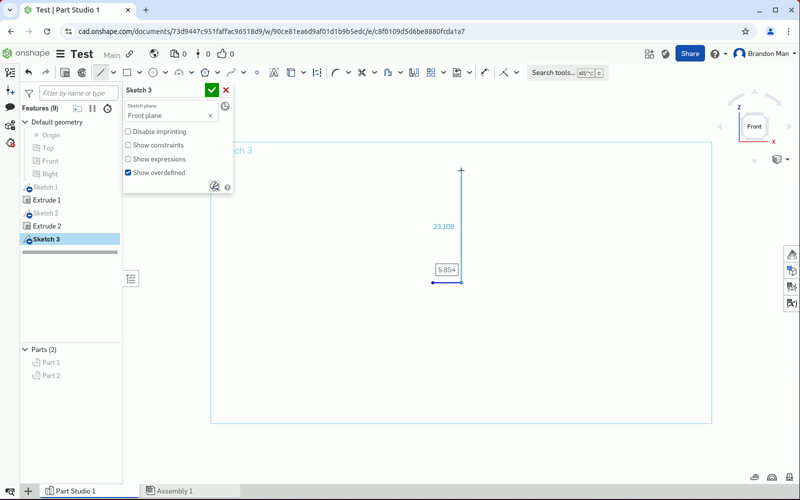
key_up(shift)
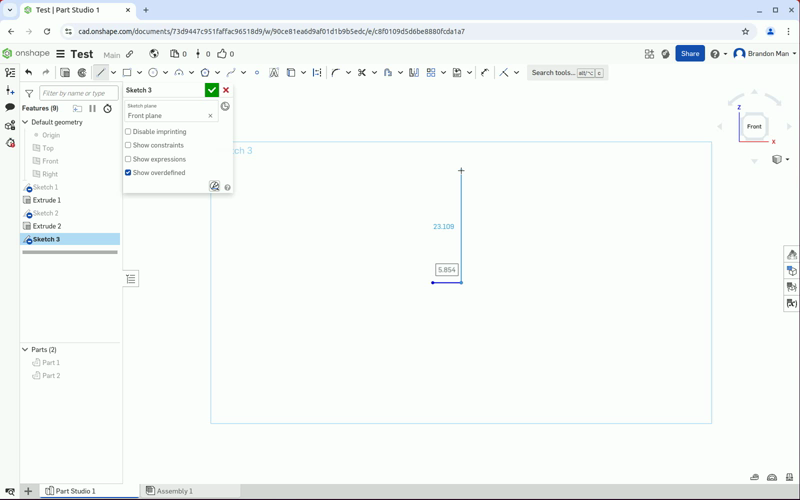
key_down(shift)
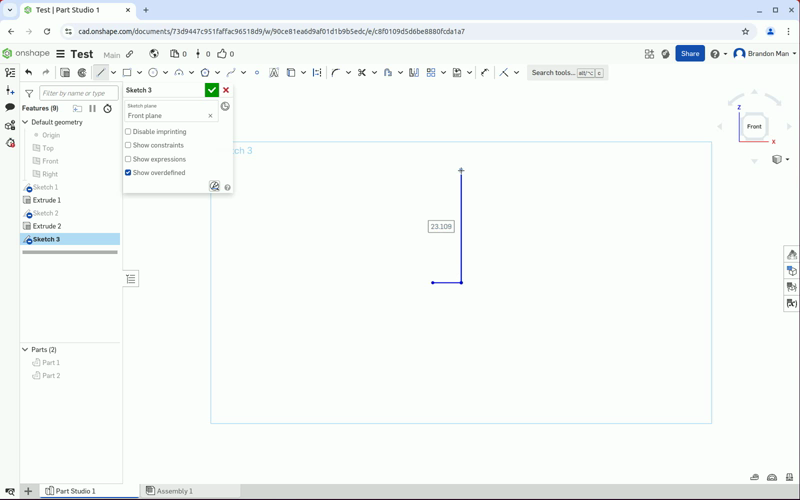
mouse_move(491, 170)
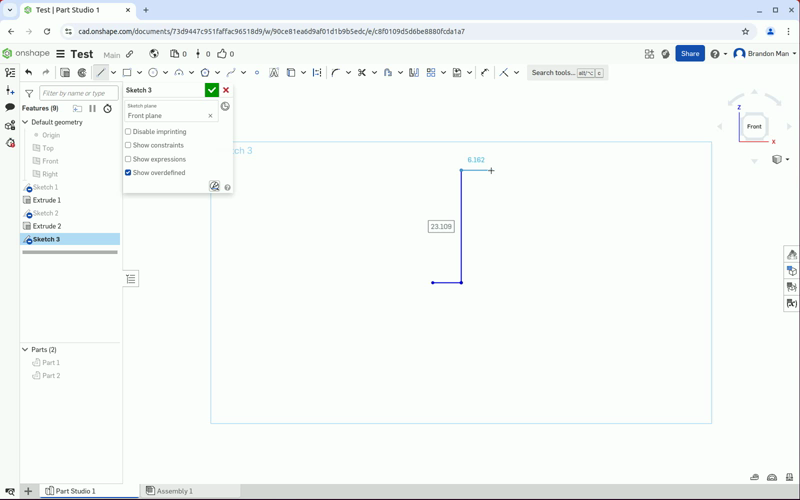
mouse_move(432, 170)
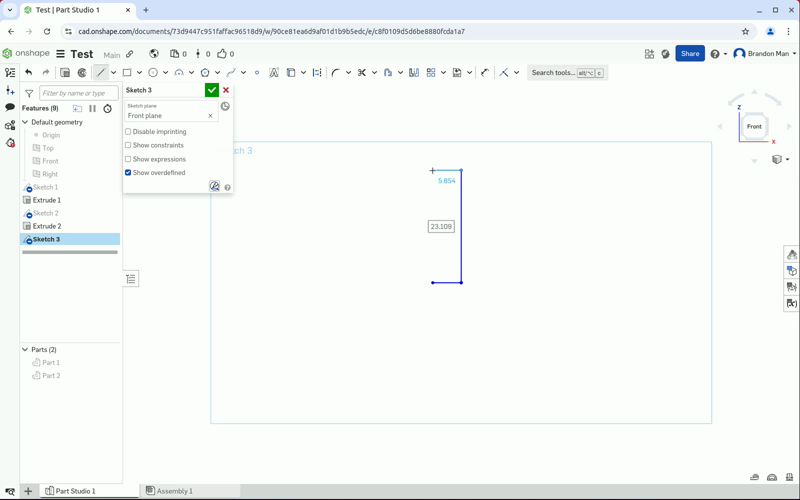
click(432, 170)
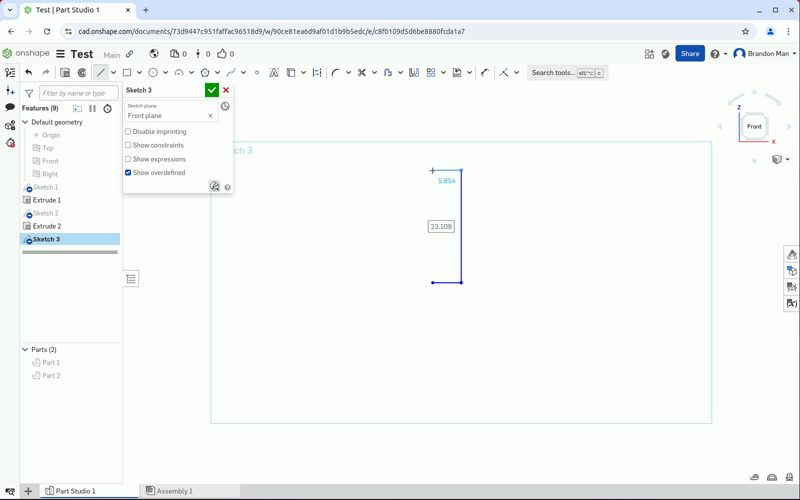
key_up(shift)
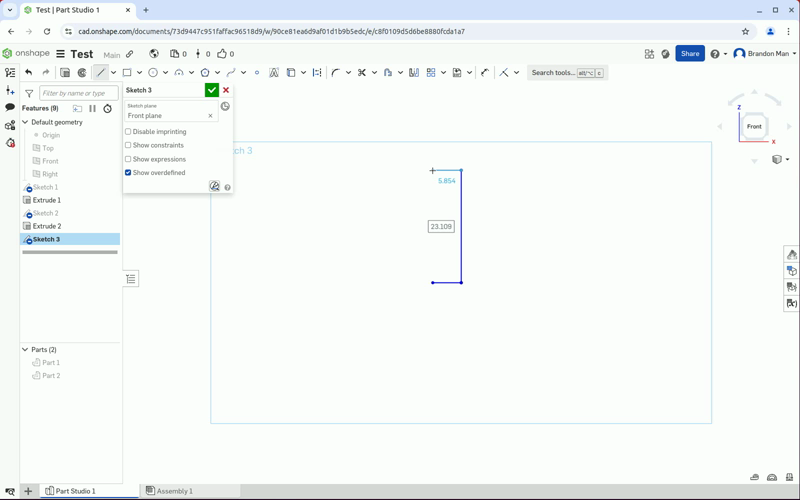
key_down(shift)
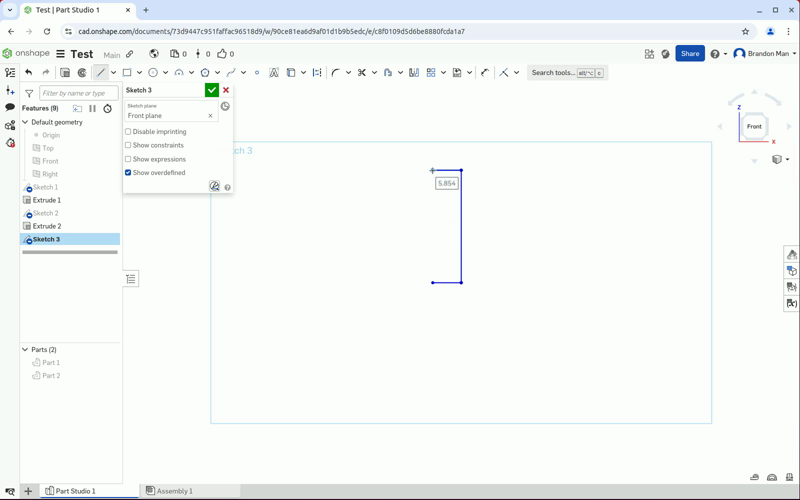
mouse_move(432, 282)
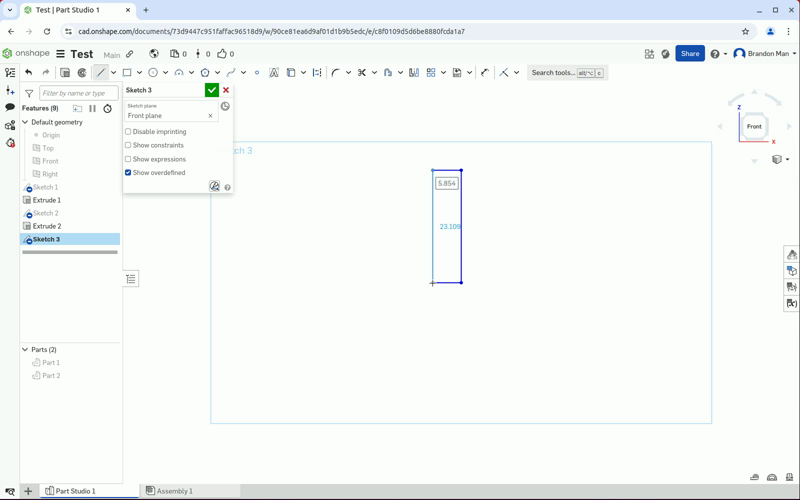
key_up(shift)
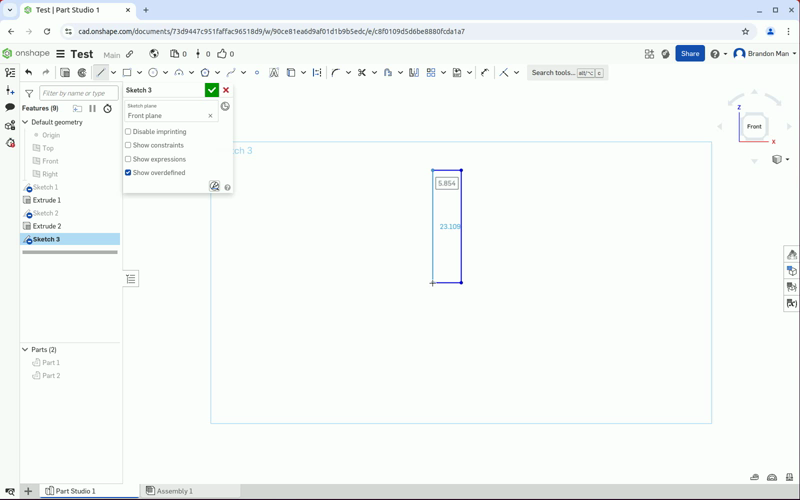
click(432, 282)
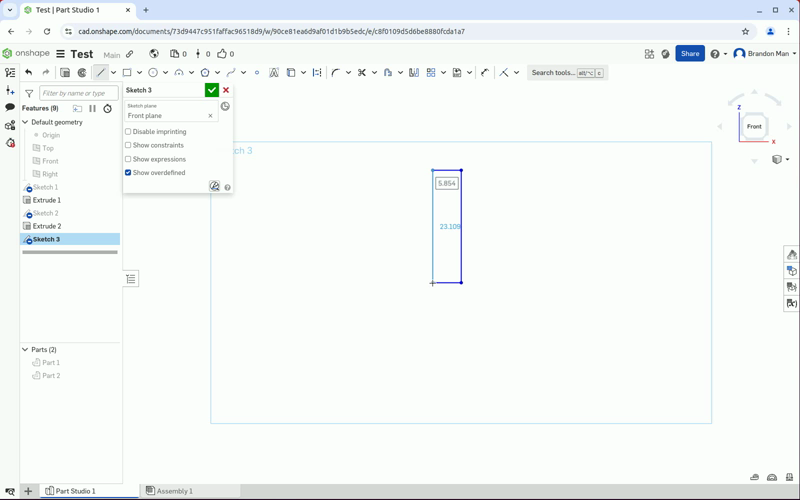
key(esc)
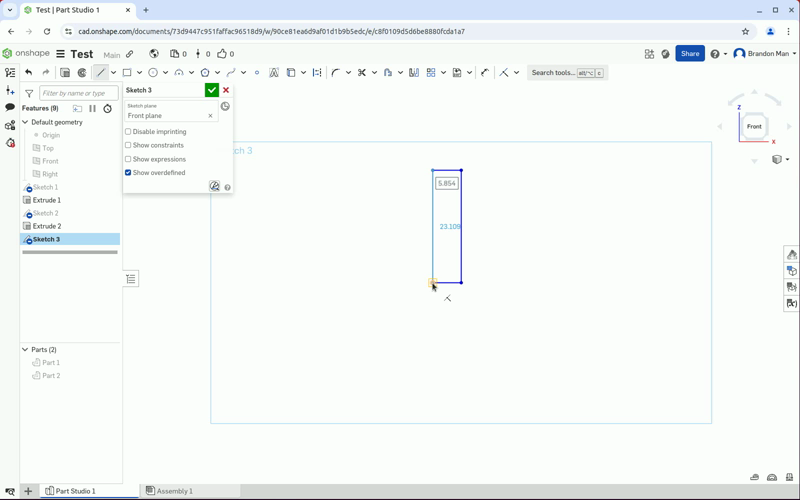
mouse_move(447, 257)
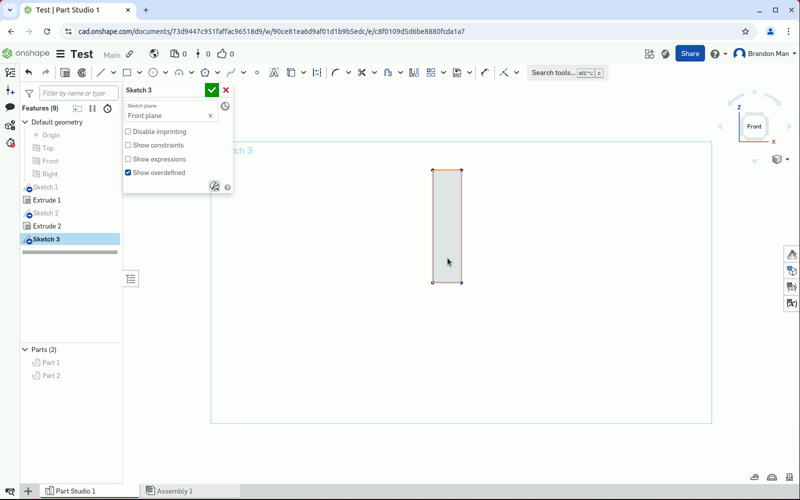
click(447, 257)
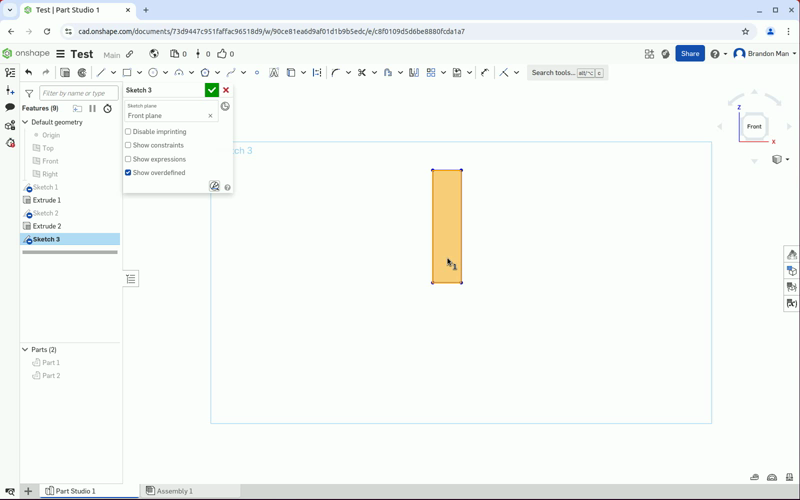
mouse_move(73, 352)
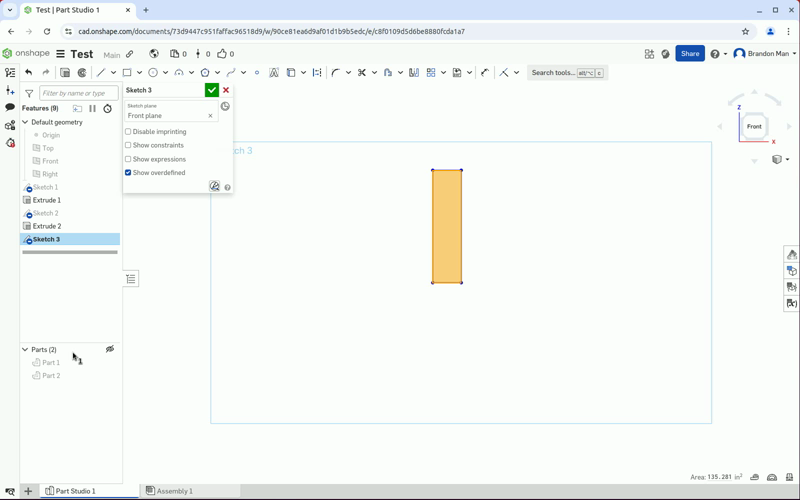
key(shift+y)
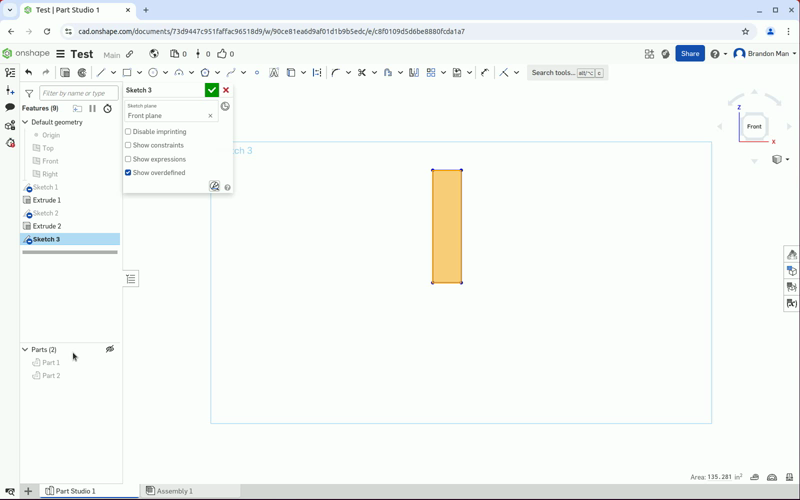
key(shift+e)
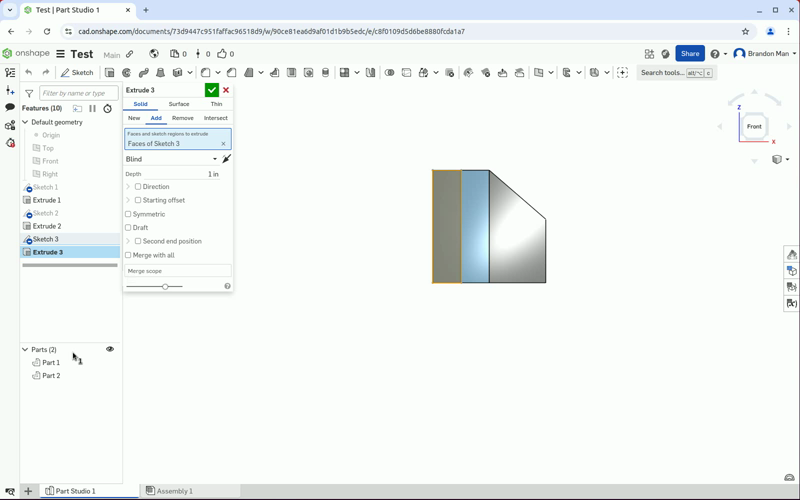
mouse_move(143, 106)
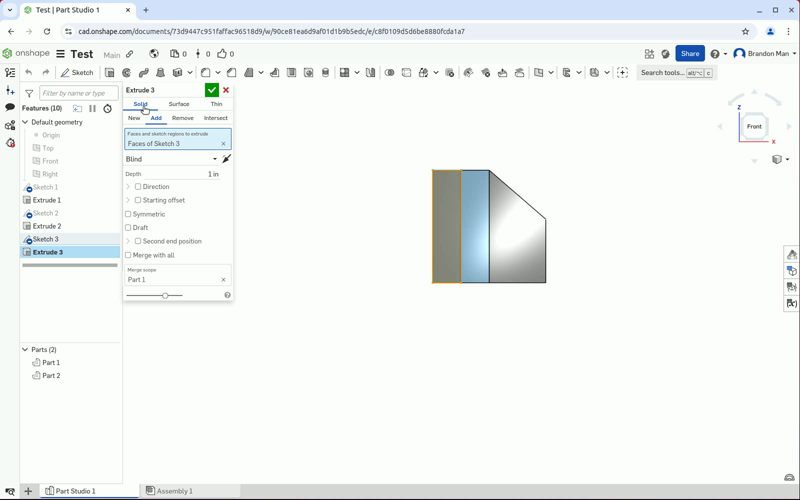
click(143, 106)
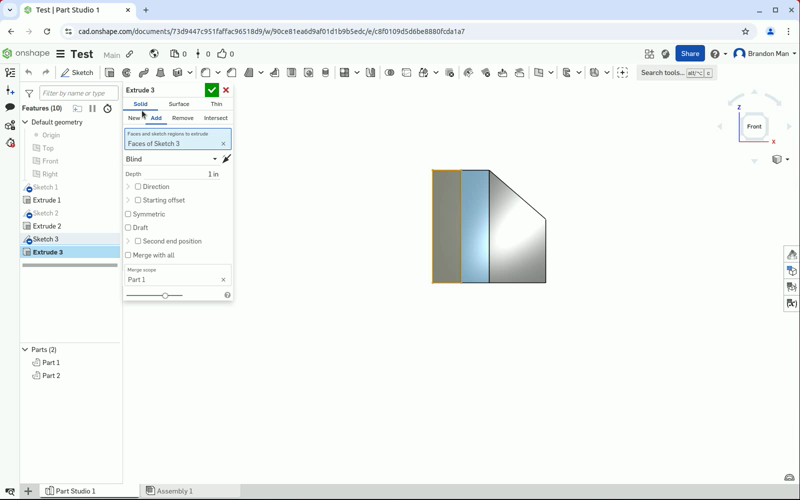
mouse_move(137, 120)
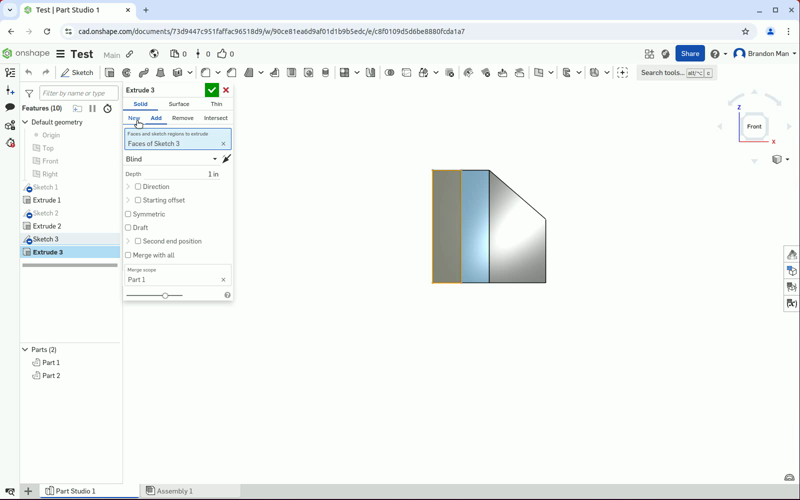
click(137, 120)
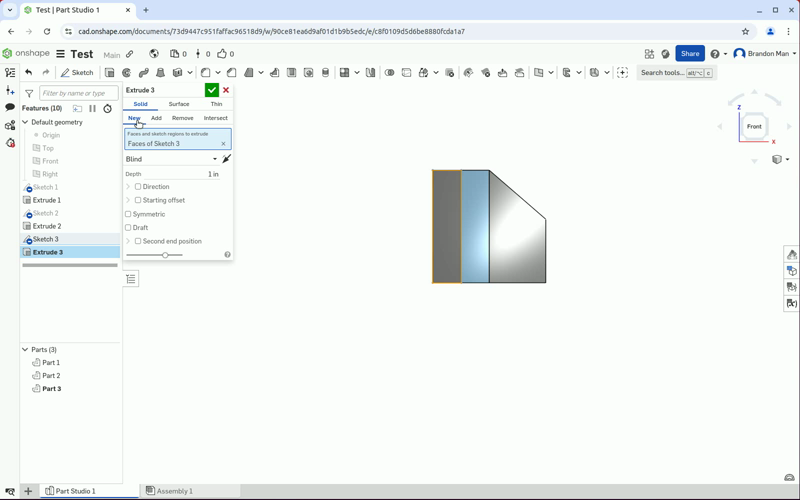
key(tab, 4)
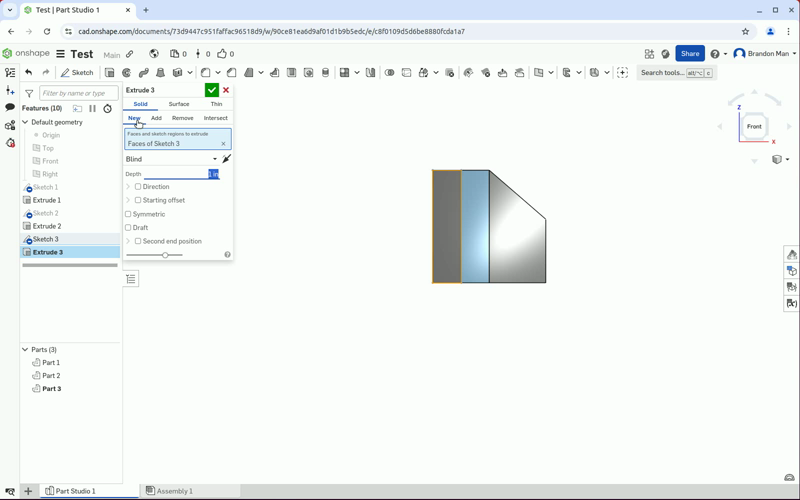
text(11.554)
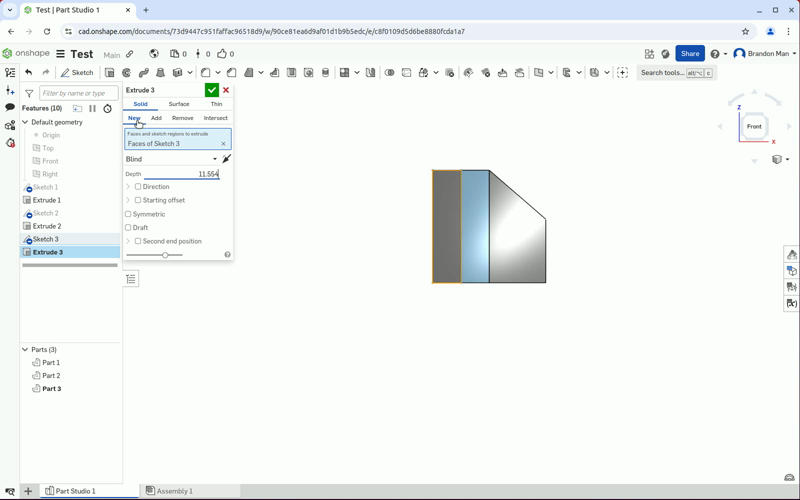
key(tab, 3)
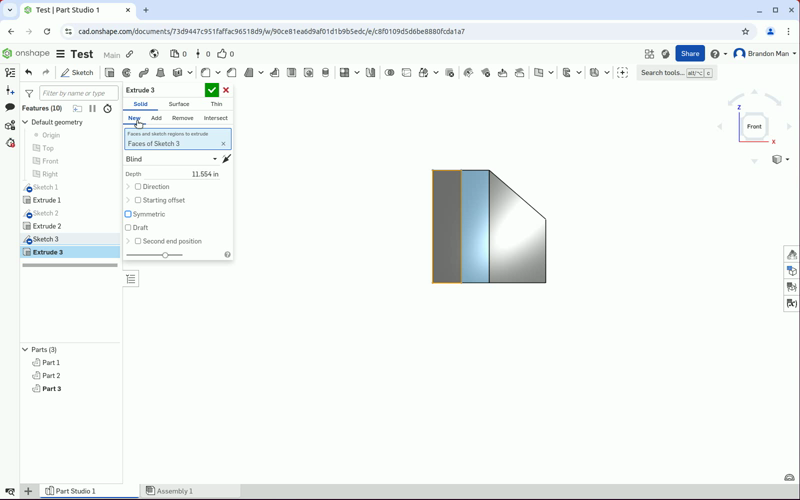
key(space)
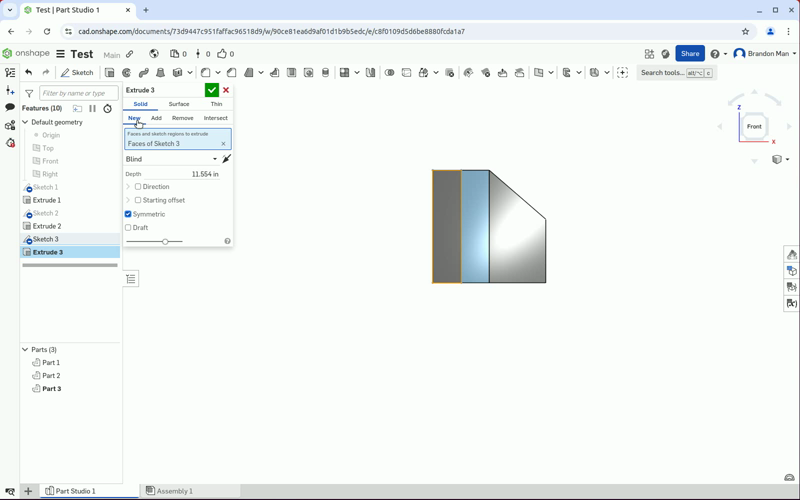
key(enter)
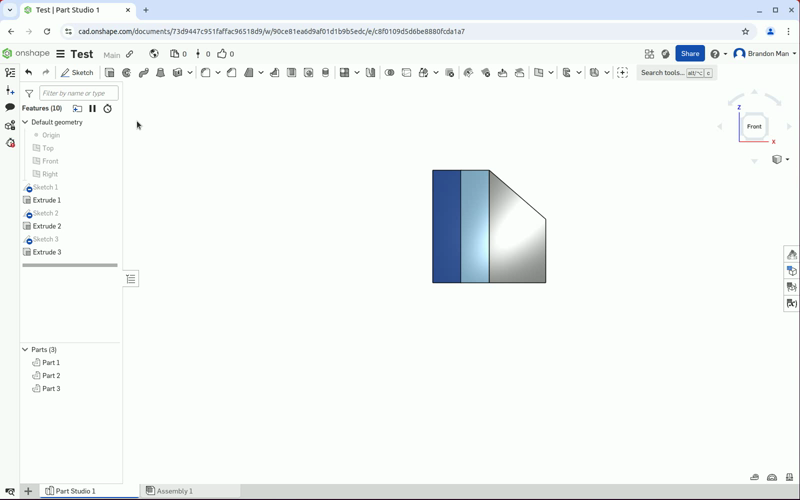
key(shift+h)
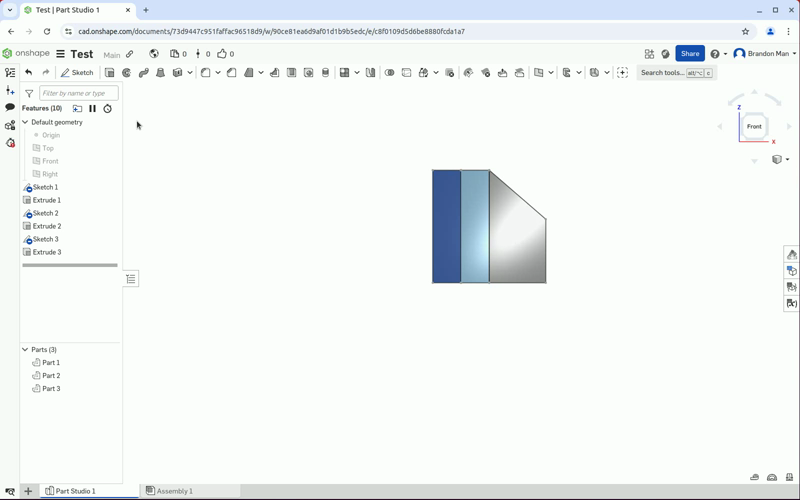
key(shift+h)
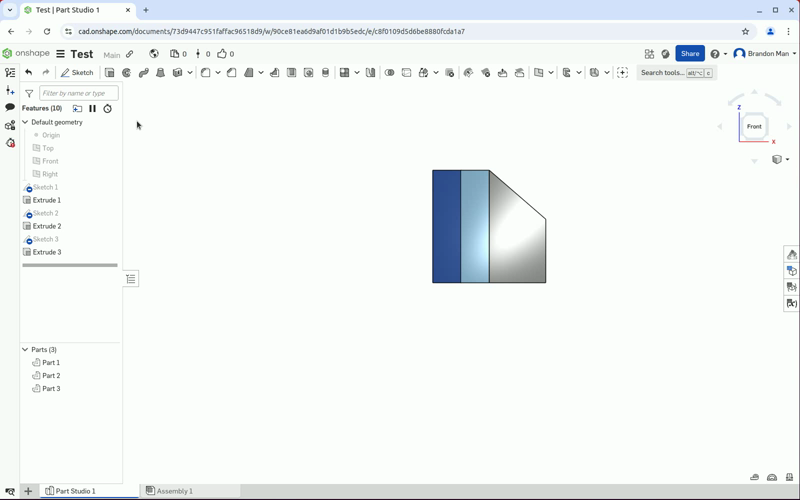
mouse_move(73, 189)
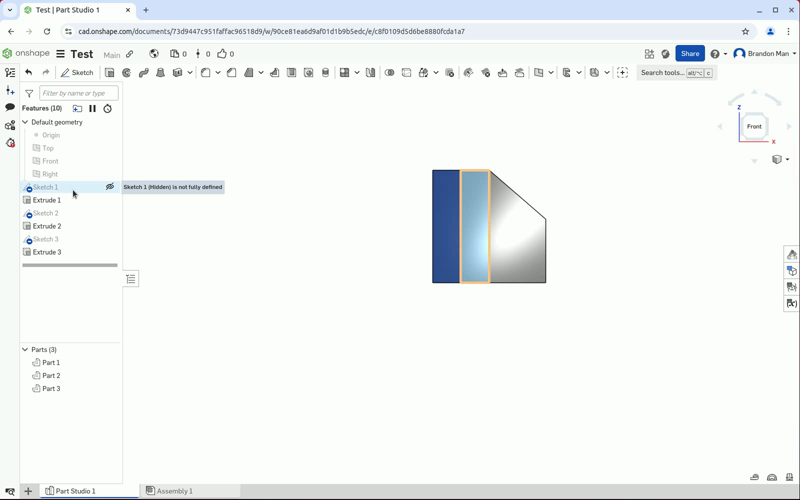
click(73, 189)
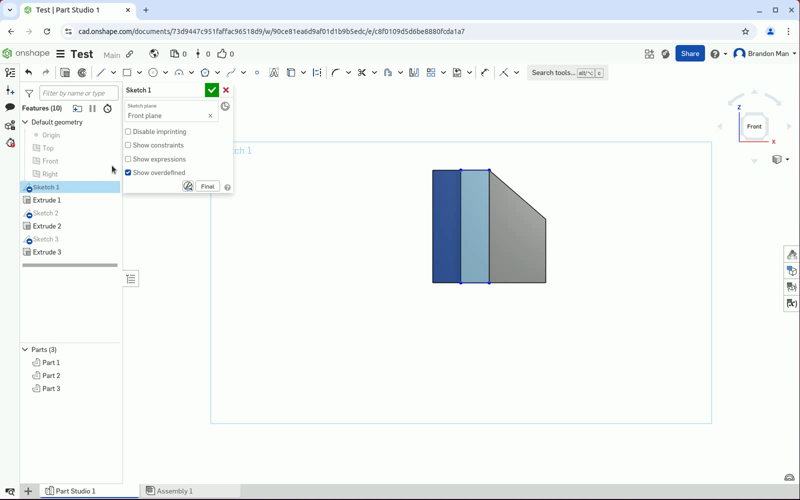
mouse_move(229, 92)
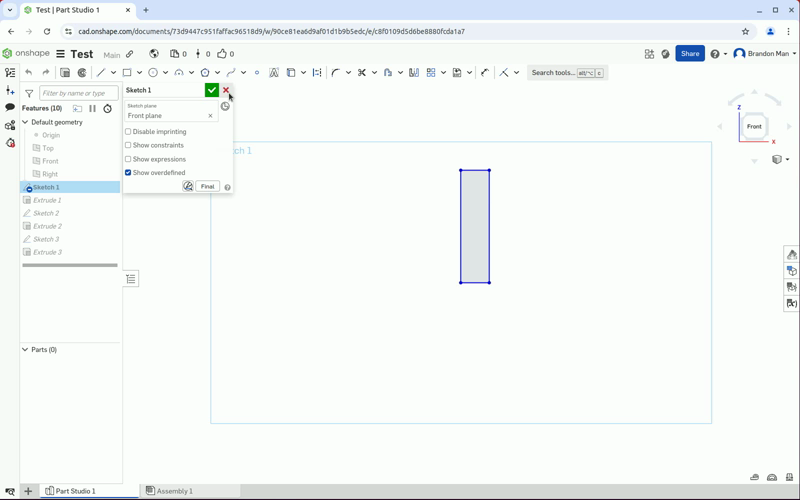
click(229, 92)
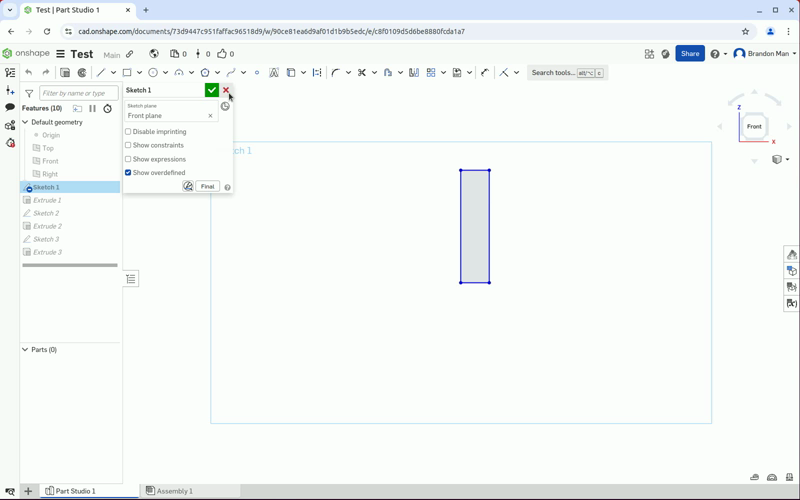
mouse_move(73, 352)
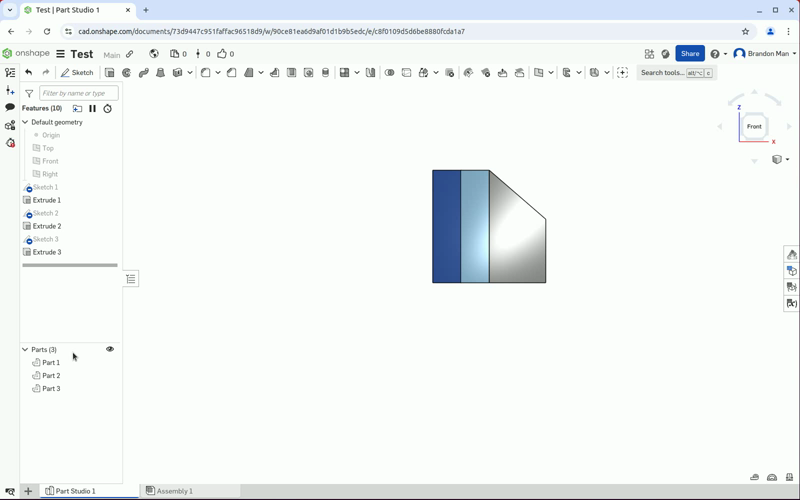
key(y)
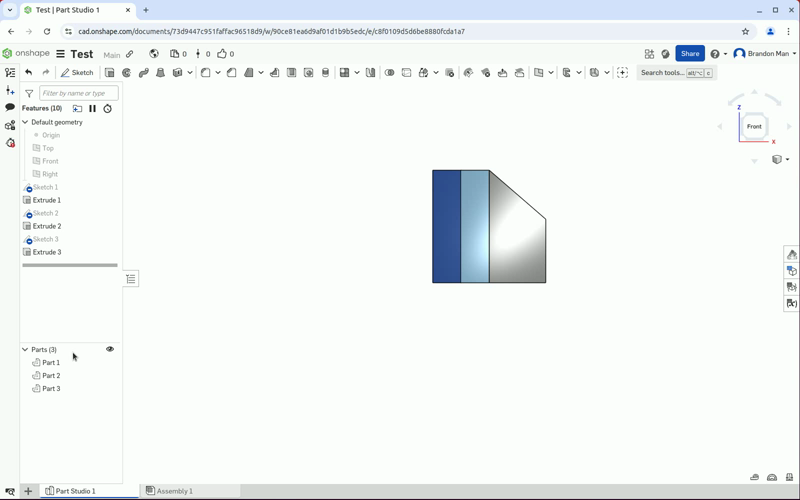
key(shift+p)
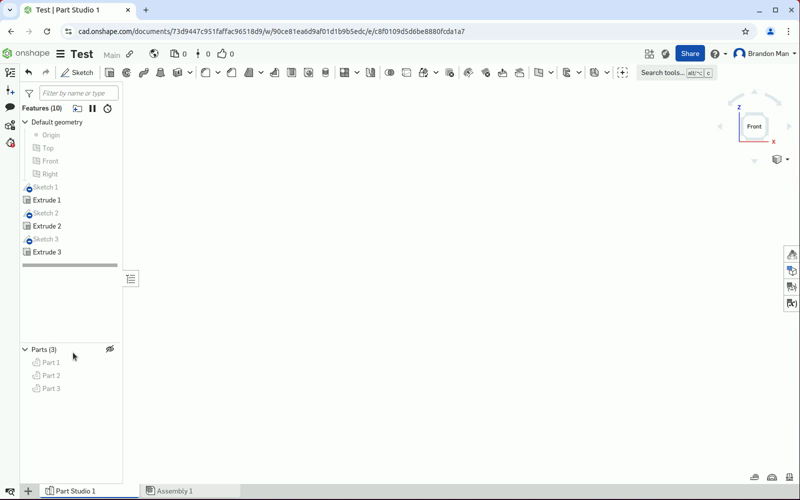
key(space)
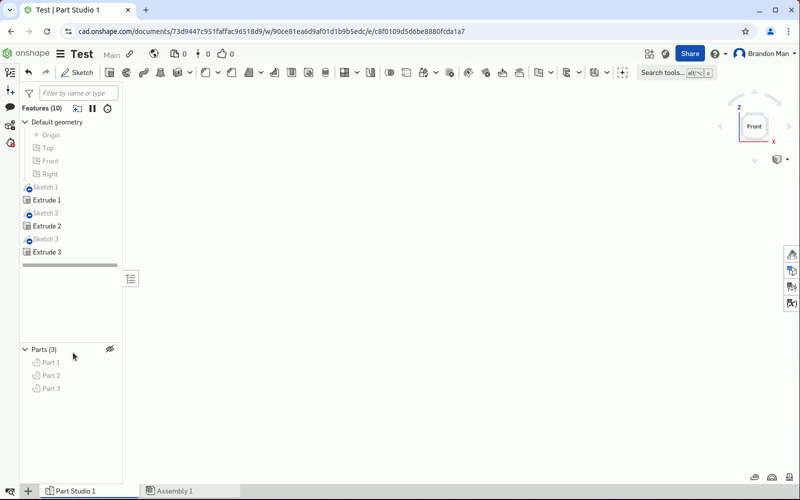
key_down(shift)
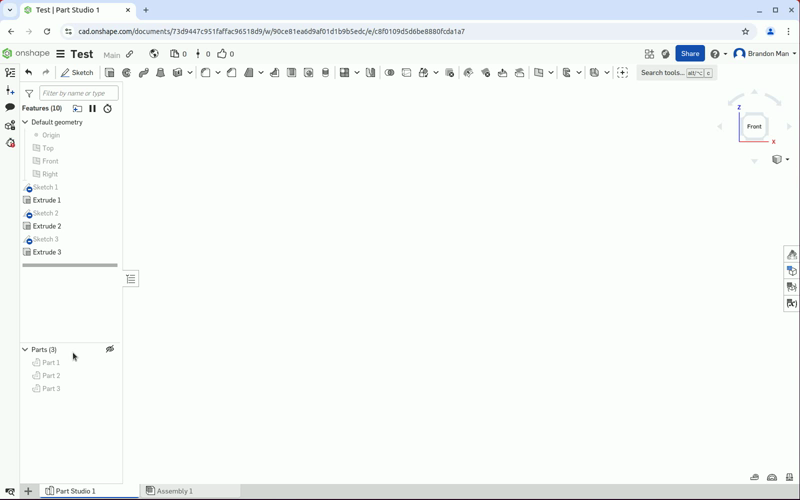
key(down)
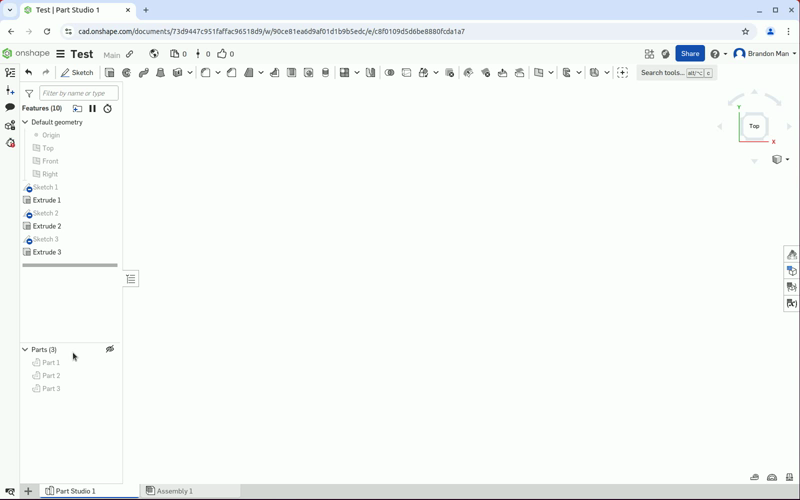
key_up(shift)
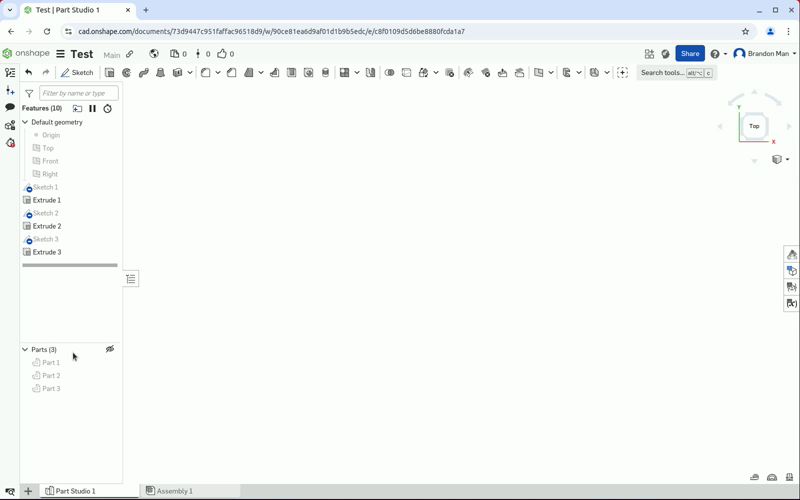
mouse_move(73, 352)
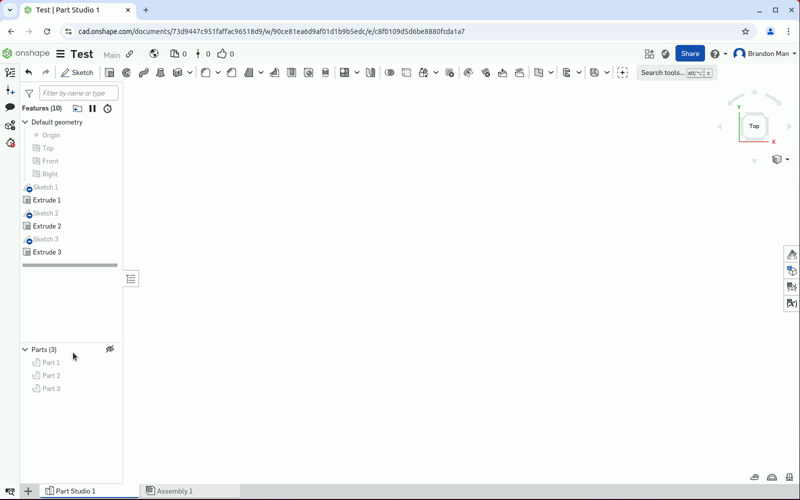
key(shift+y)
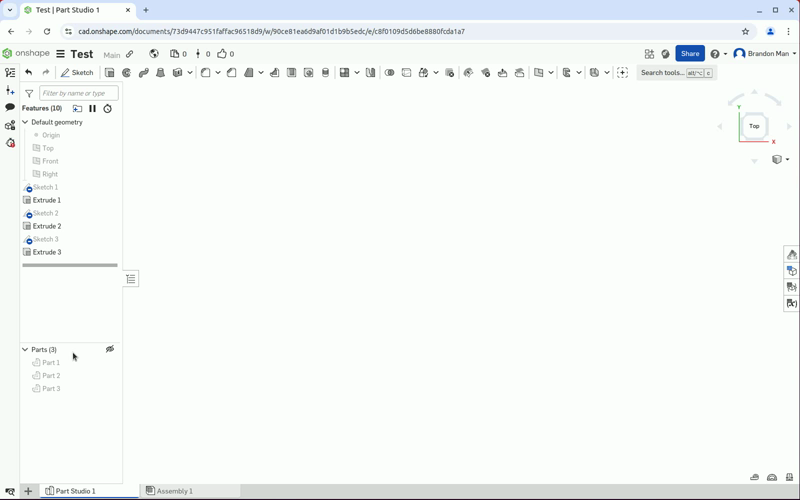
key(shift+s)
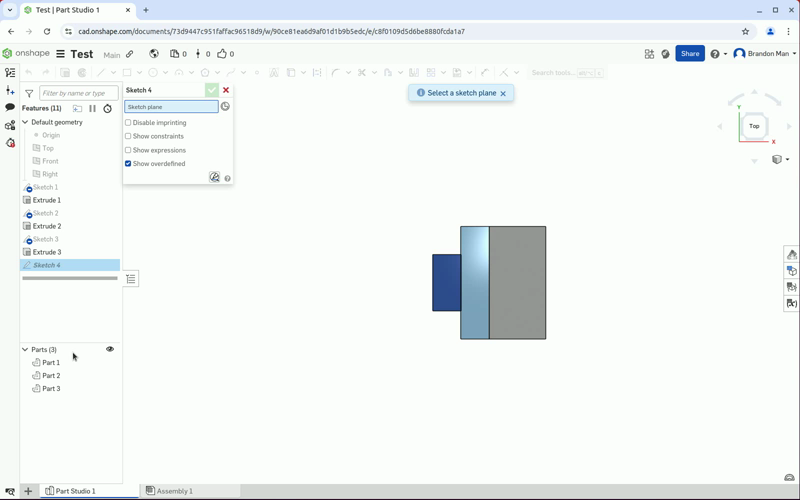
mouse_move(73, 150)
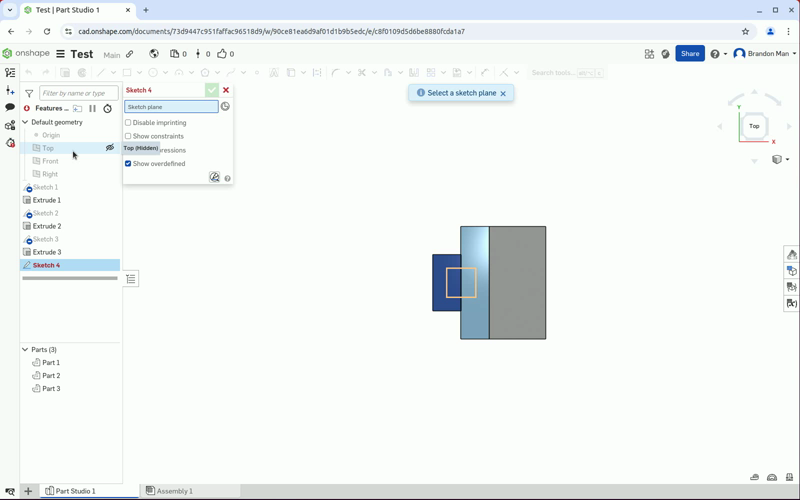
click(73, 150)
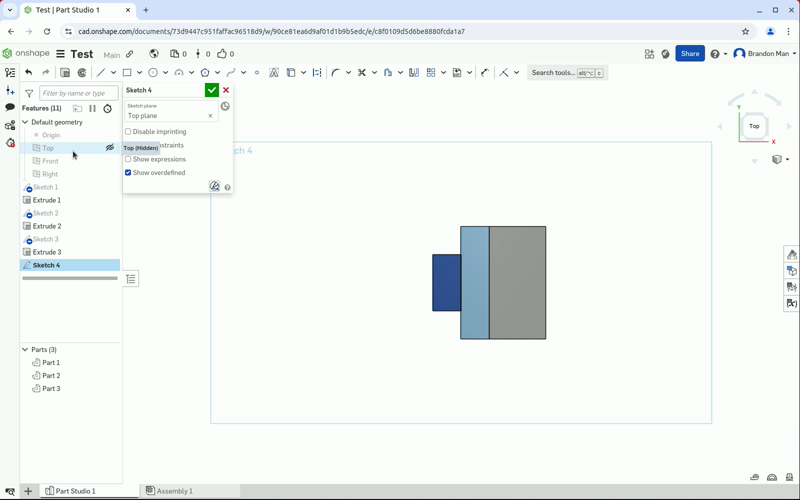
mouse_move(73, 352)
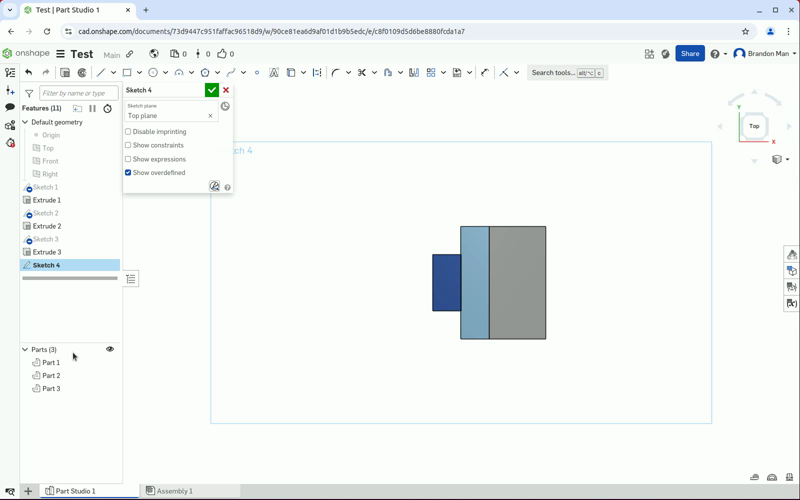
key(y)
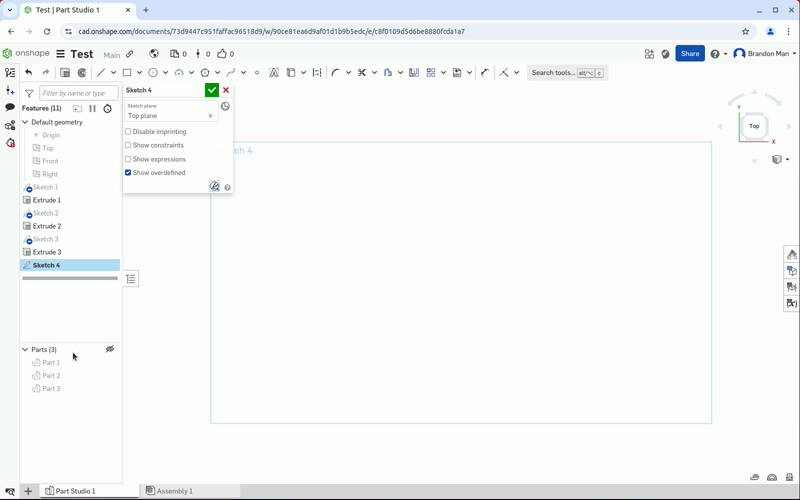
key(l)
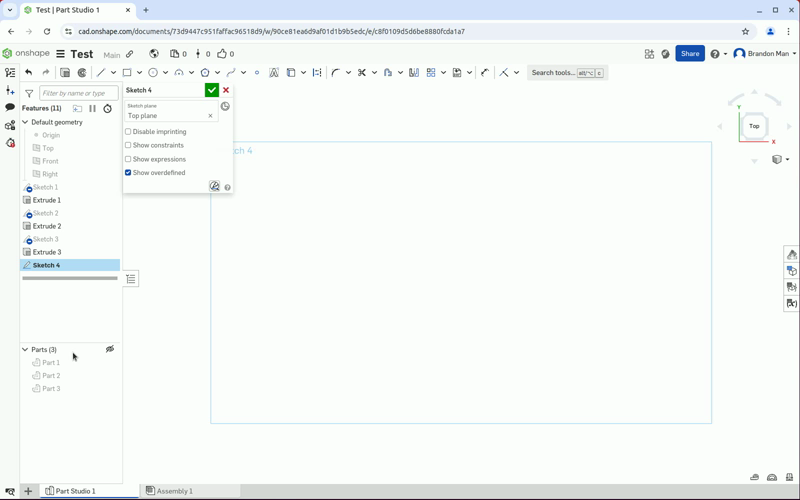
key_down(shift)
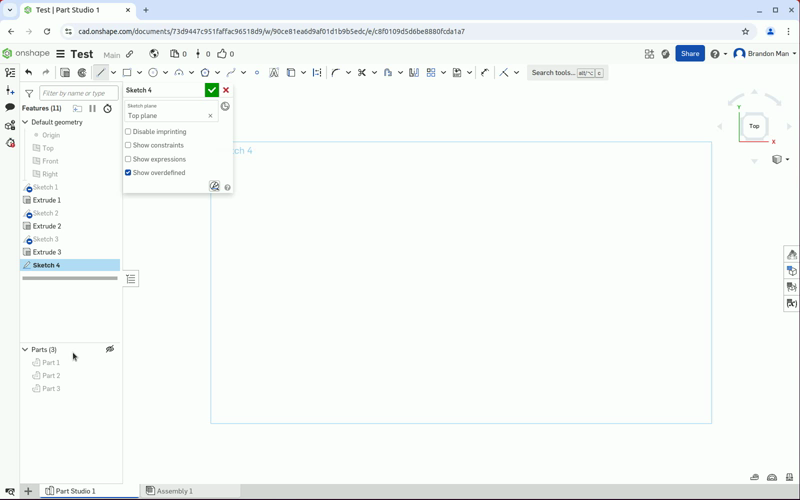
mouse_move(502, 311)
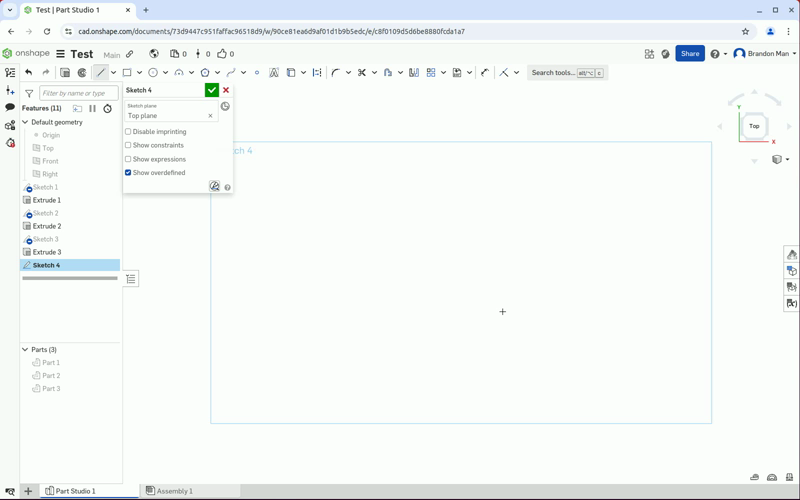
click(502, 311)
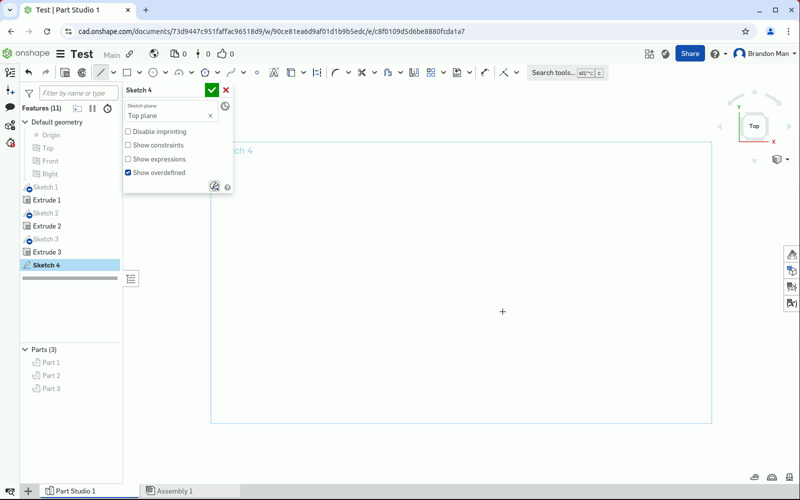
key_up(shift)
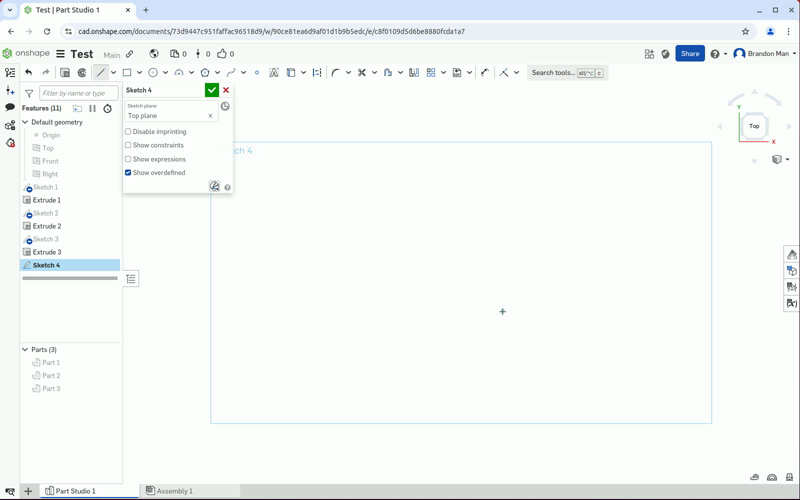
key_down(shift)
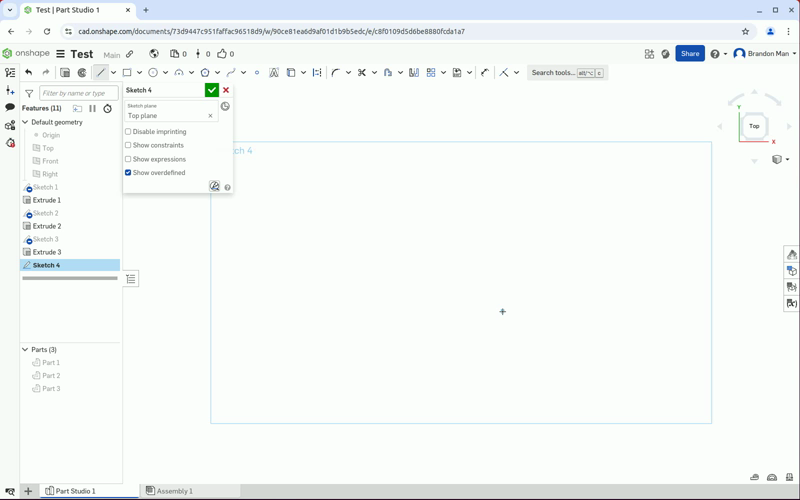
mouse_move(532, 311)
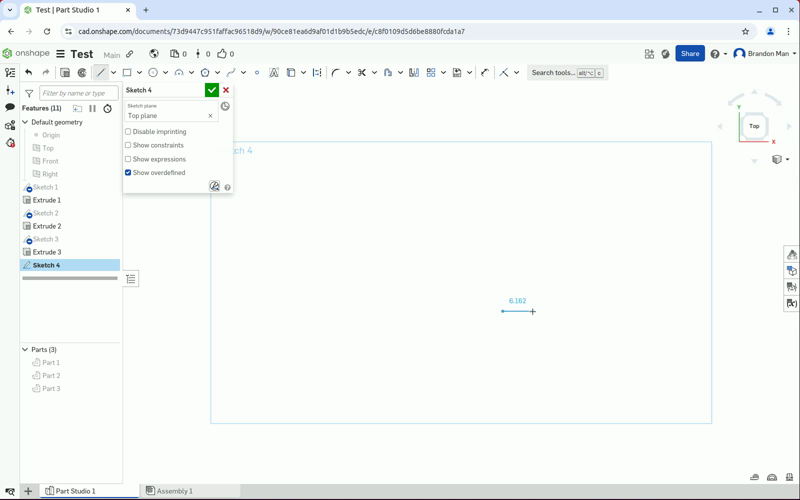
mouse_move(545, 311)
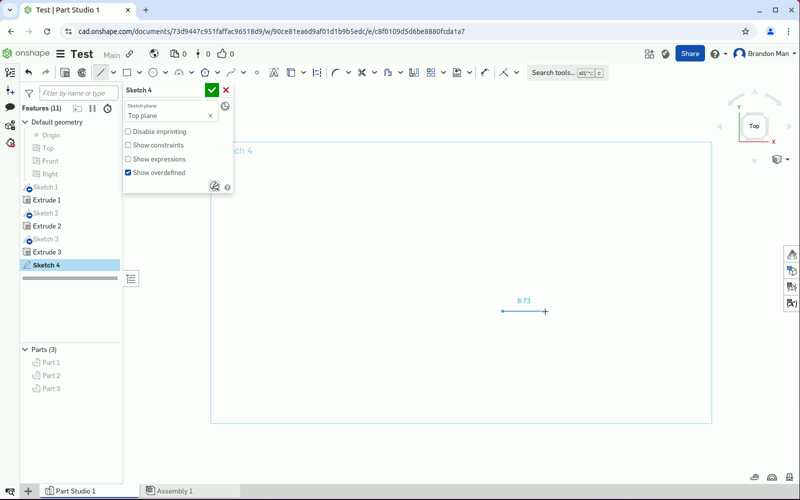
click(545, 311)
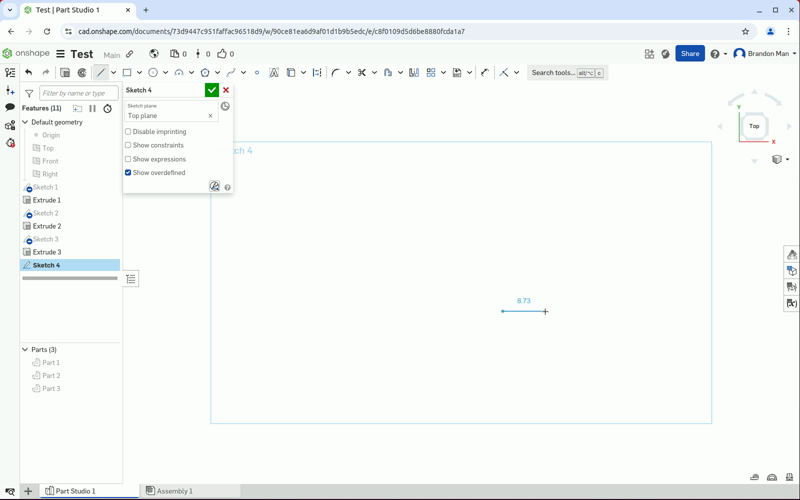
key_up(shift)
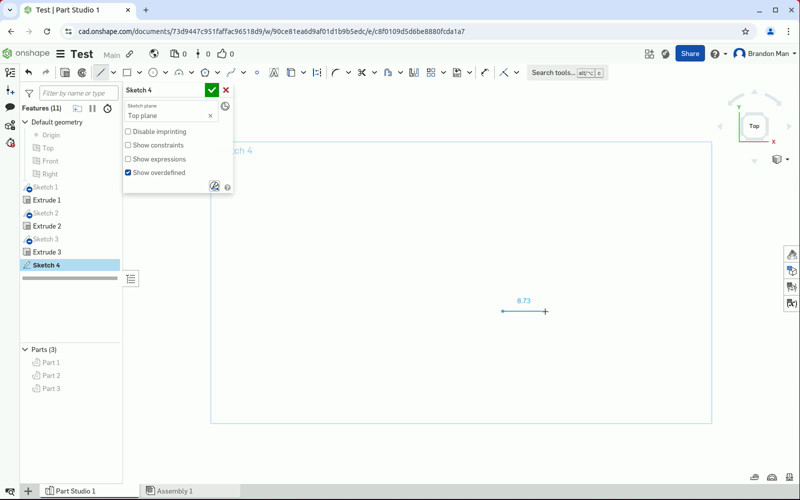
key_down(shift)
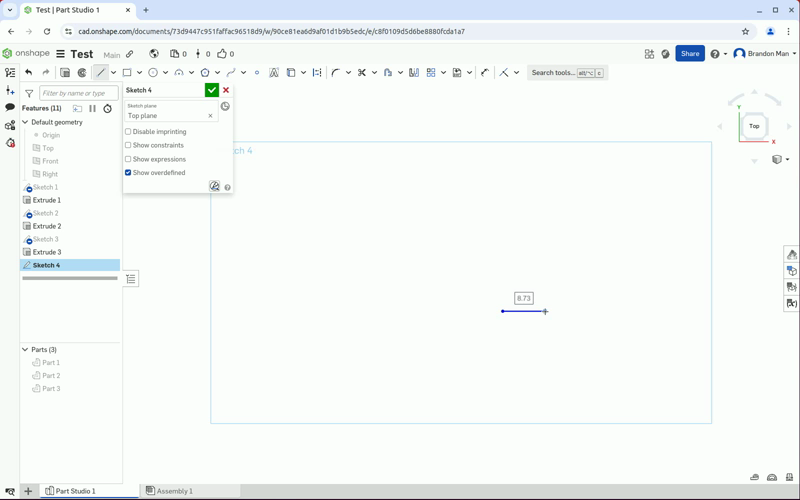
mouse_move(575, 311)
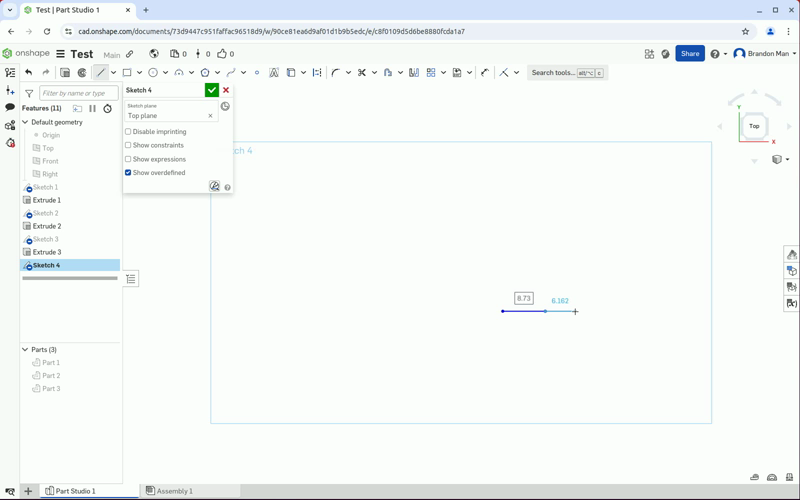
mouse_move(545, 254)
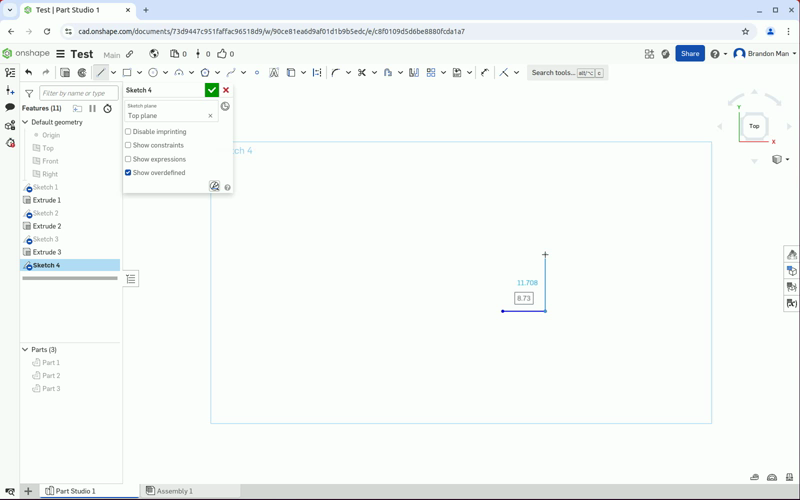
click(545, 254)
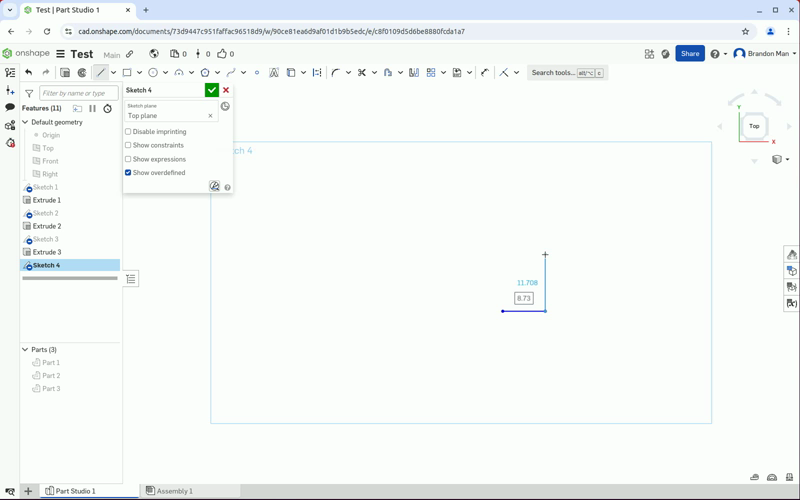
key_up(shift)
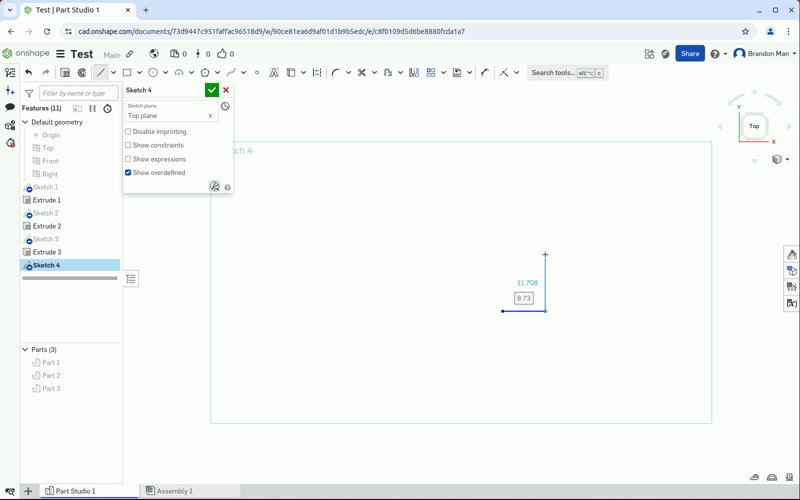
key_down(shift)
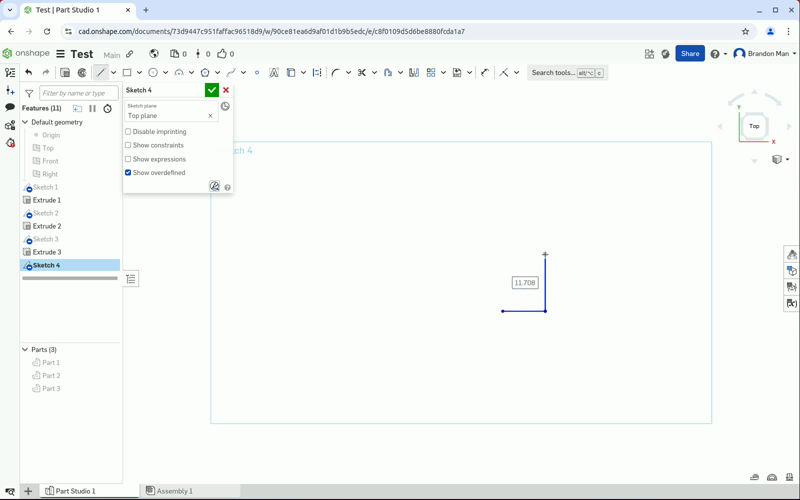
mouse_move(575, 254)
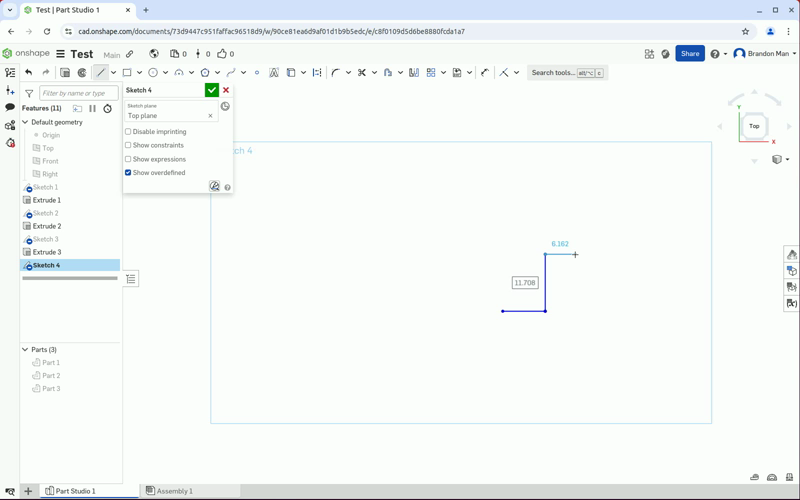
mouse_move(502, 254)
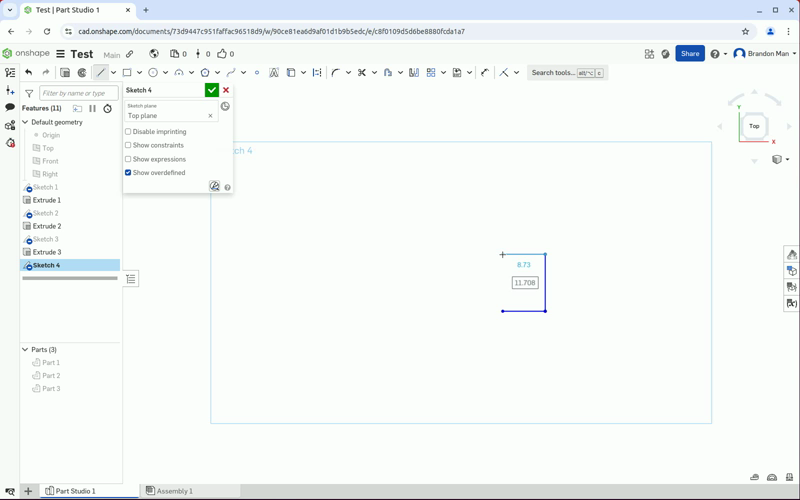
click(502, 254)
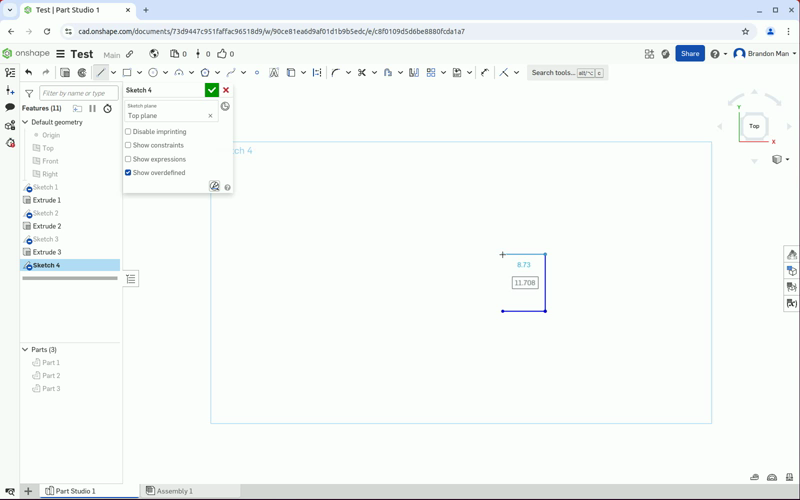
key_up(shift)
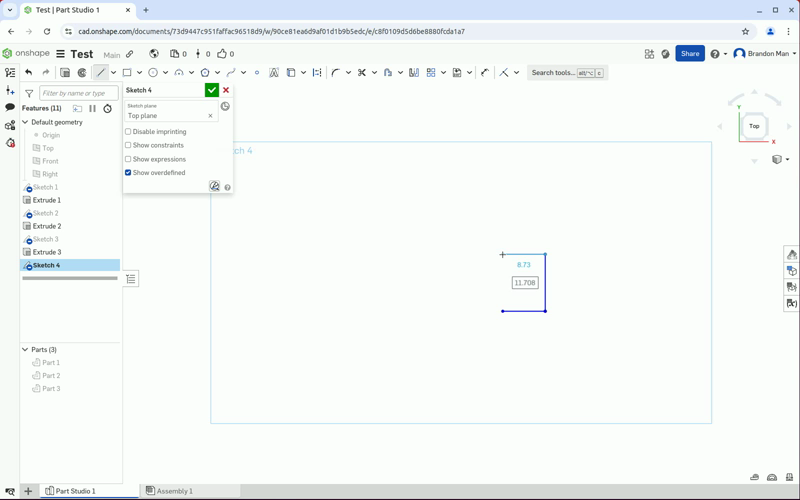
mouse_move(532, 254)
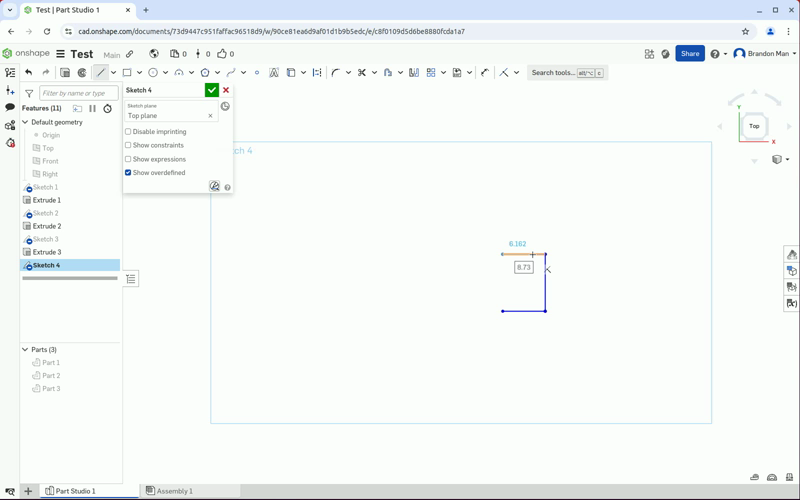
key_down(shift)
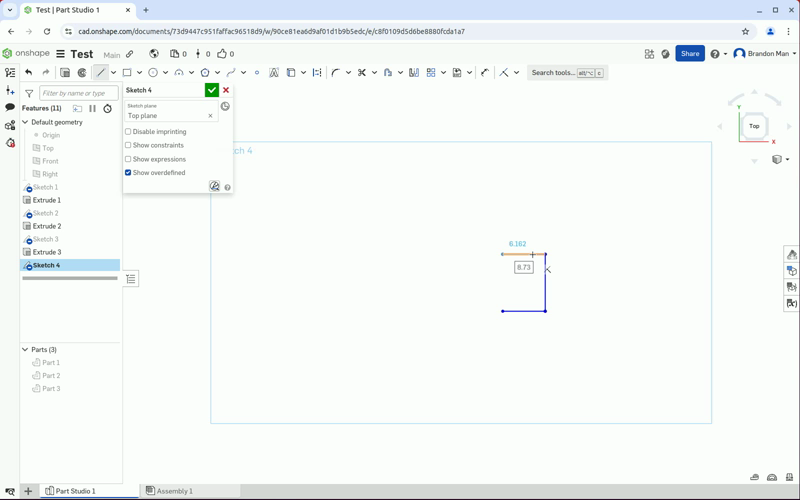
mouse_move(502, 311)
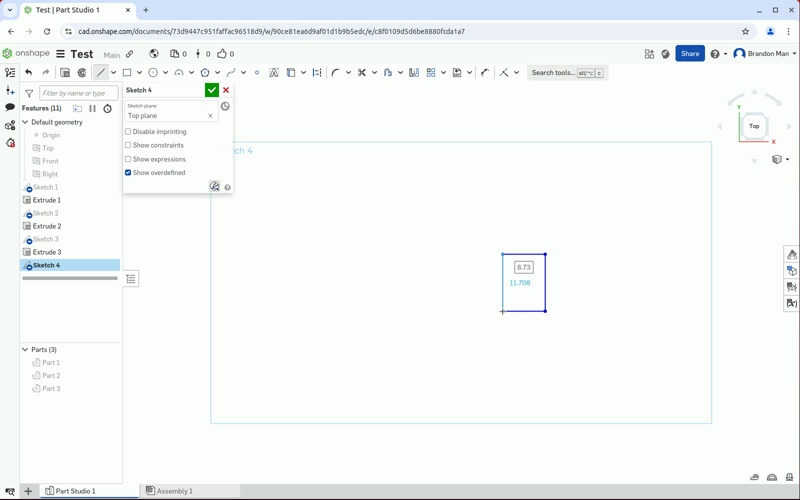
key_up(shift)
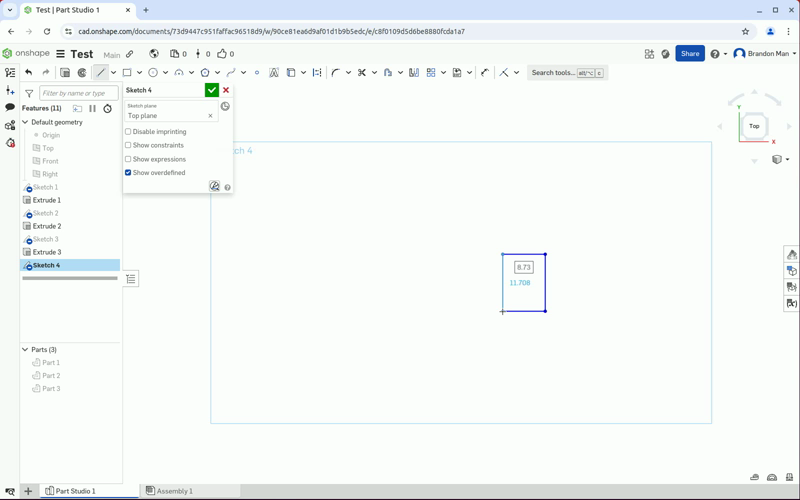
click(502, 311)
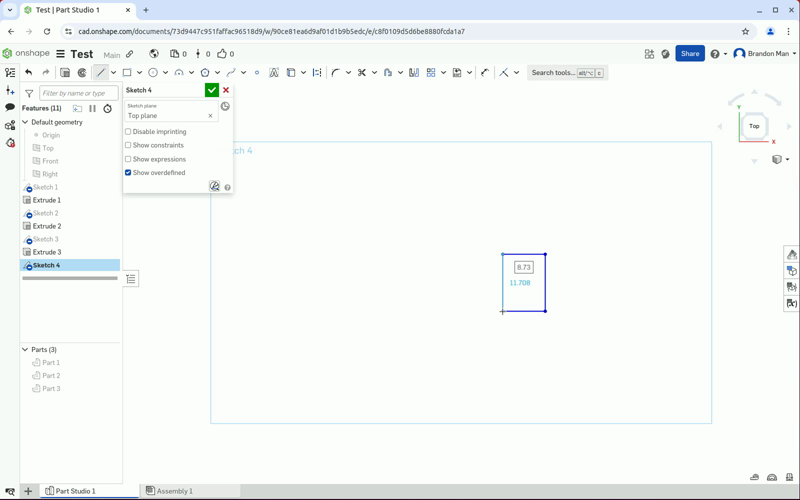
key(esc)
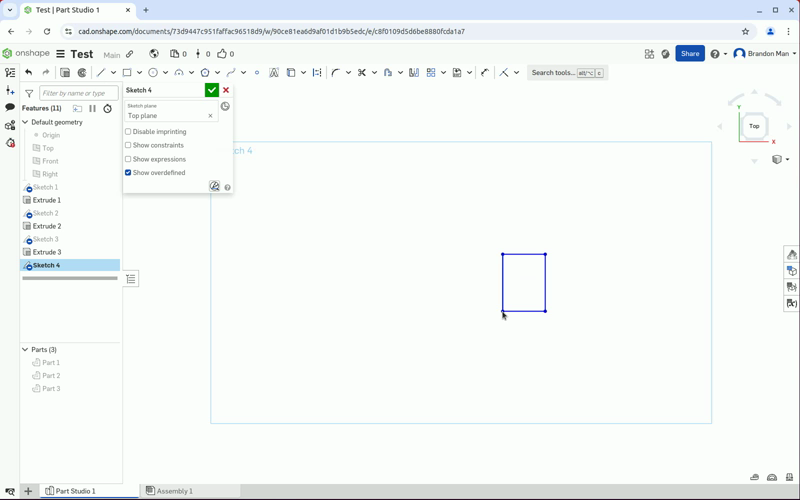
mouse_move(525, 284)
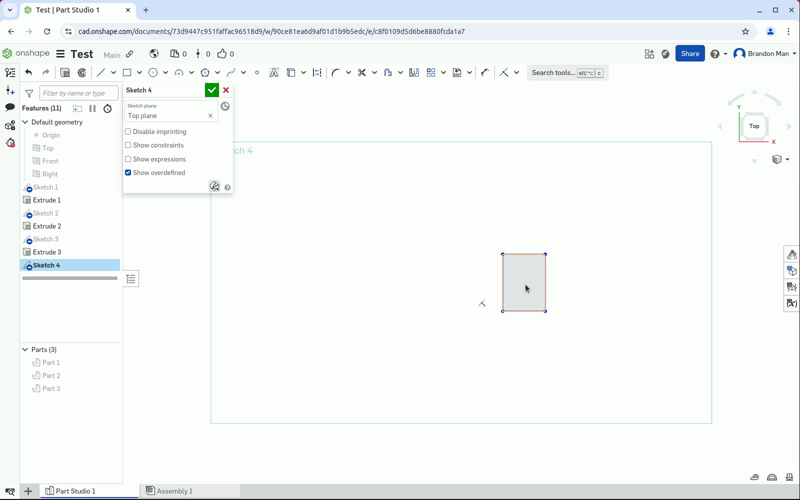
click(525, 284)
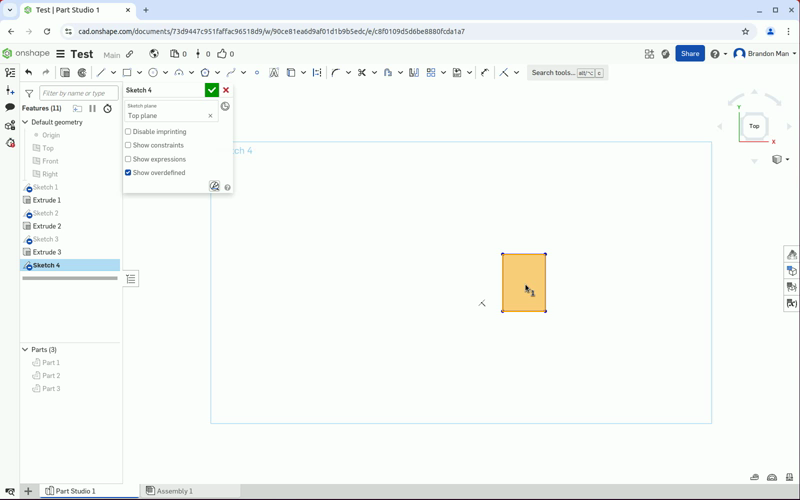
mouse_move(73, 352)
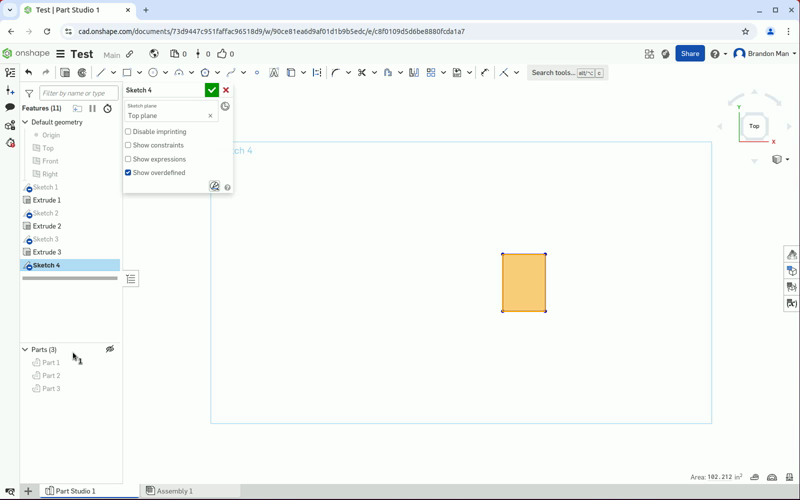
key(shift+y)
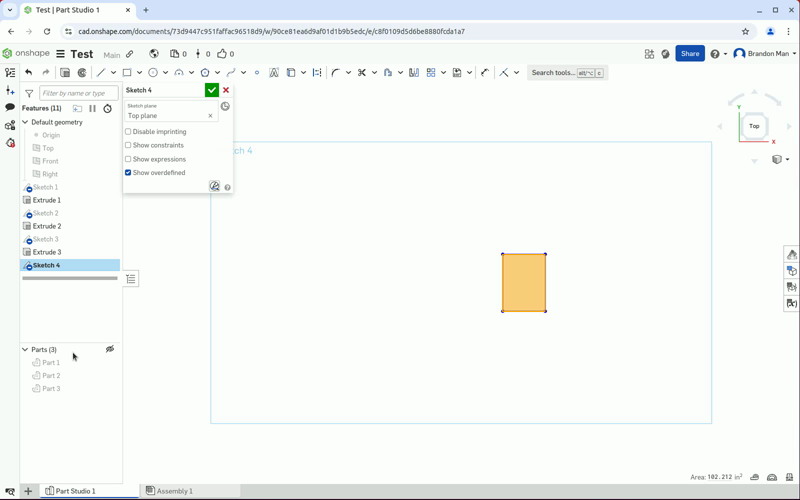
key(shift+e)
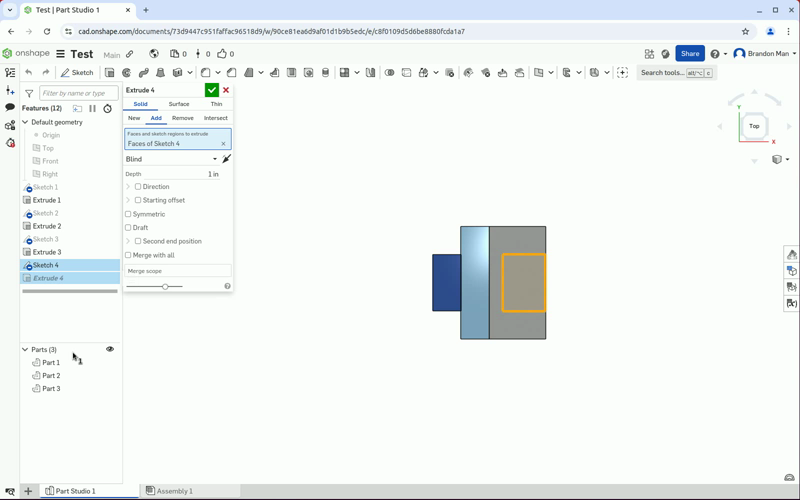
mouse_move(143, 106)
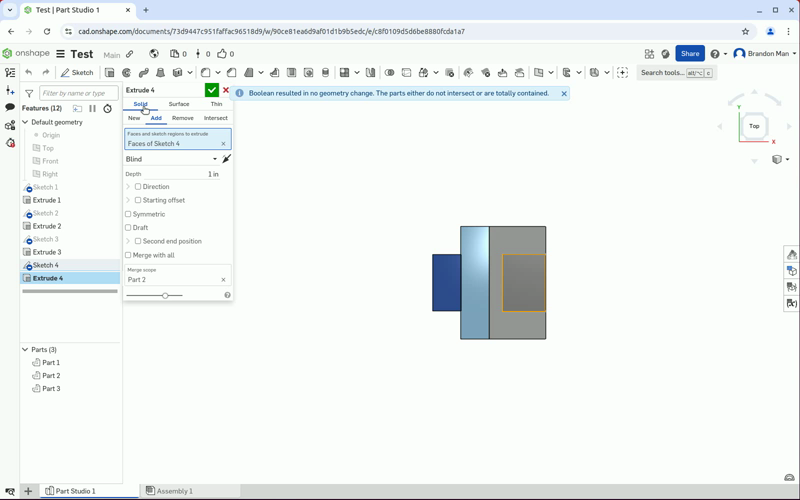
click(143, 106)
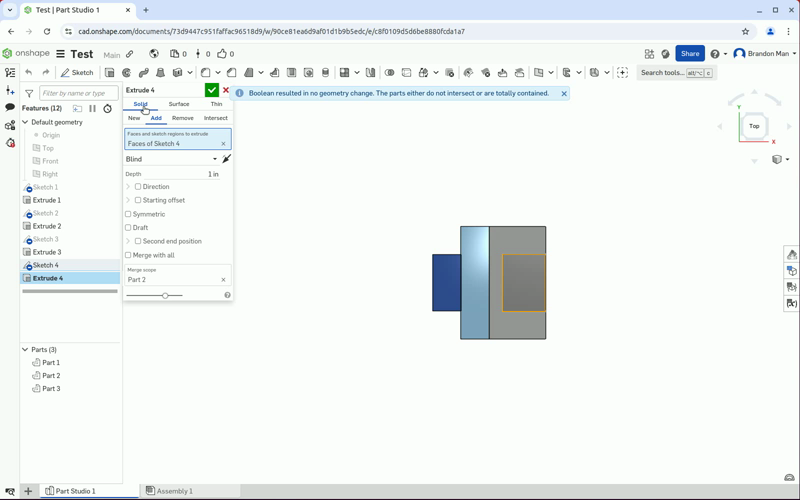
mouse_move(186, 120)
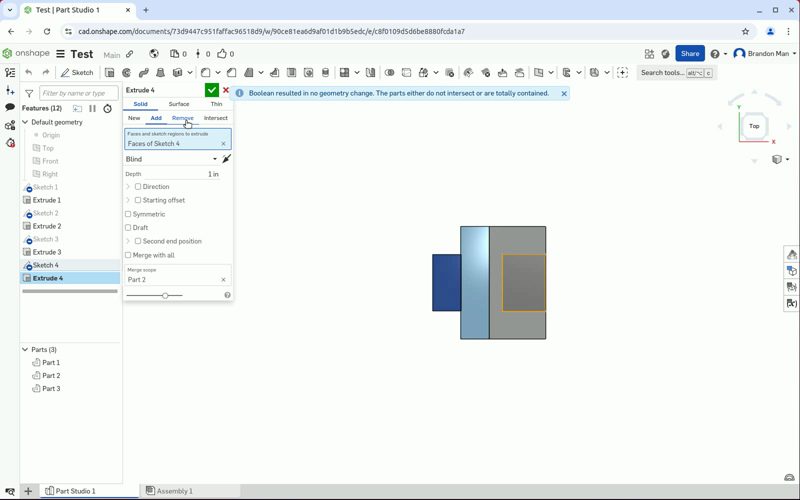
click(186, 120)
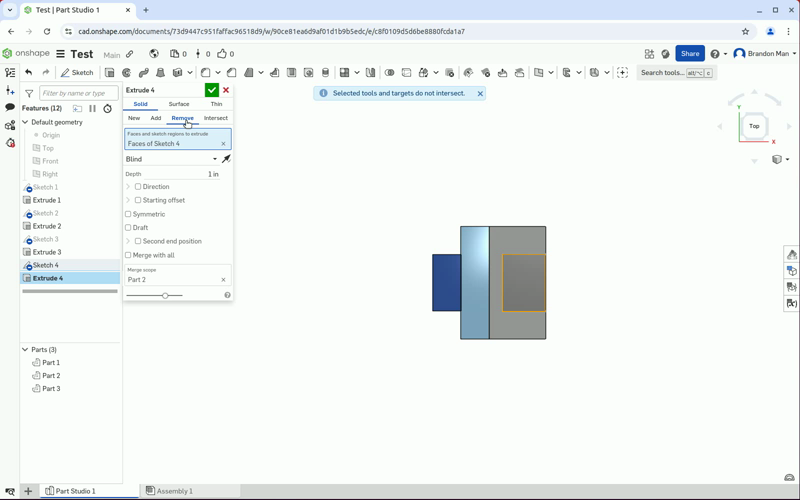
key(tab, 4)
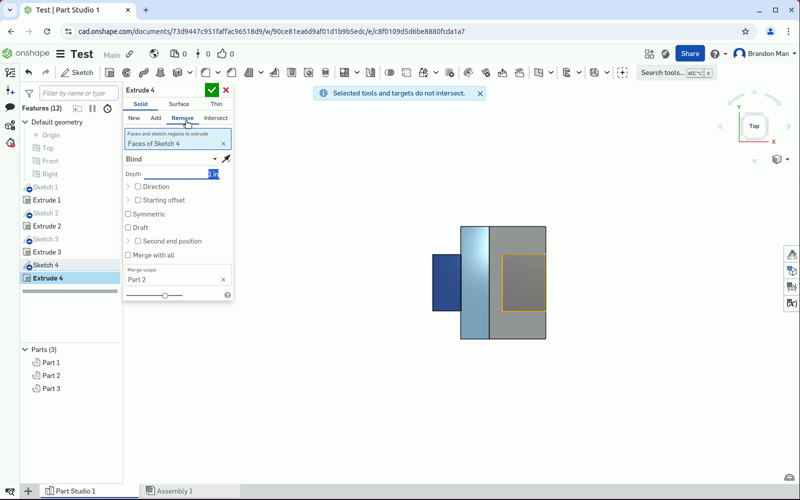
text(-23.108)
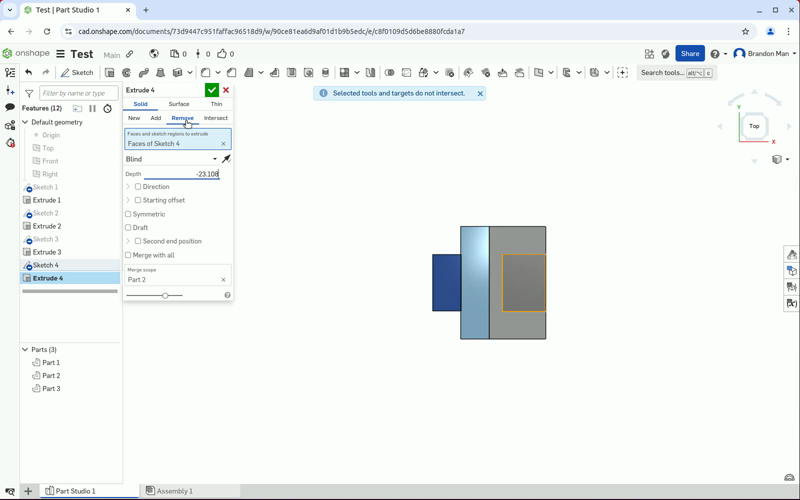
key(tab, 6)
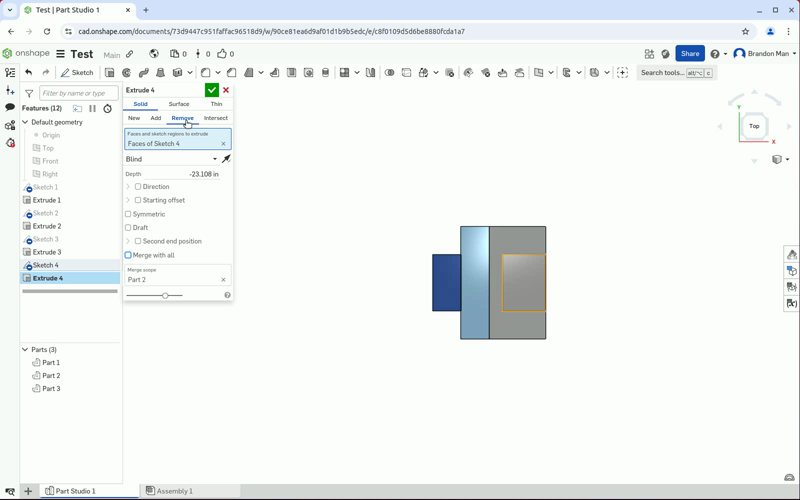
key(space)
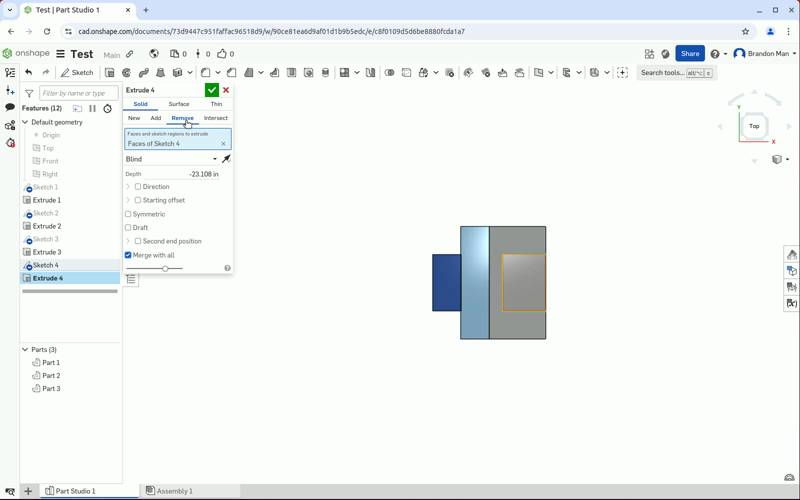
key(enter)
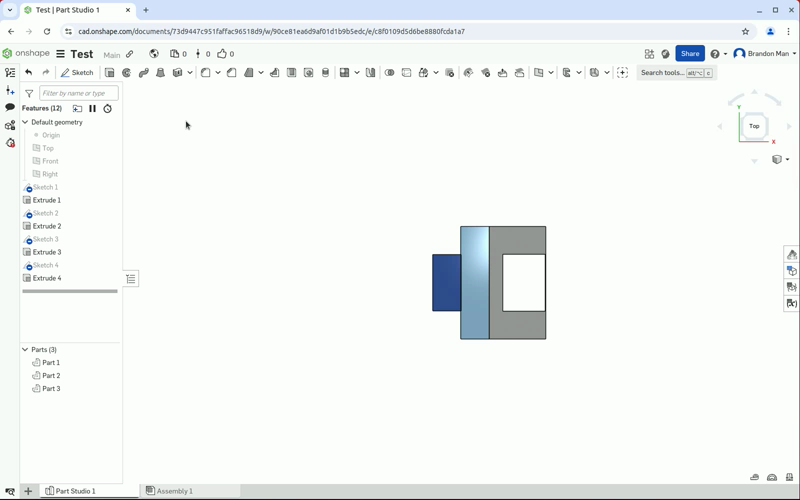
key(shift+h)
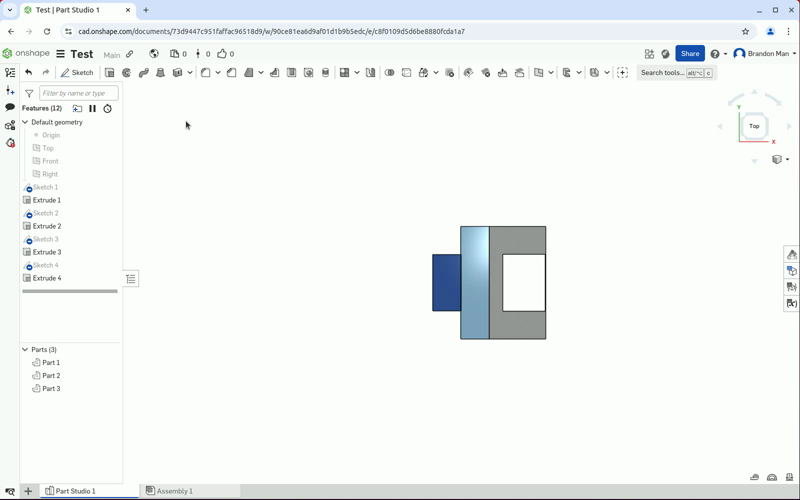
key(shift+h)
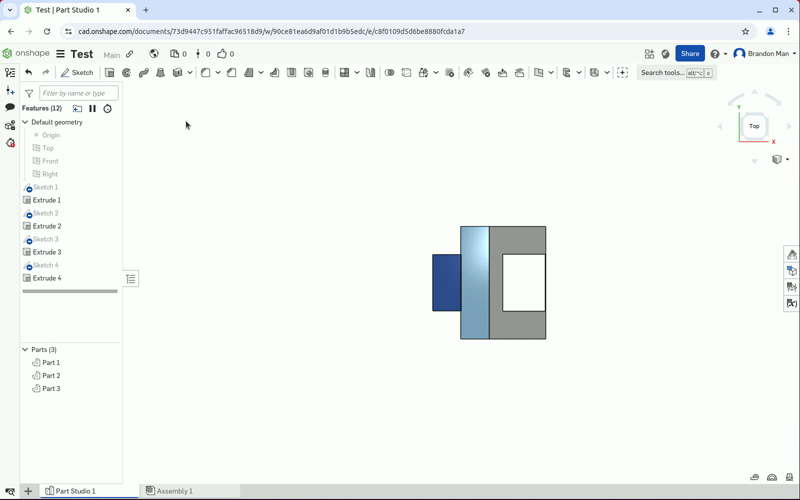
key(shift+7)
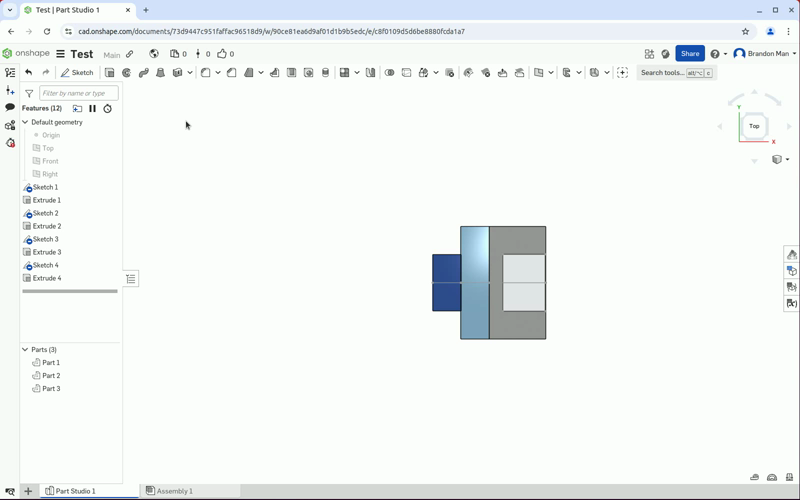
key(up, 3)
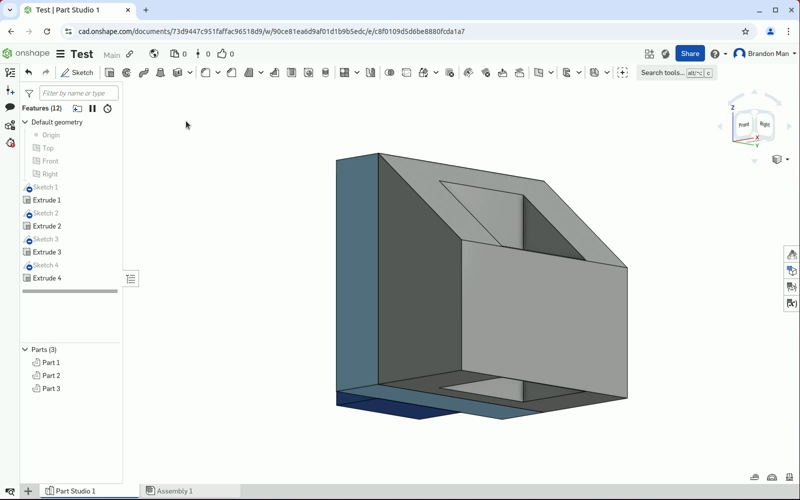
key(left, 3)
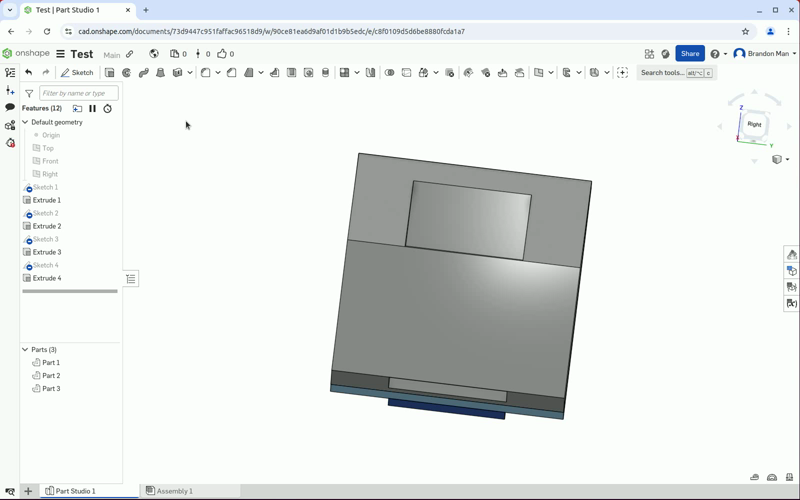
key(right, 3)
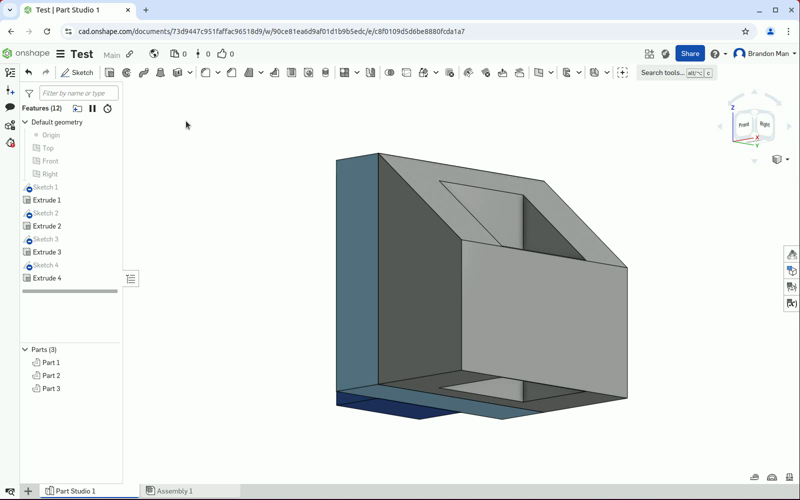
key(down, 3)
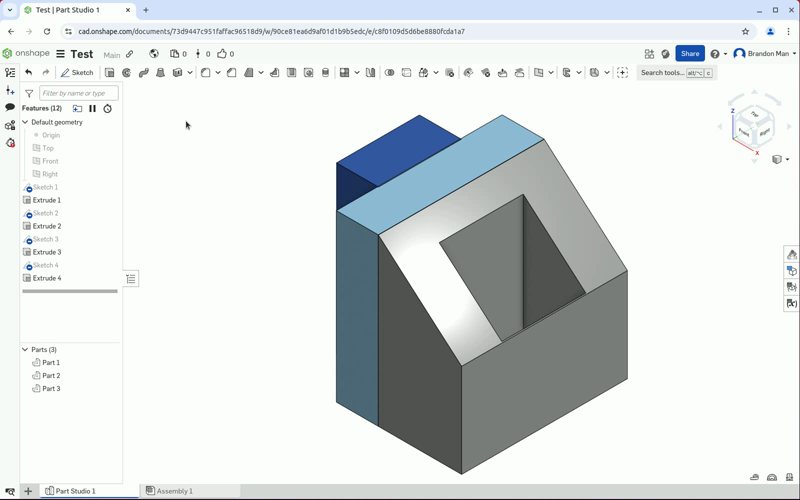
mouse_move(73, 189)
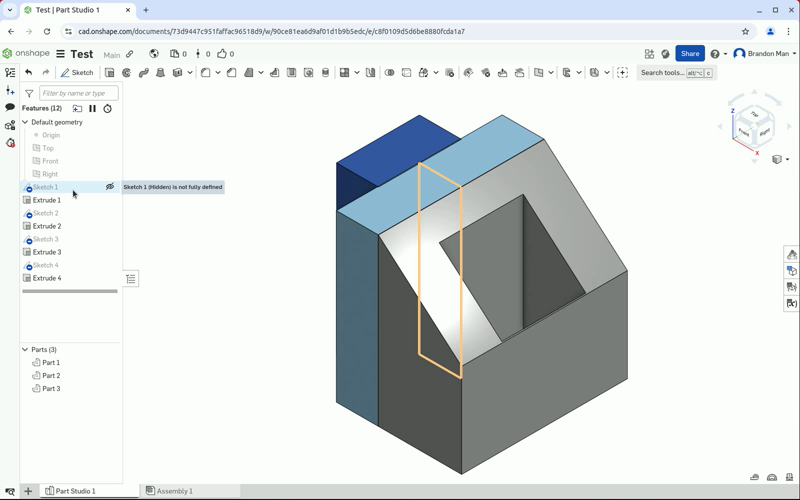
click(73, 189)